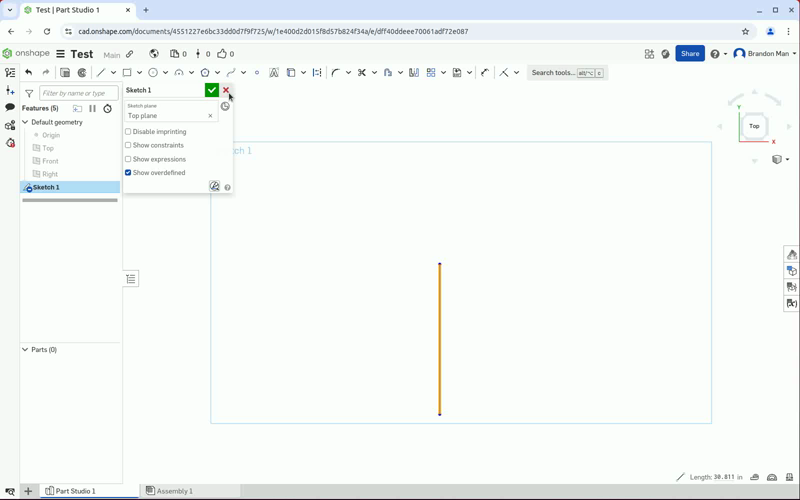
key(shift+h)
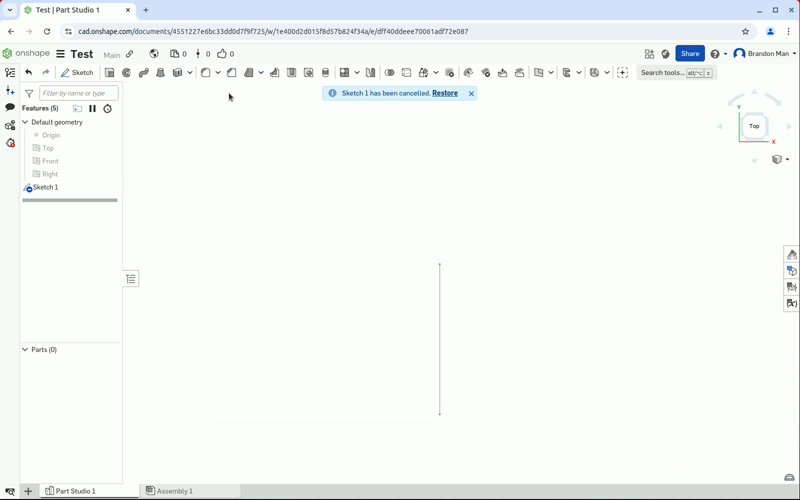
key(shift+s)
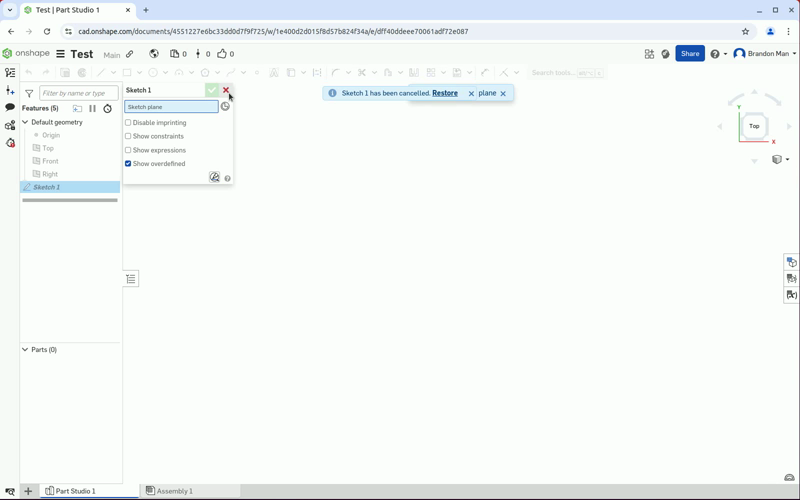
mouse_move(73, 150)
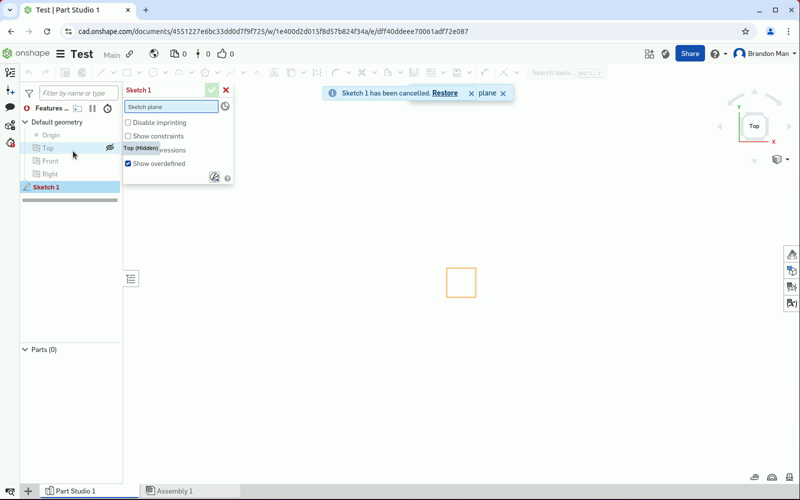
click(73, 150)
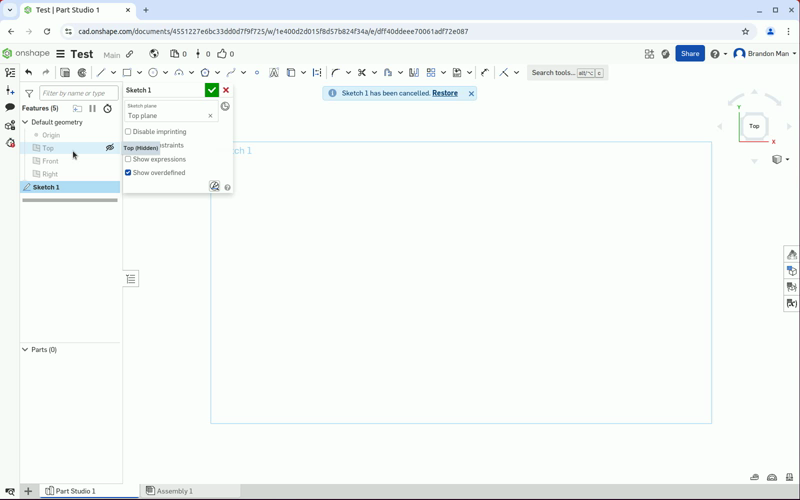
mouse_move(73, 352)
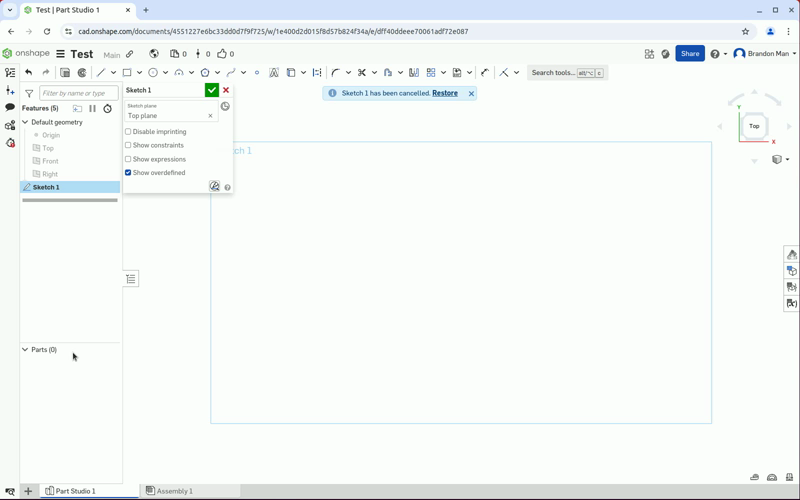
key(y)
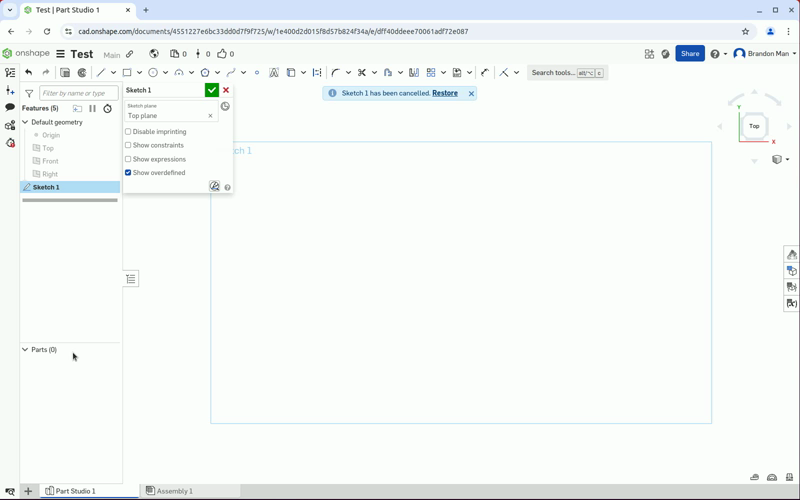
key(l)
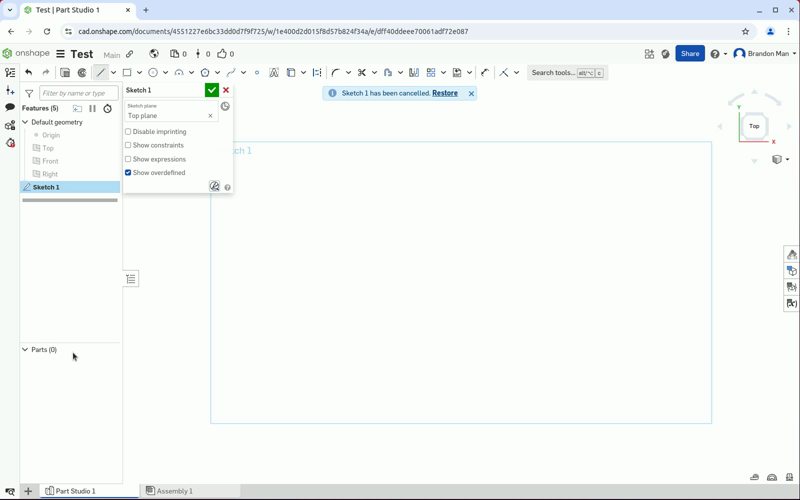
key_down(shift)
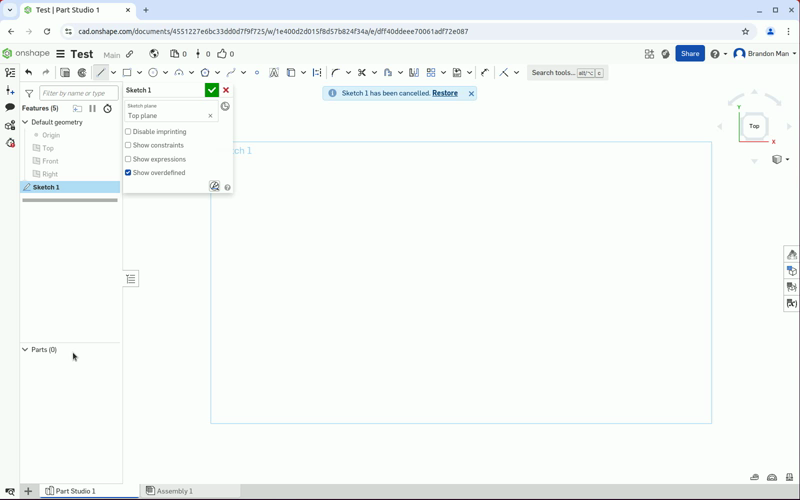
mouse_move(460, 290)
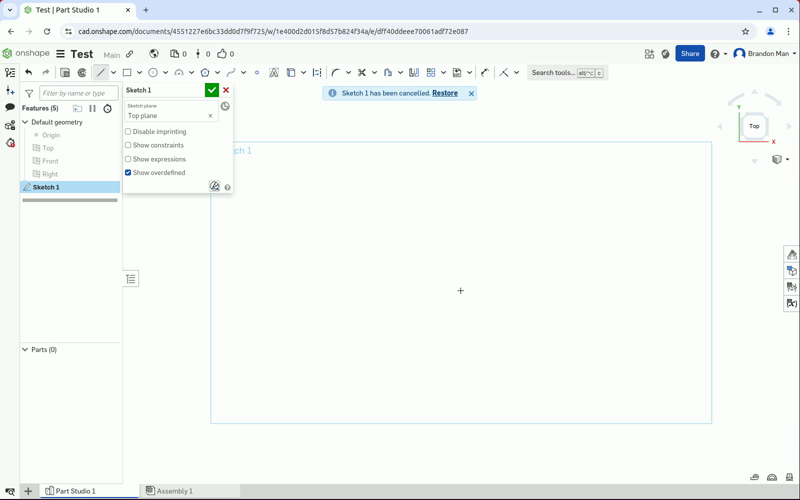
click(460, 290)
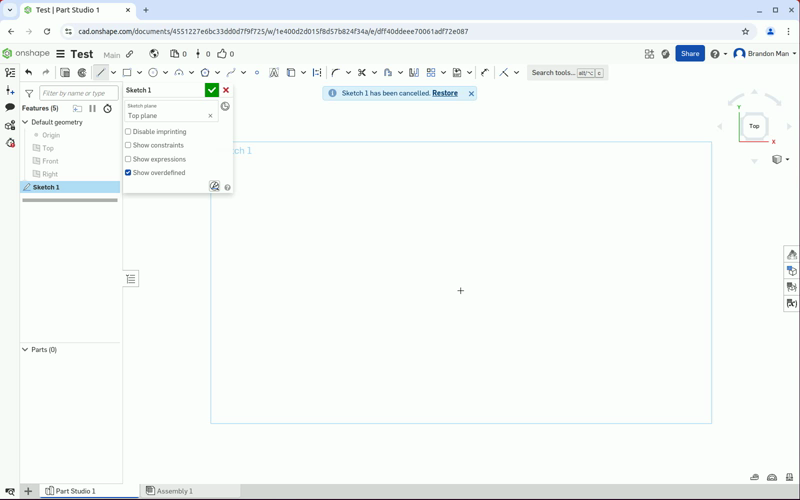
key_up(shift)
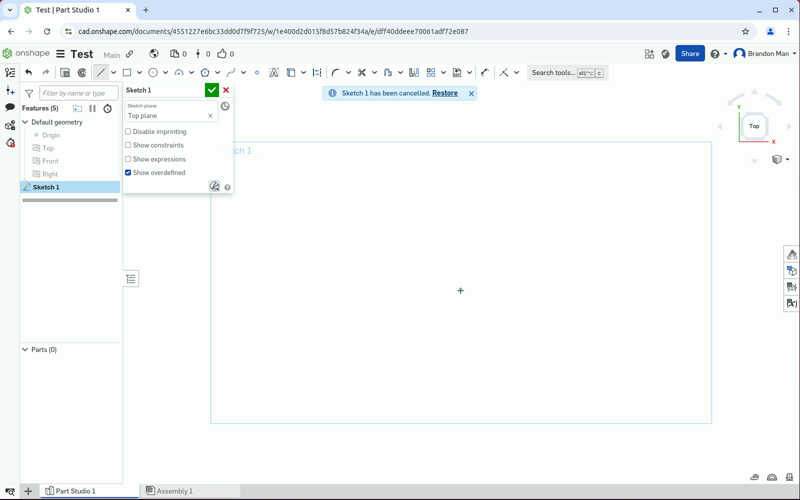
key_down(shift)
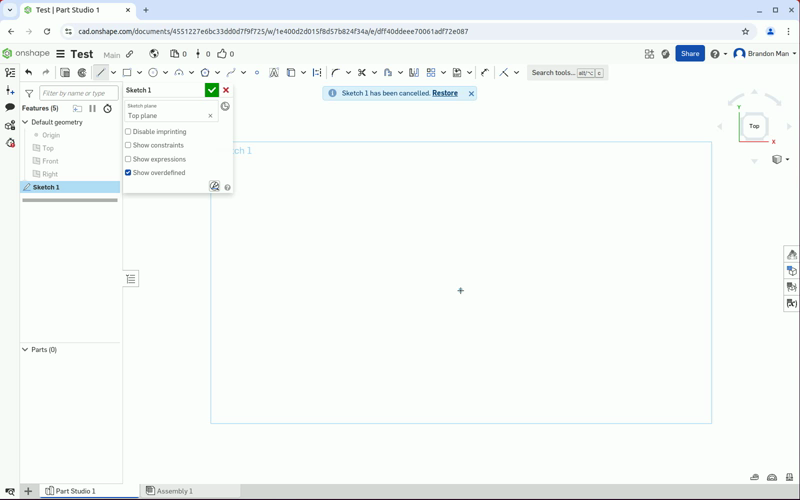
mouse_move(490, 290)
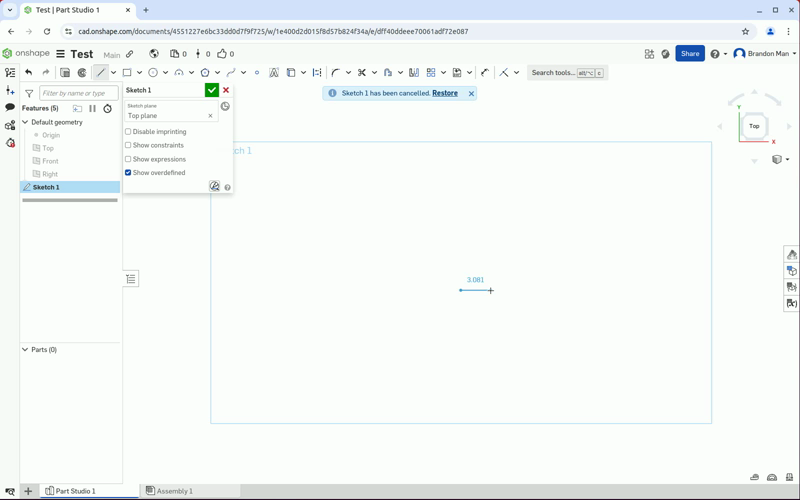
mouse_move(468, 290)
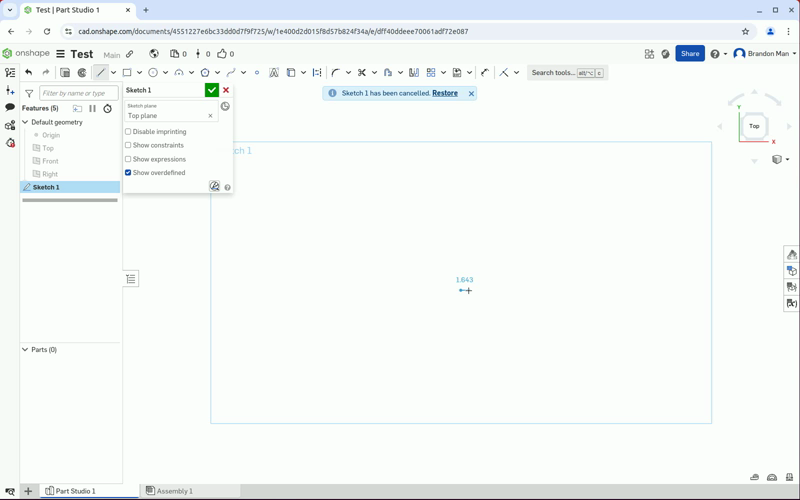
click(468, 290)
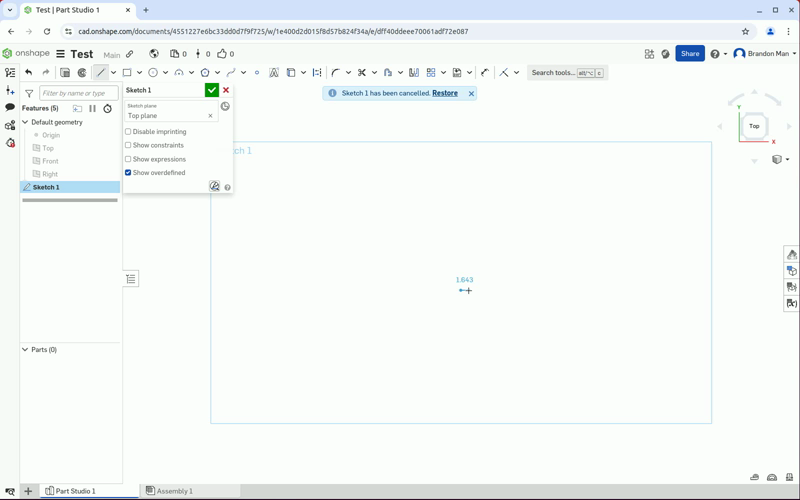
key_up(shift)
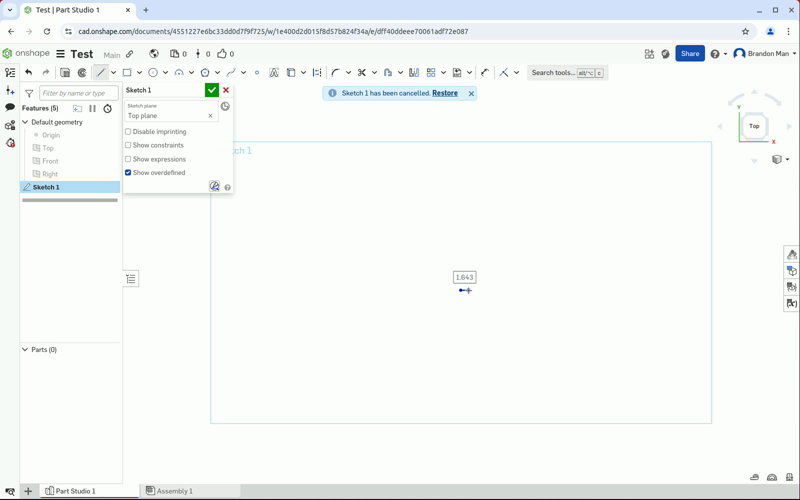
key_down(shift)
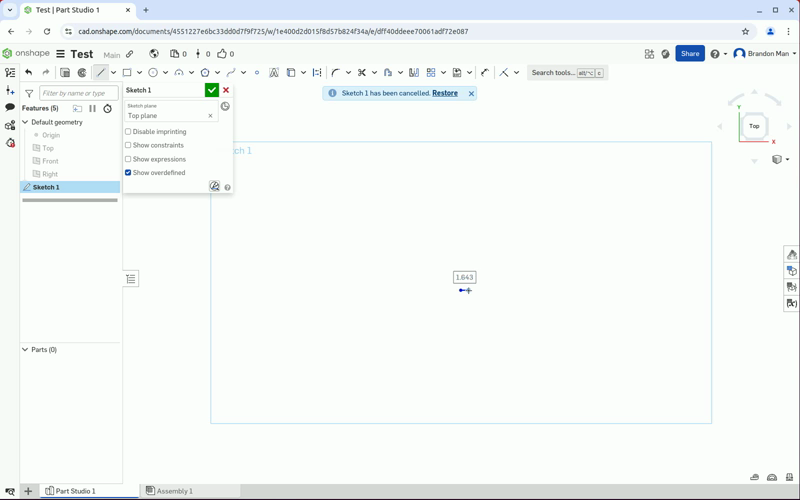
mouse_move(498, 290)
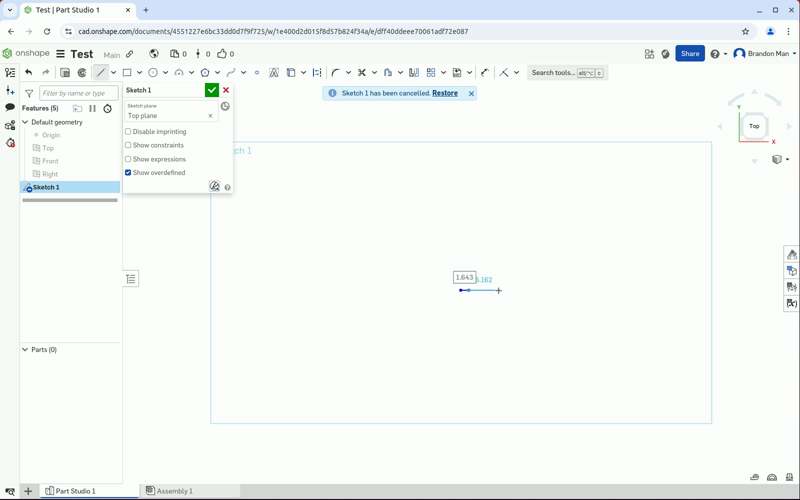
mouse_move(468, 281)
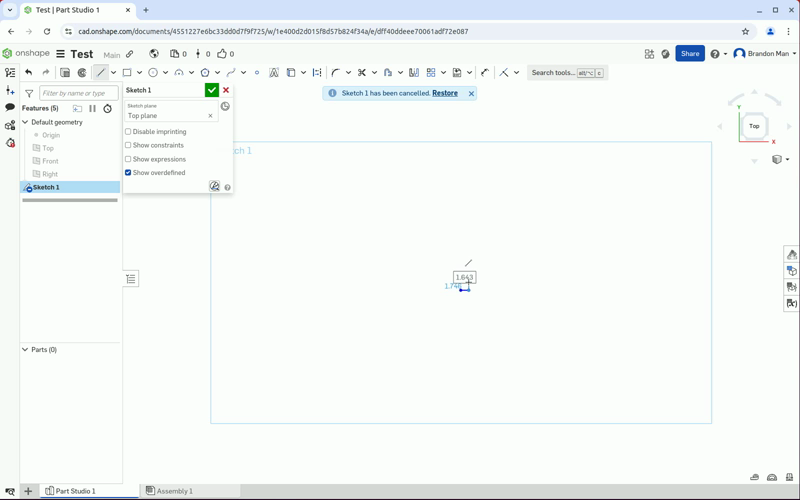
click(468, 281)
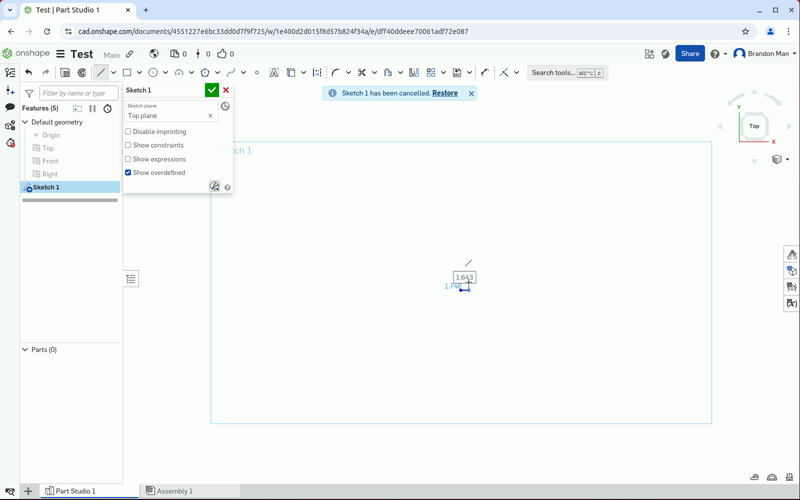
key_up(shift)
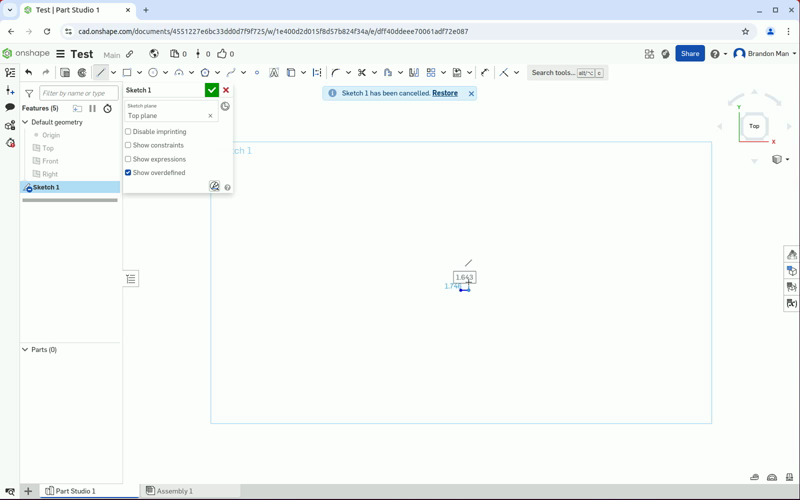
key_down(shift)
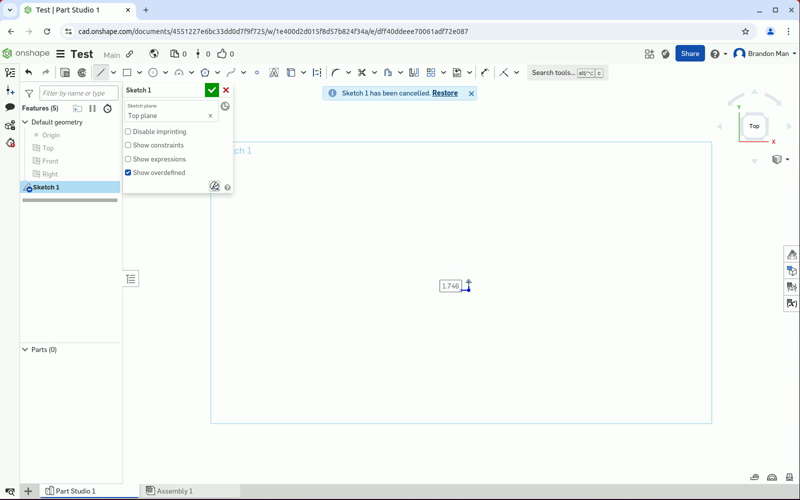
mouse_move(498, 281)
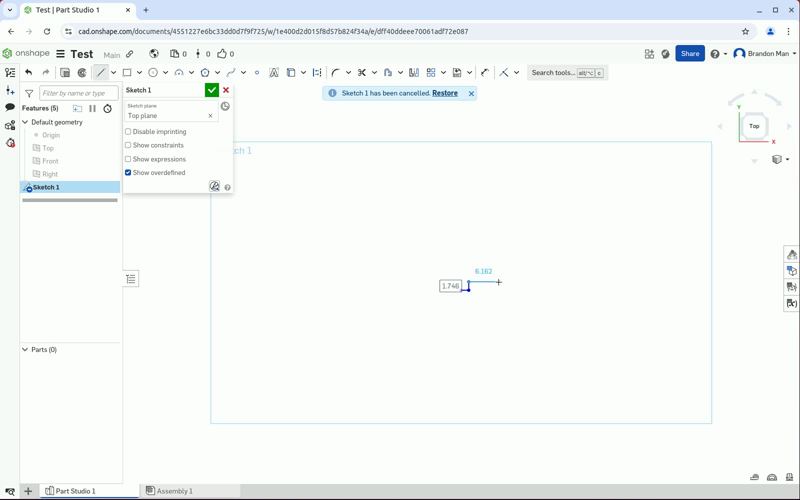
mouse_move(460, 281)
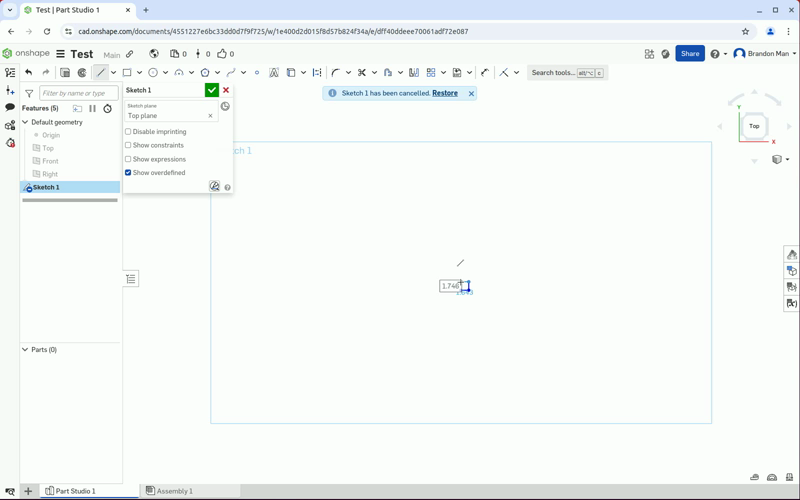
click(460, 281)
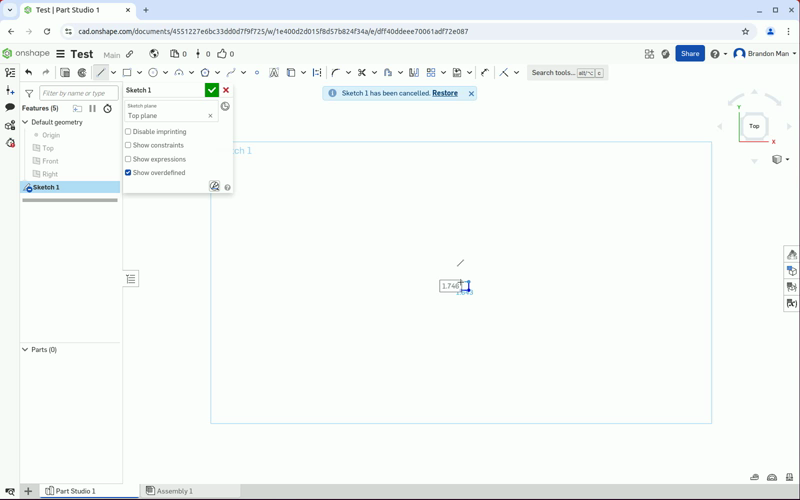
key_up(shift)
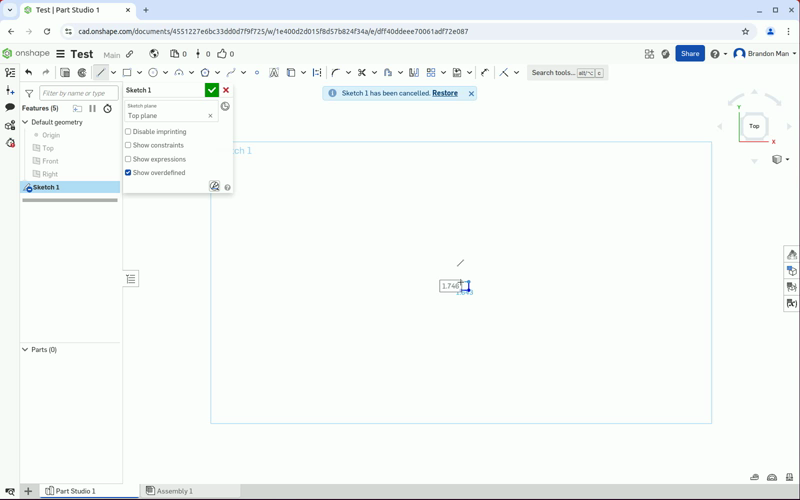
mouse_move(490, 281)
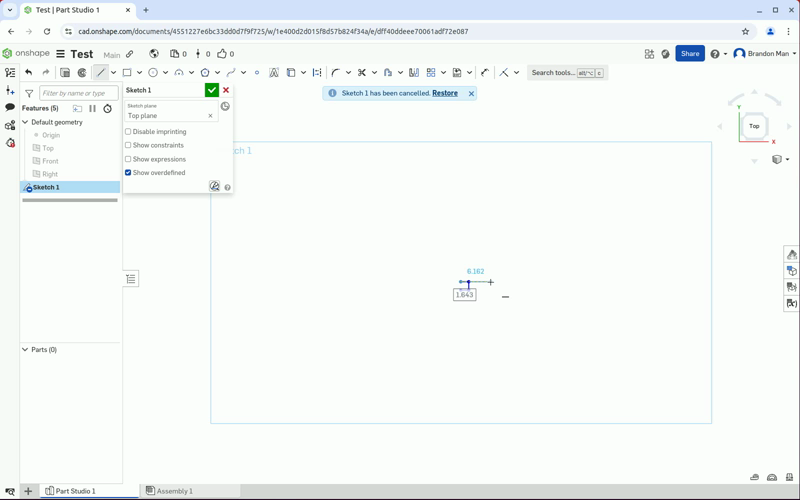
key_down(shift)
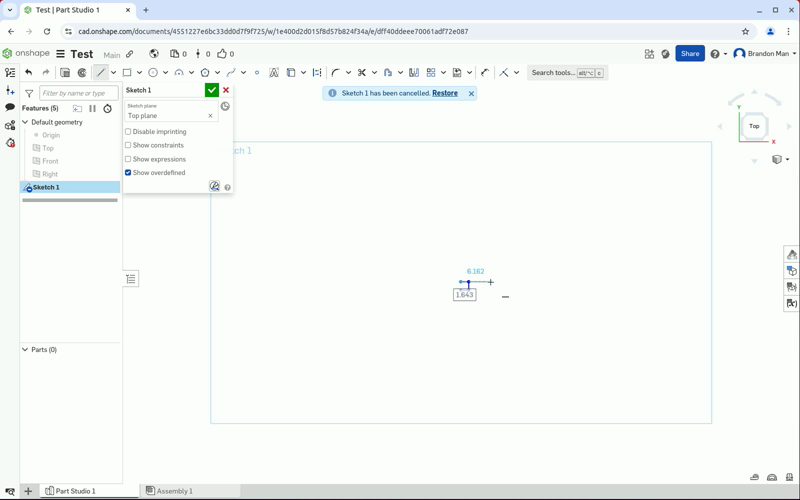
mouse_move(460, 290)
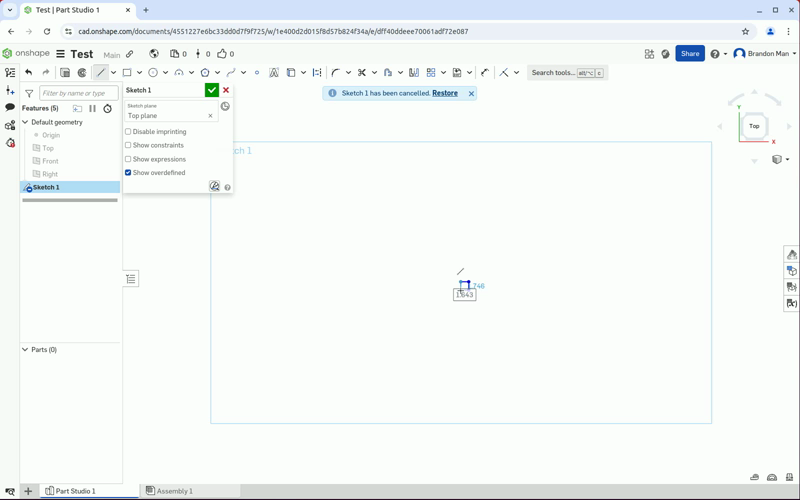
key_up(shift)
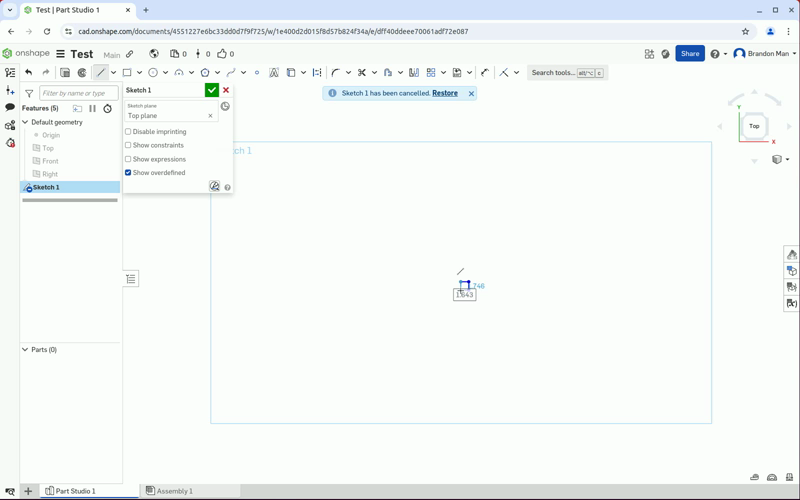
click(460, 290)
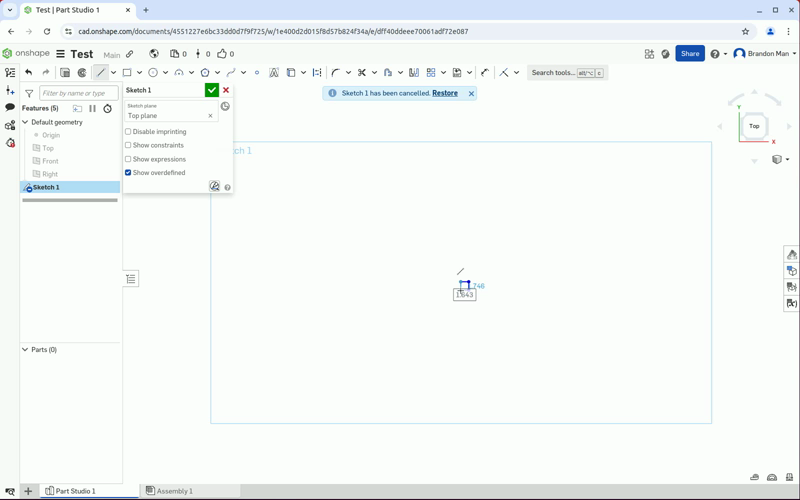
key(esc)
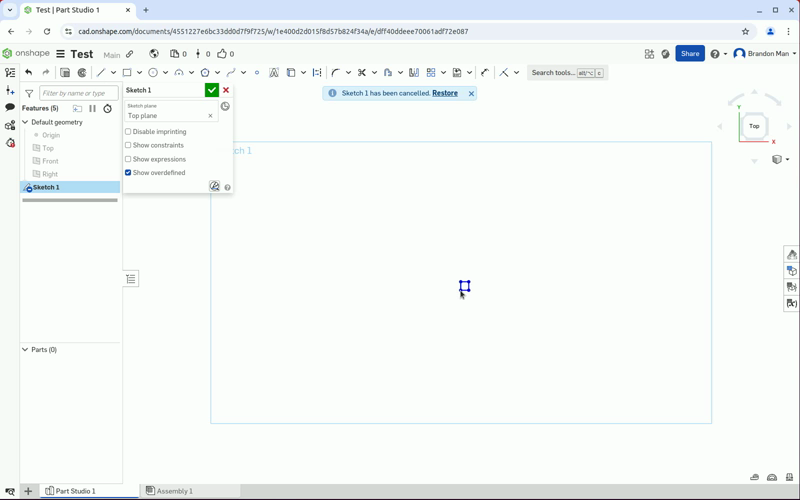
mouse_move(460, 285)
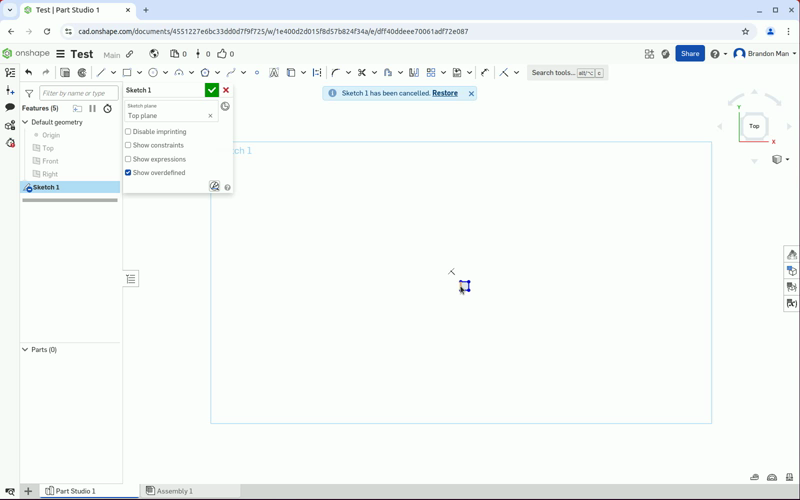
scroll(6)
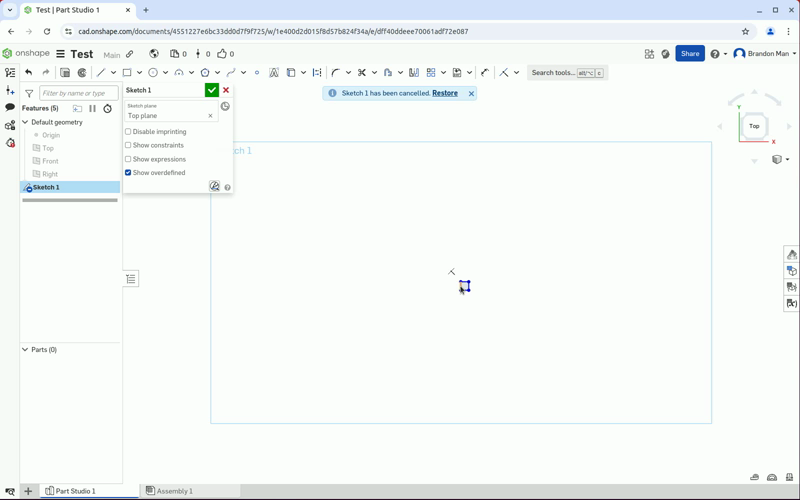
scroll(6)
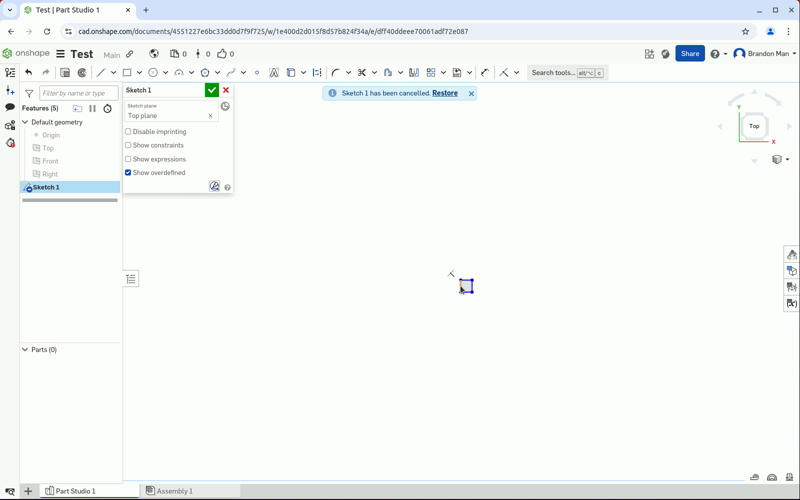
scroll(6)
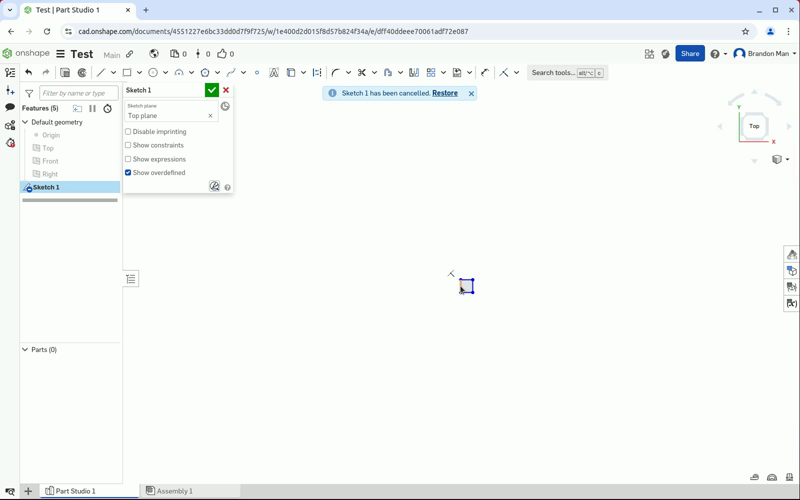
scroll(6)
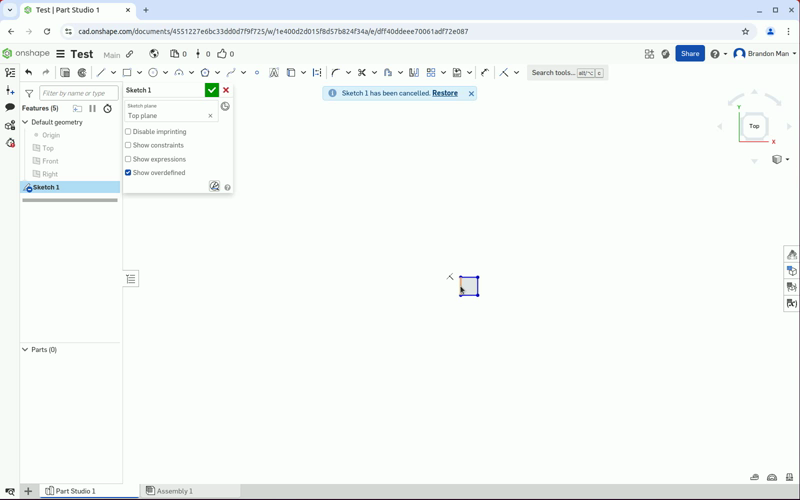
scroll(6)
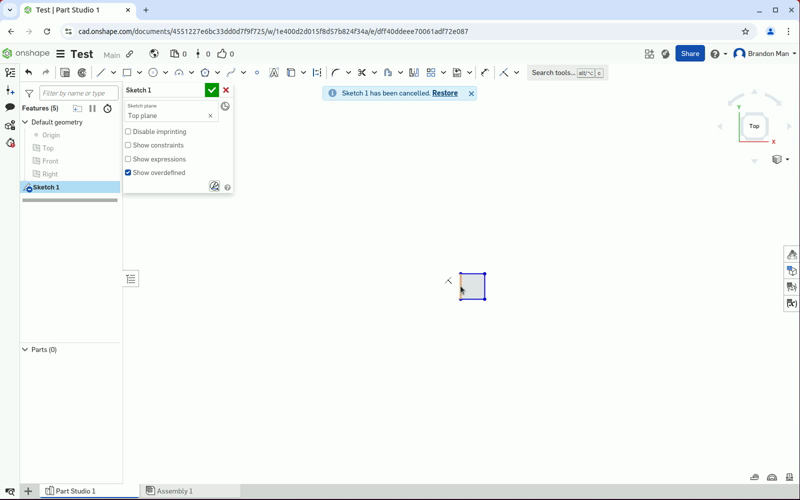
scroll(6)
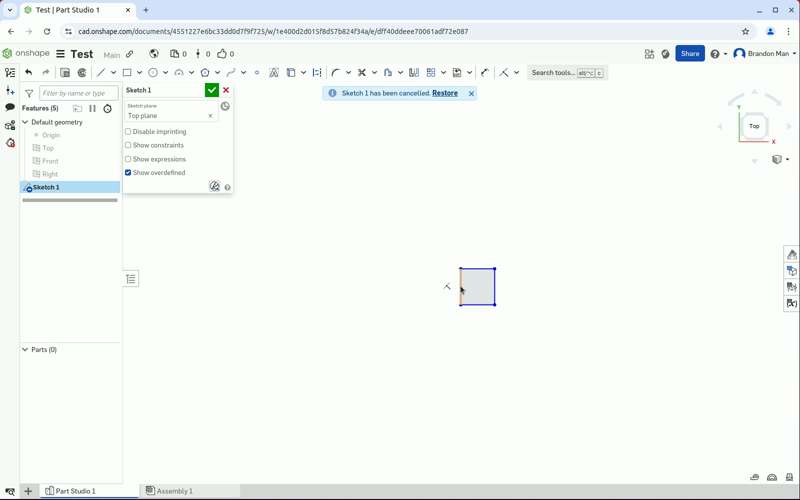
scroll(6)
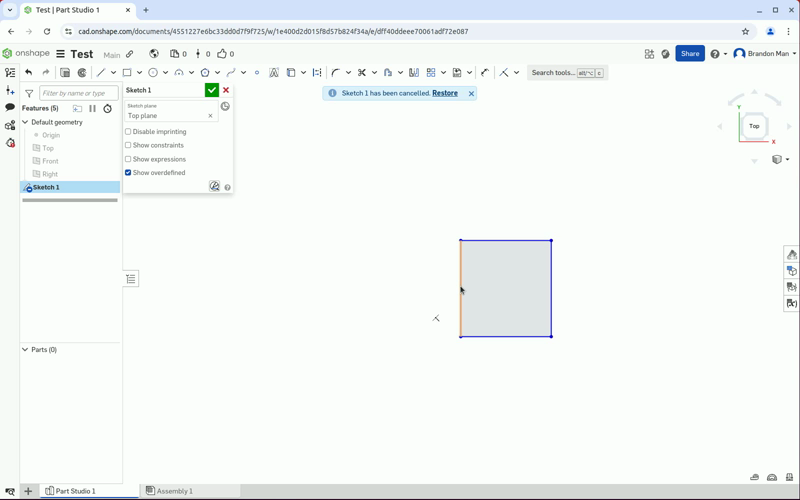
click(460, 285)
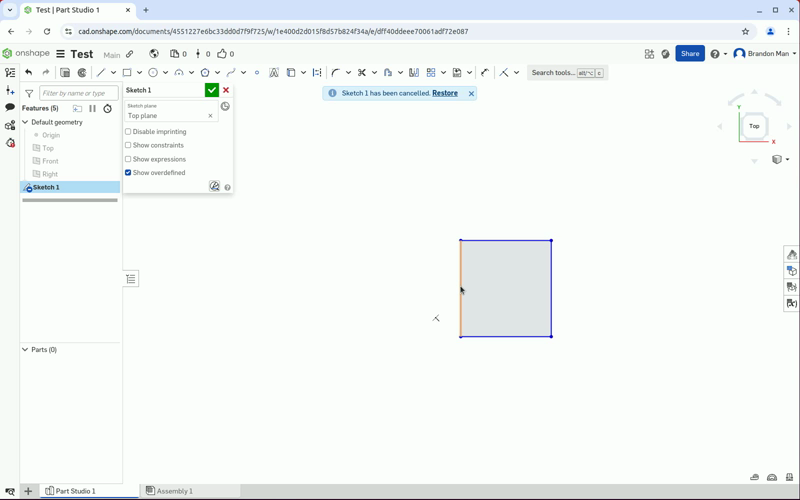
scroll(-6)
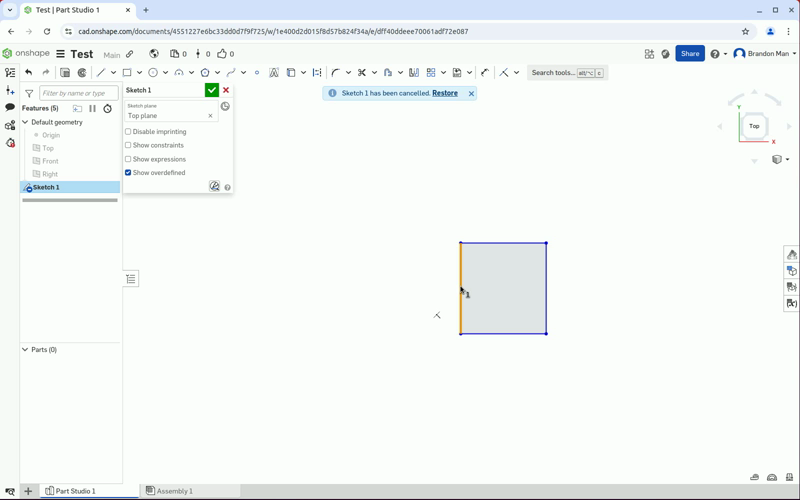
scroll(-6)
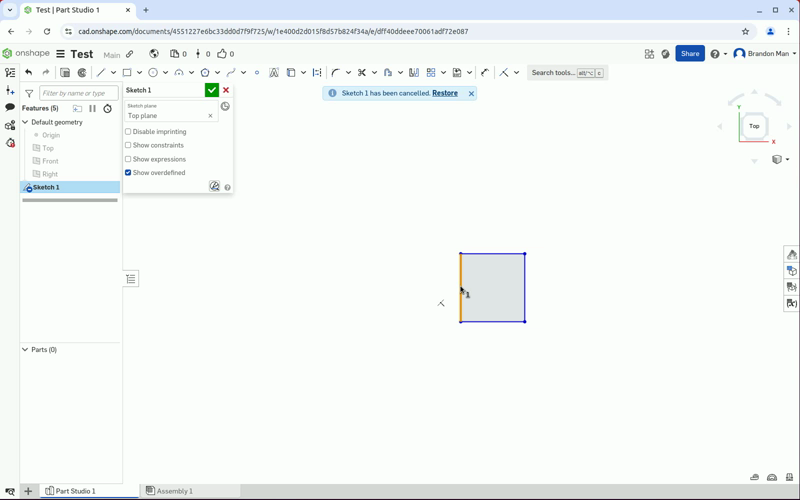
scroll(-6)
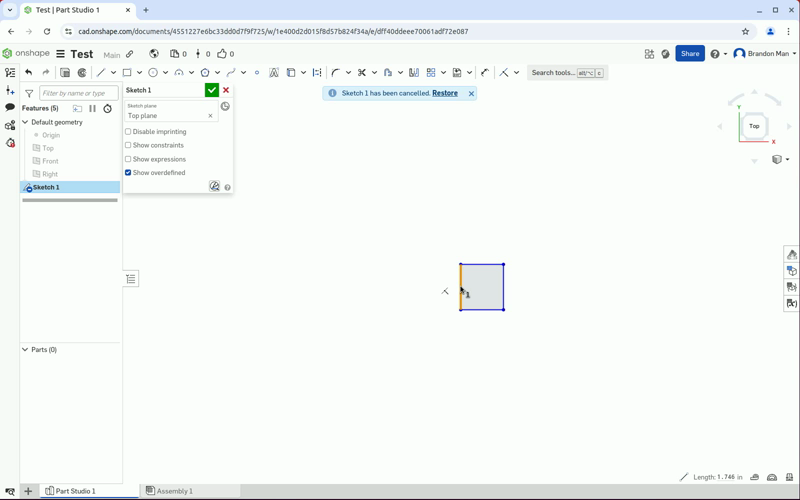
scroll(-6)
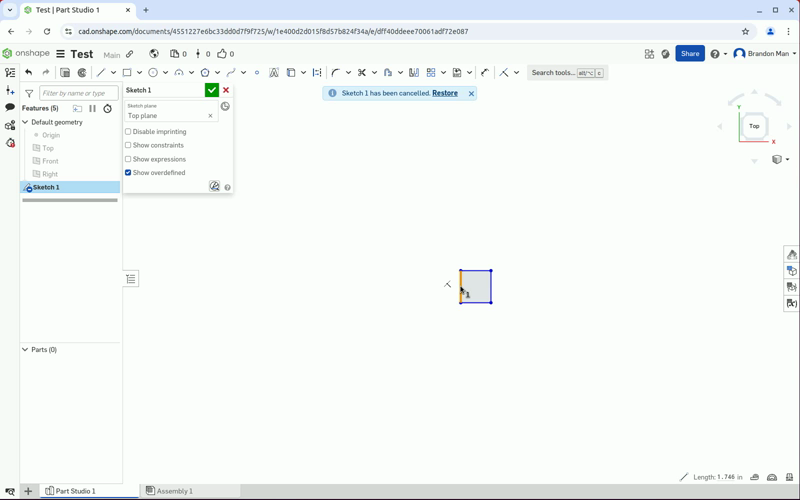
scroll(-6)
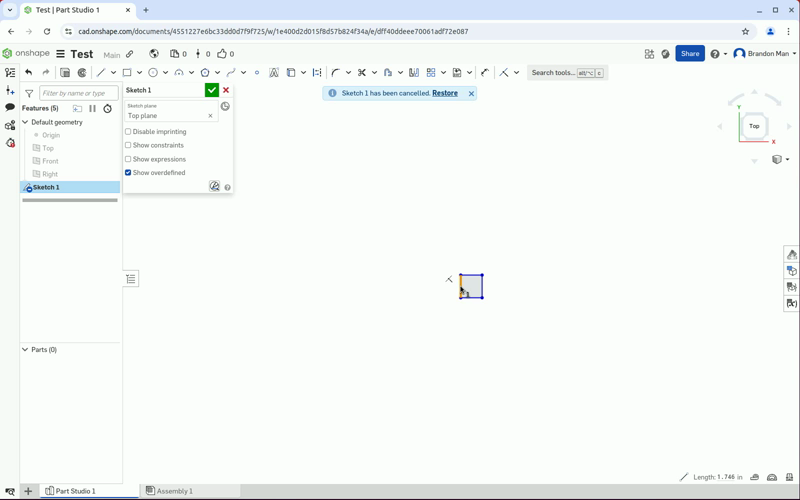
scroll(-6)
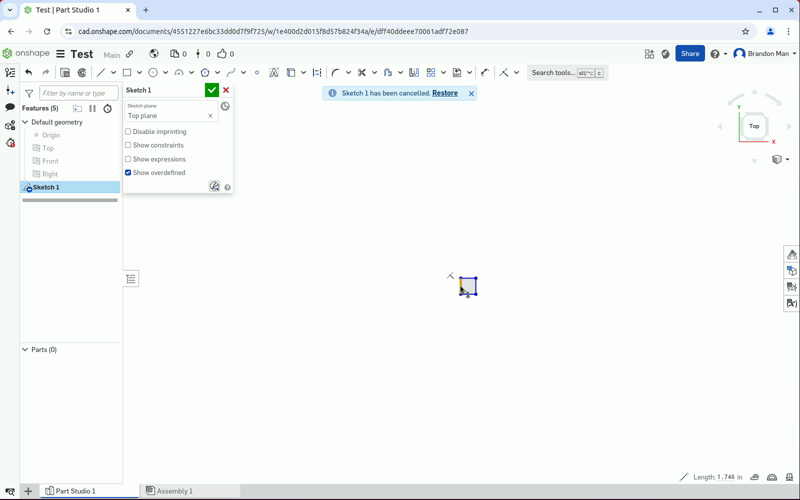
scroll(-6)
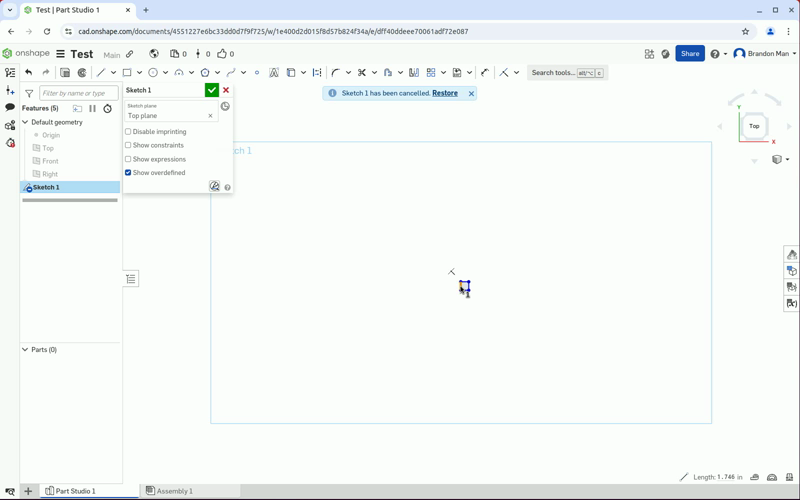
mouse_move(73, 352)
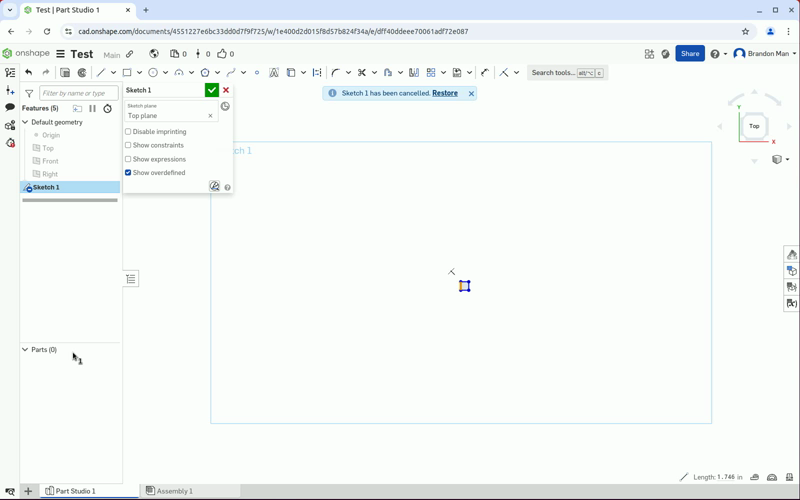
key(shift+y)
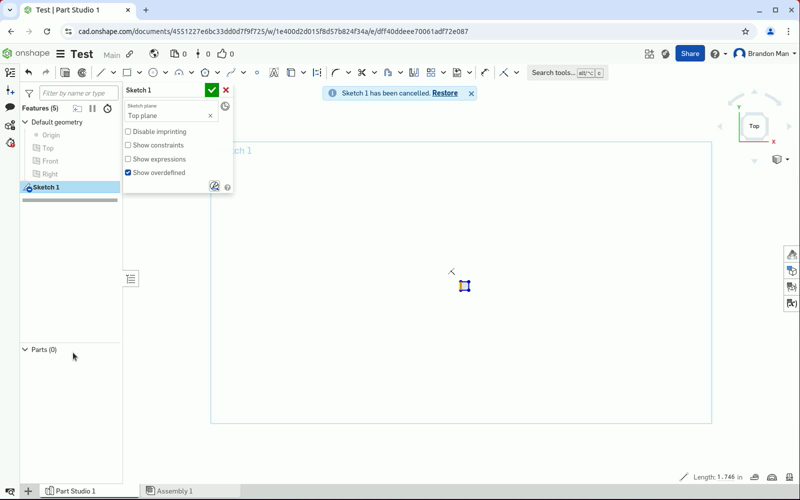
key(shift+e)
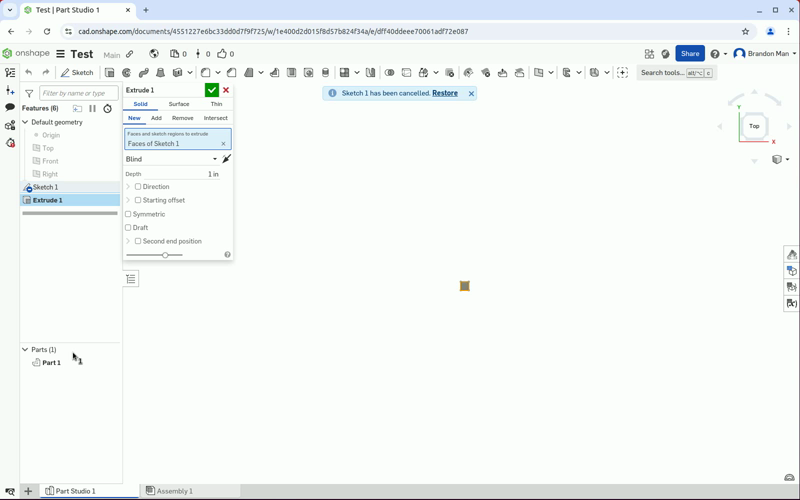
mouse_move(143, 106)
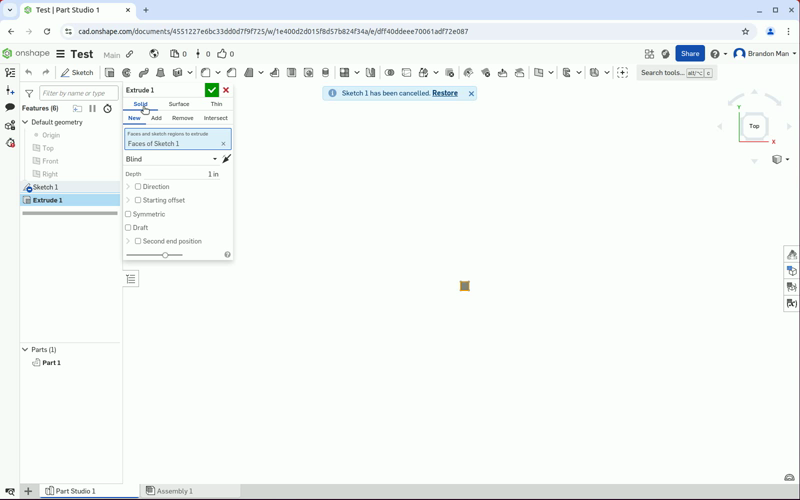
click(143, 106)
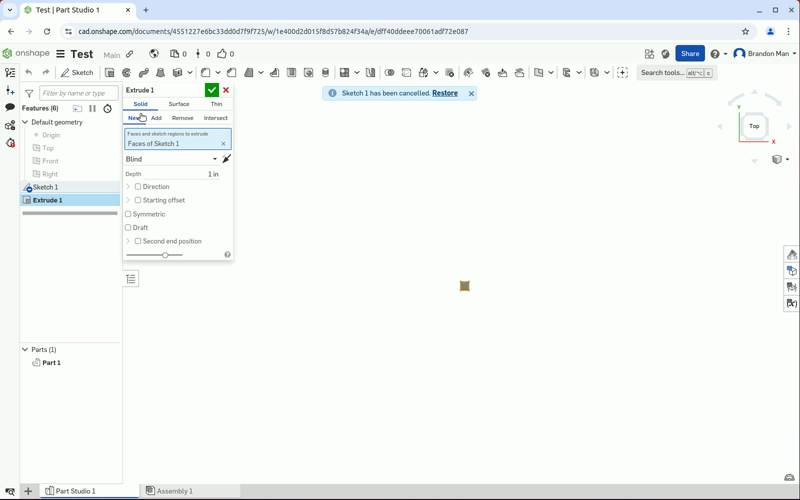
mouse_move(137, 120)
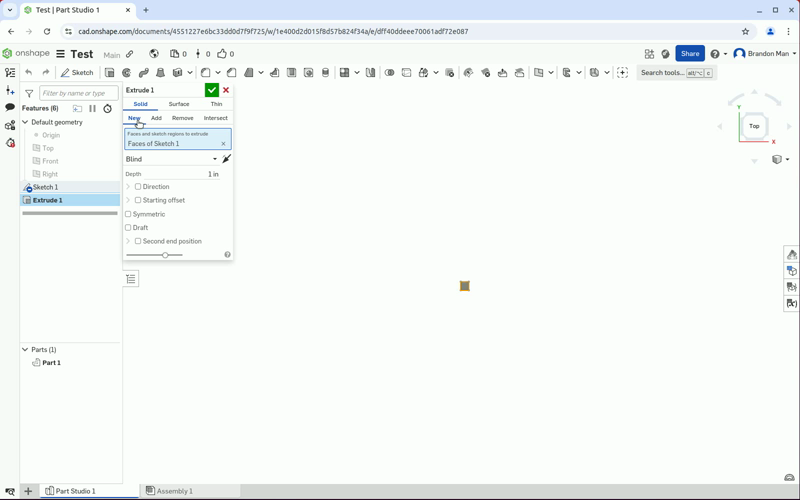
click(137, 120)
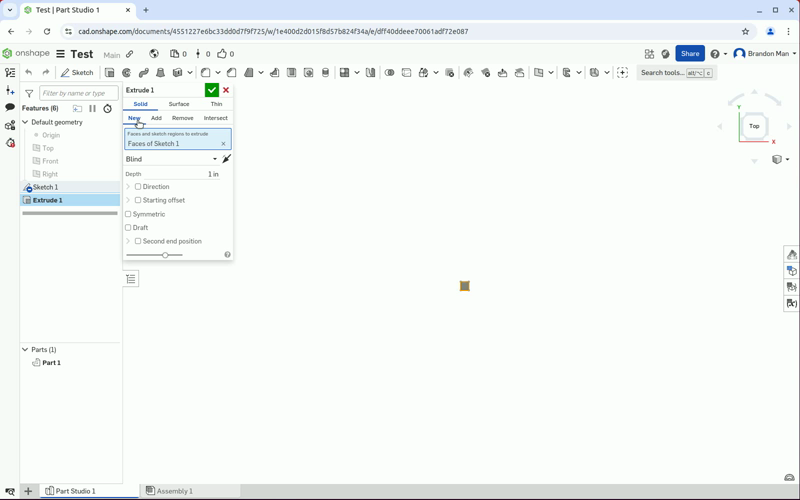
key(tab, 4)
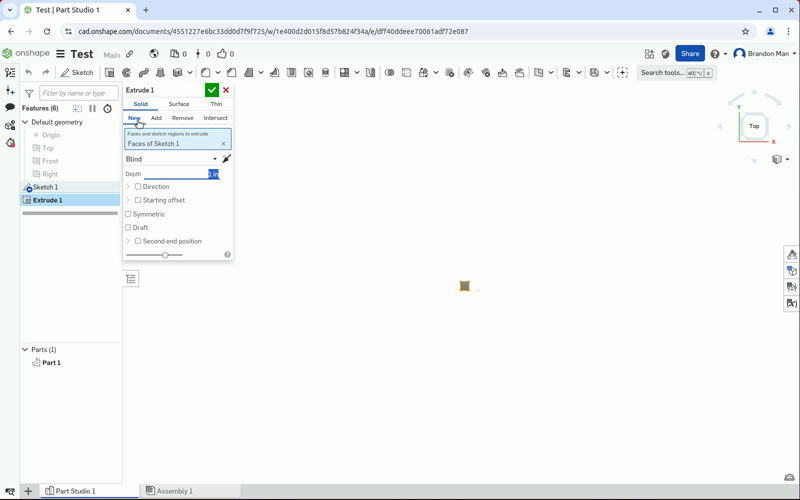
text(23.108)
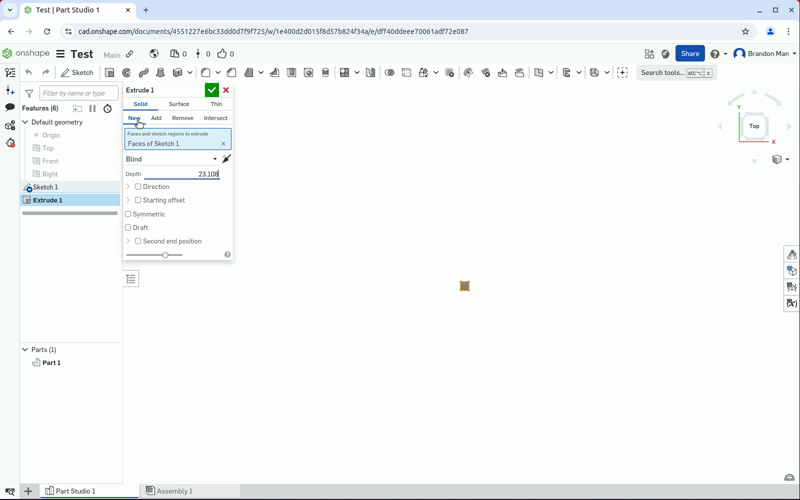
key(enter)
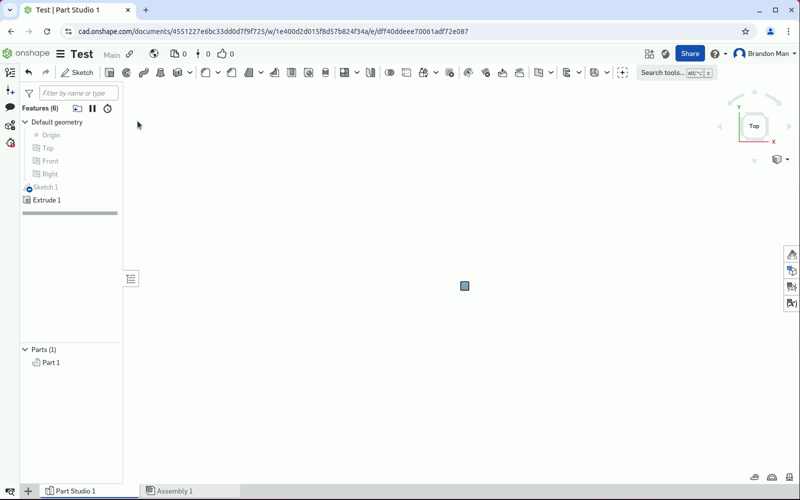
key(shift+h)
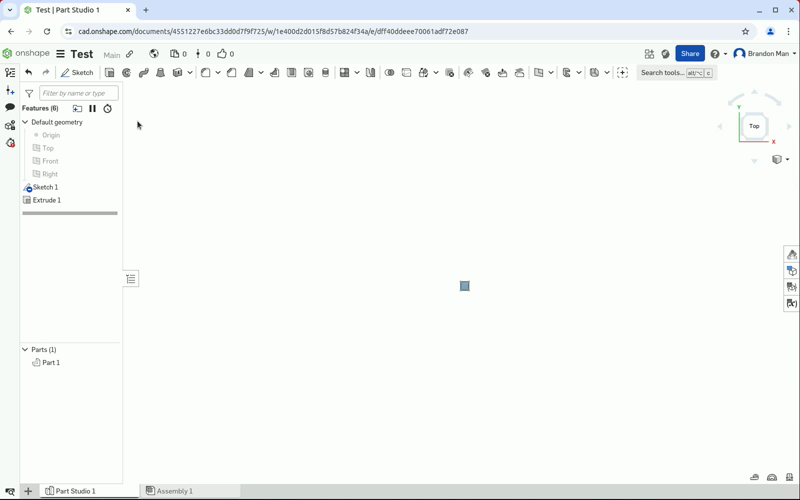
key(shift+h)
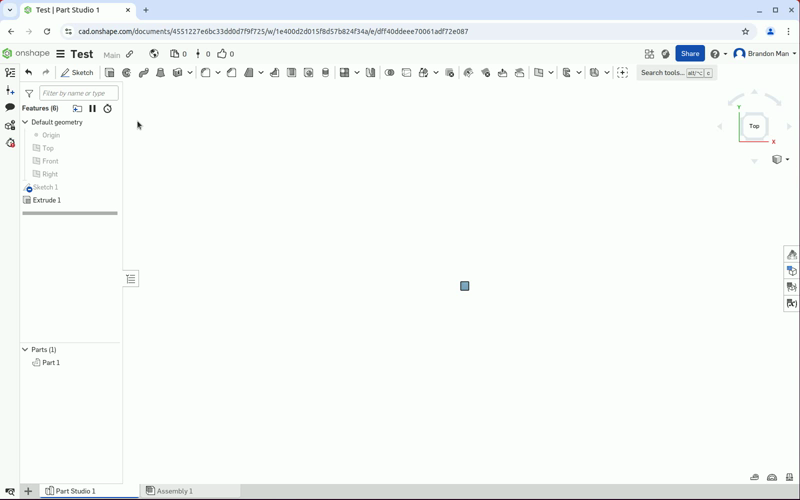
mouse_move(73, 189)
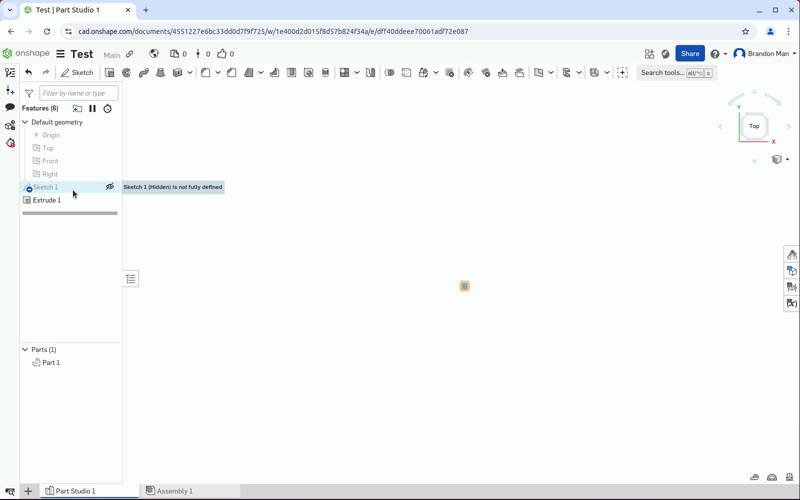
click(73, 189)
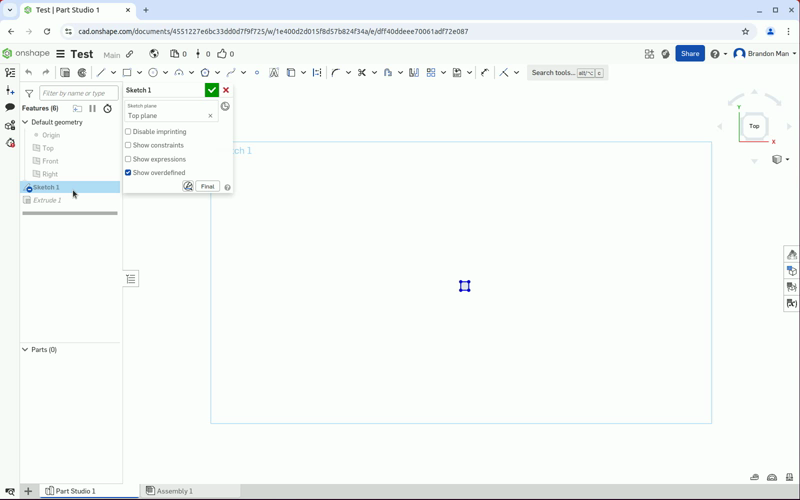
mouse_move(229, 92)
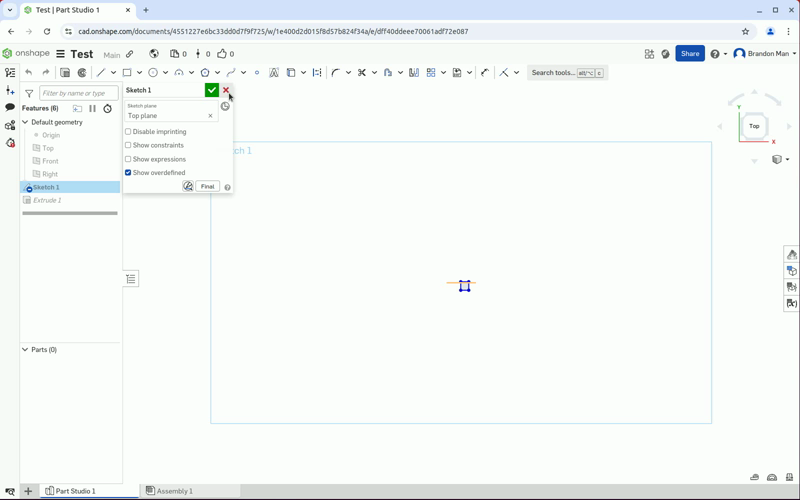
click(229, 92)
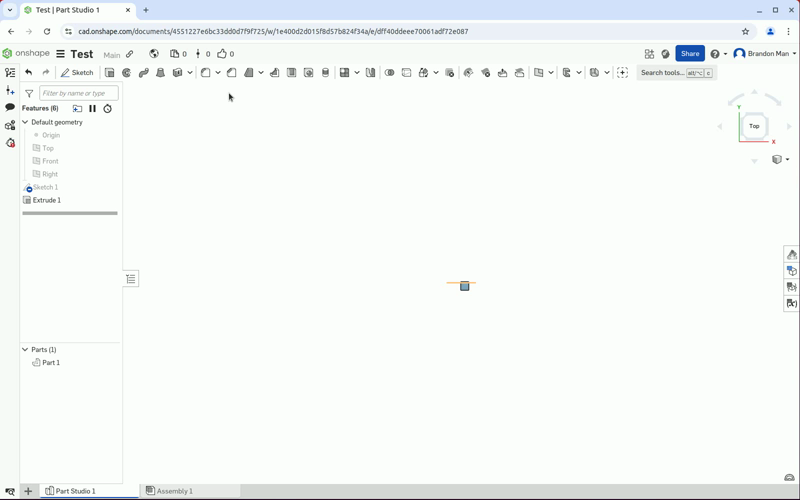
mouse_move(73, 352)
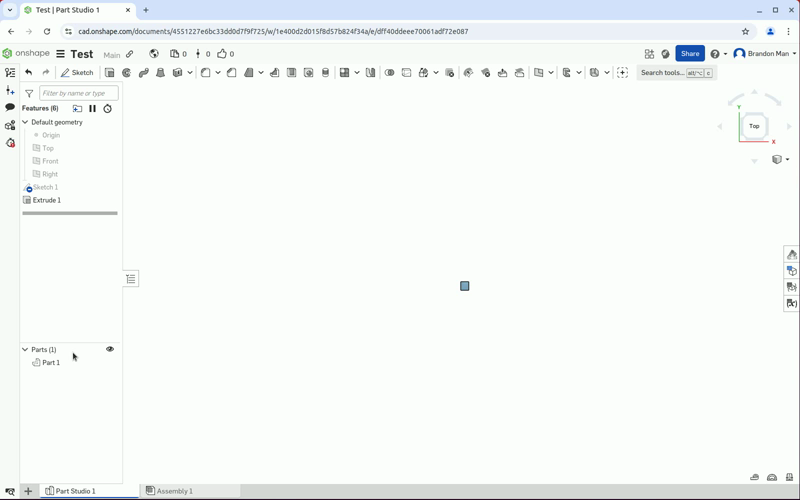
key(y)
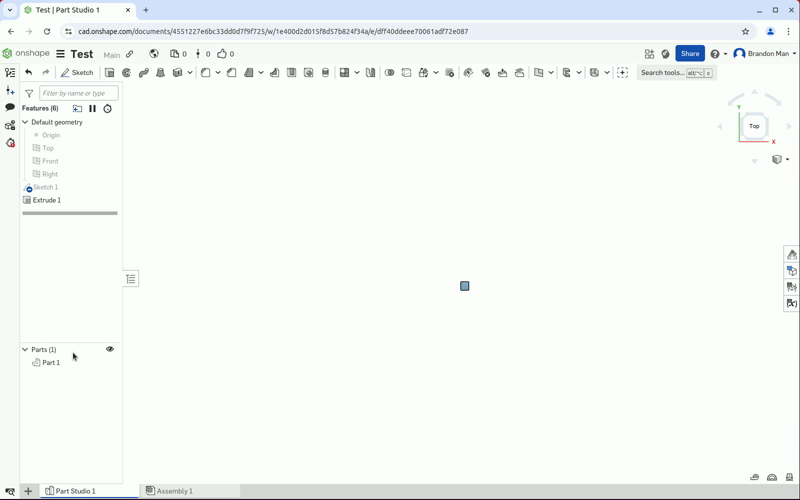
key(shift+p)
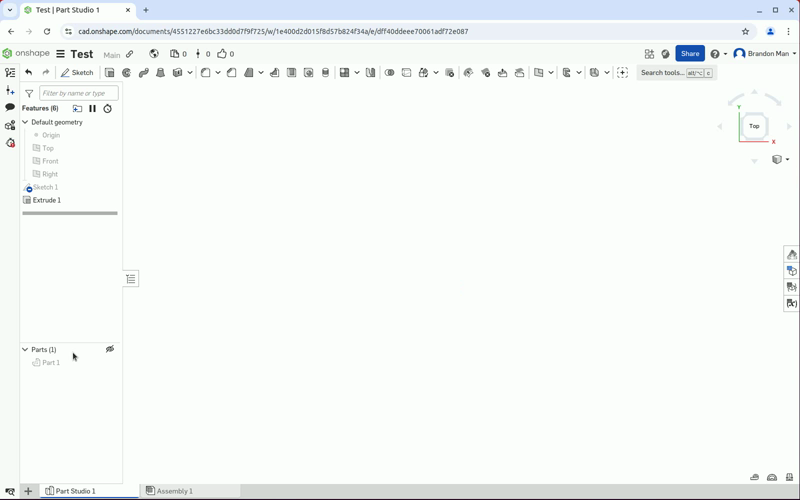
key(space)
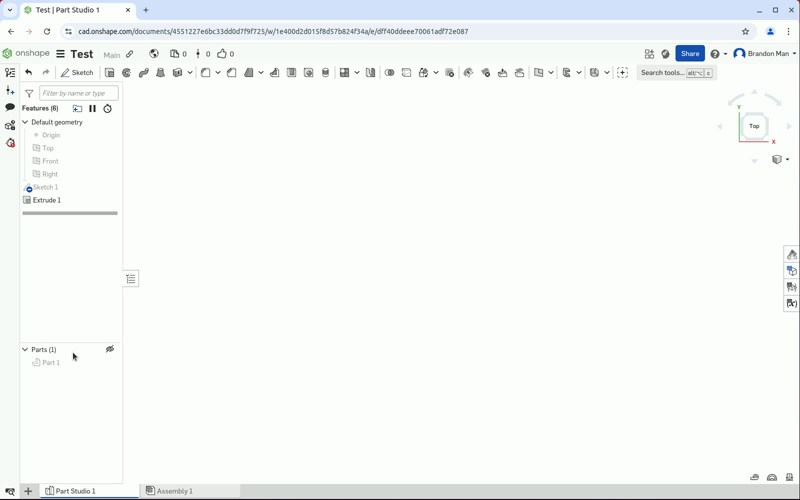
key_down(shift)
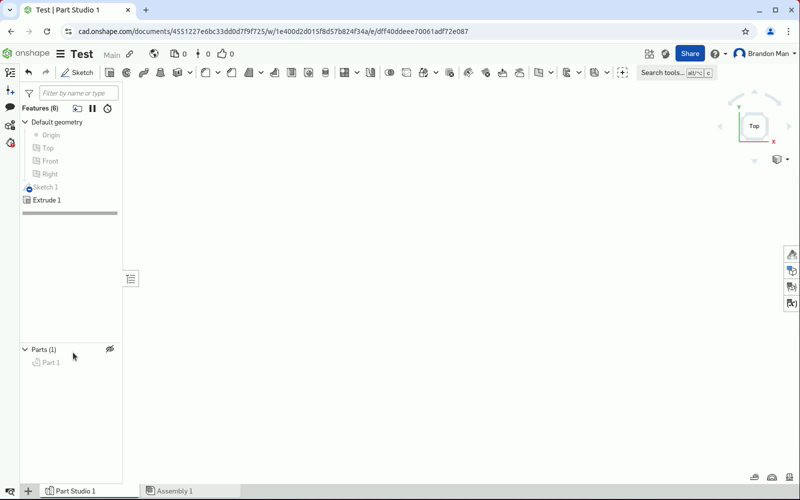
key(up)
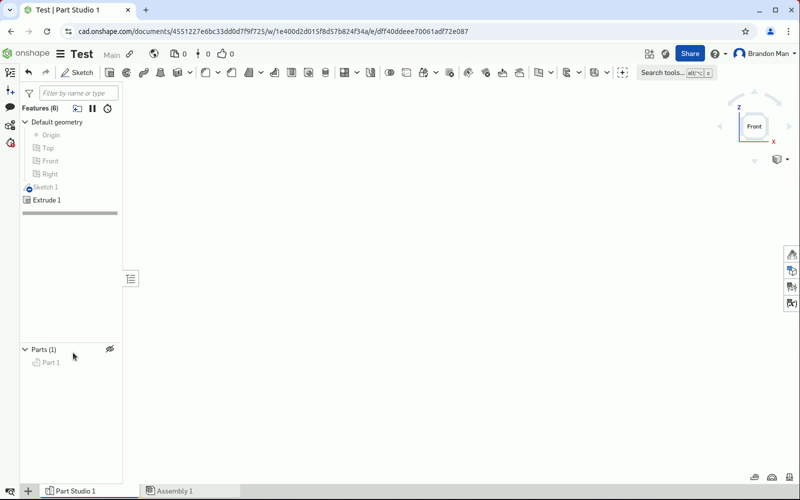
key_up(shift)
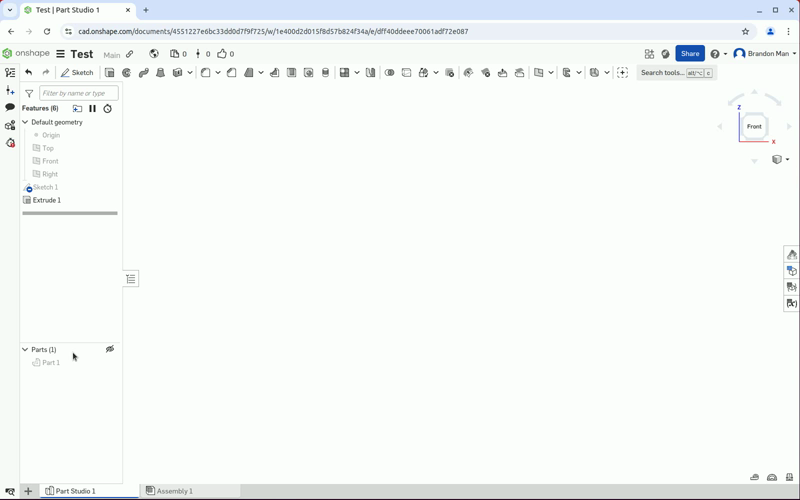
key(space)
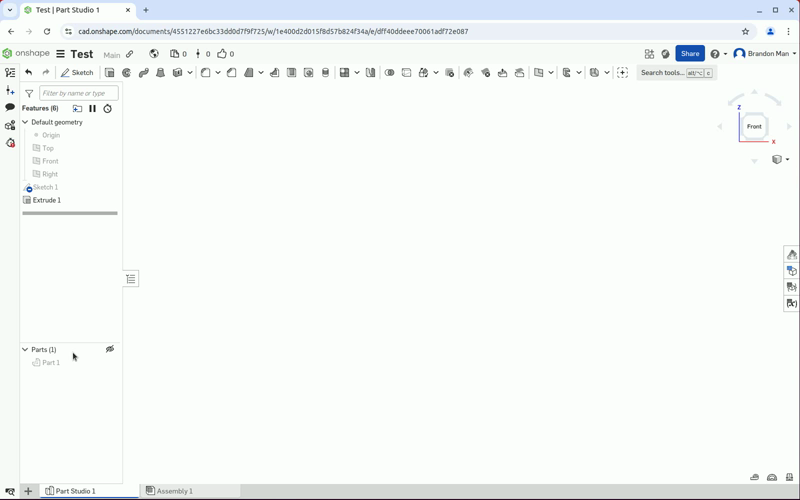
key_down(shift)
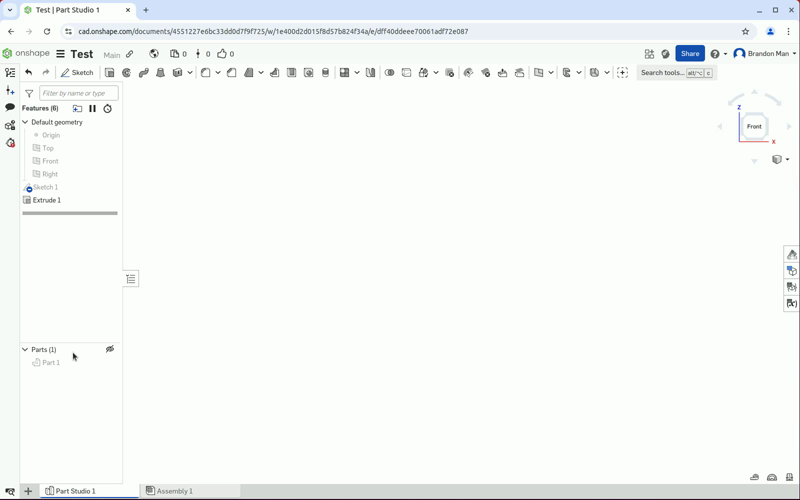
key(left)
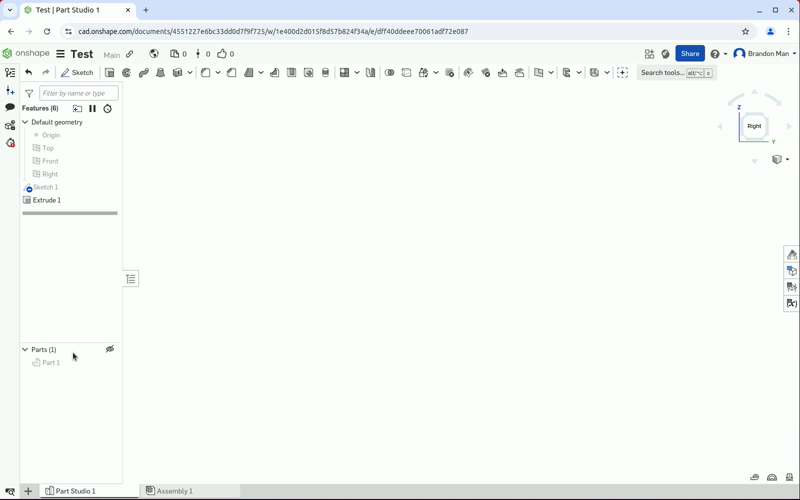
key_up(shift)
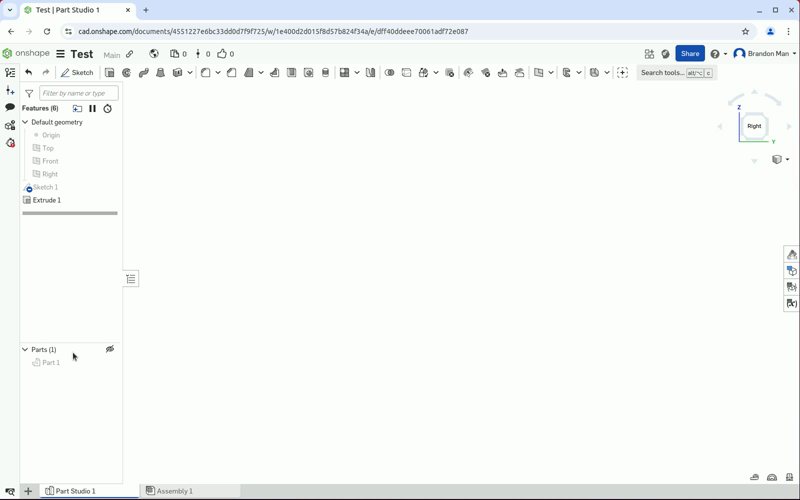
mouse_move(73, 352)
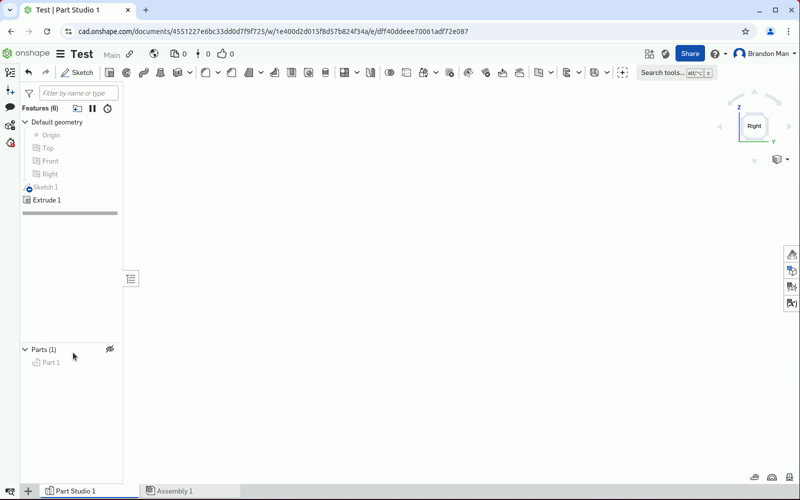
key(shift+y)
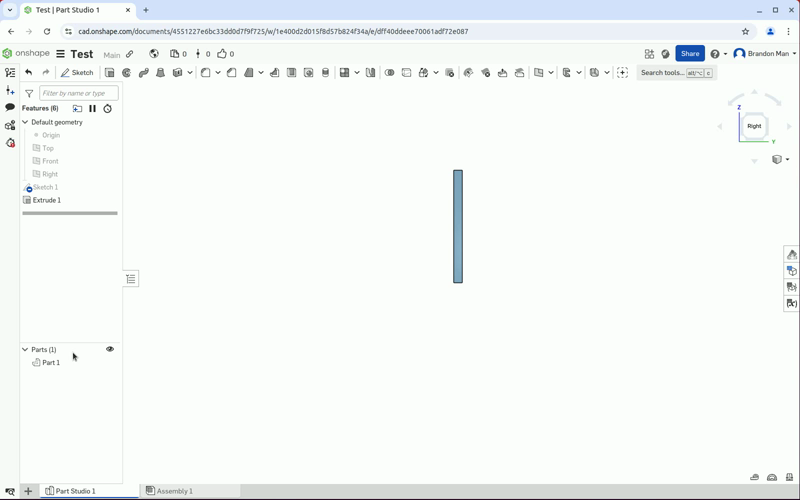
mouse_move(541, 75)
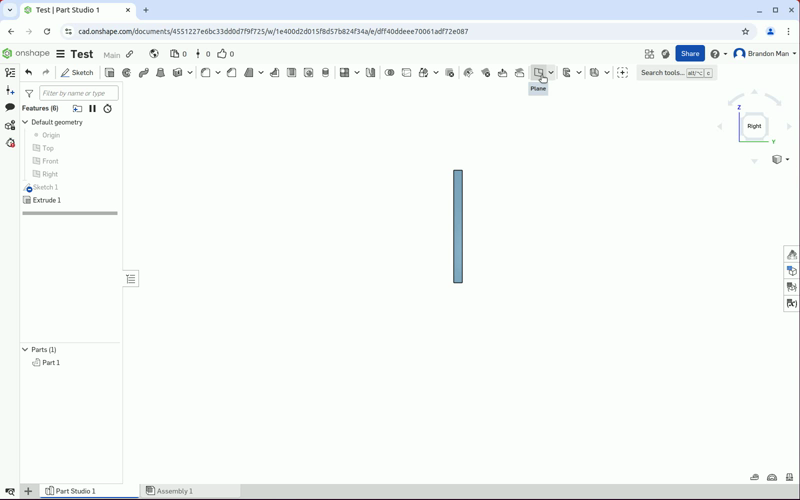
click(541, 75)
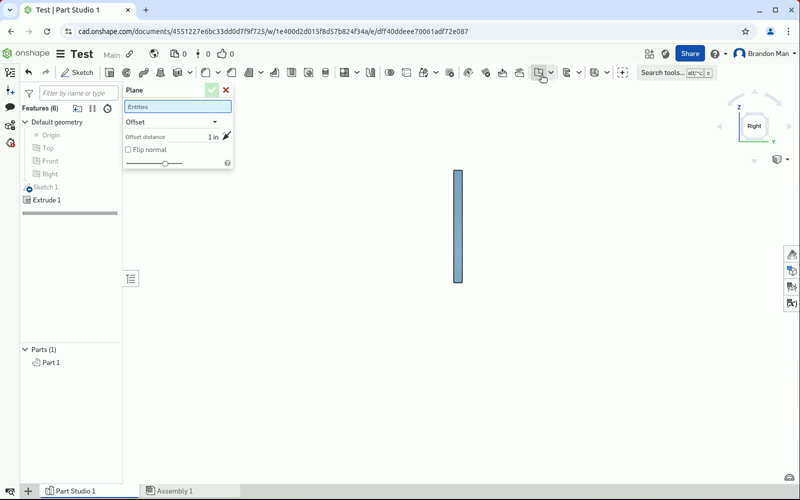
mouse_move(73, 176)
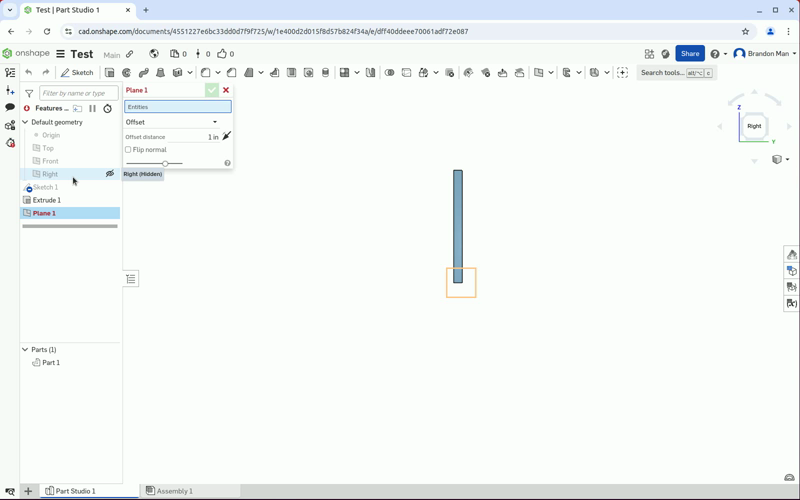
click(73, 176)
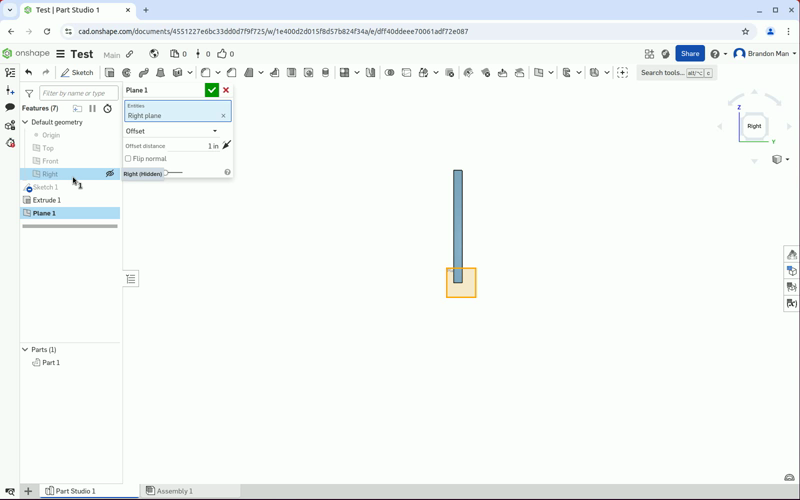
key(tab, 2)
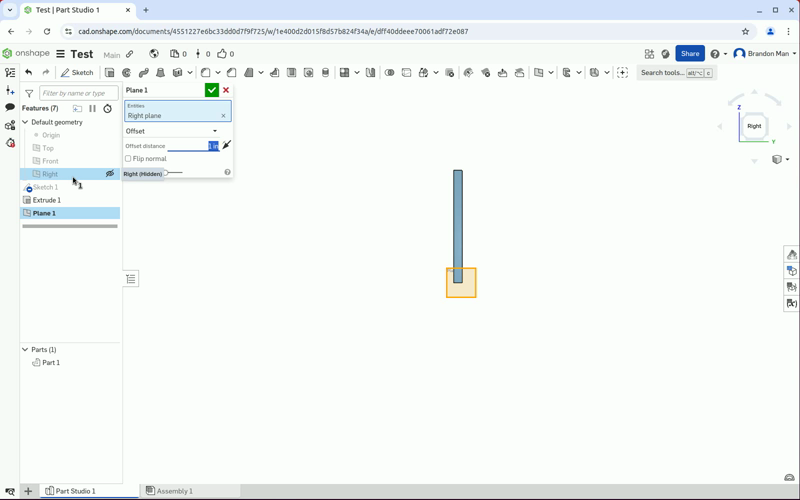
text(1.448)
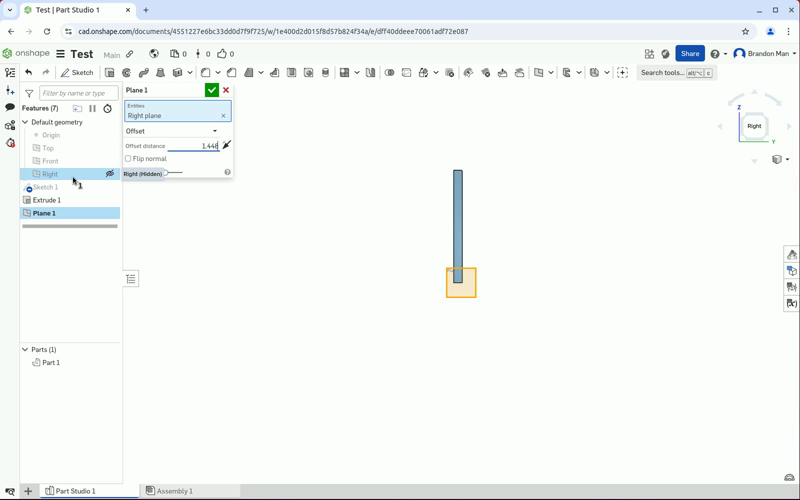
key(enter, 2)
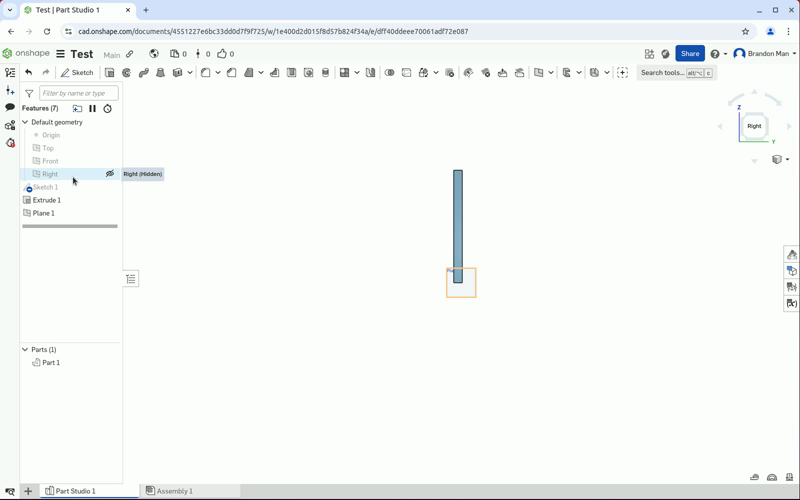
key(shift+s)
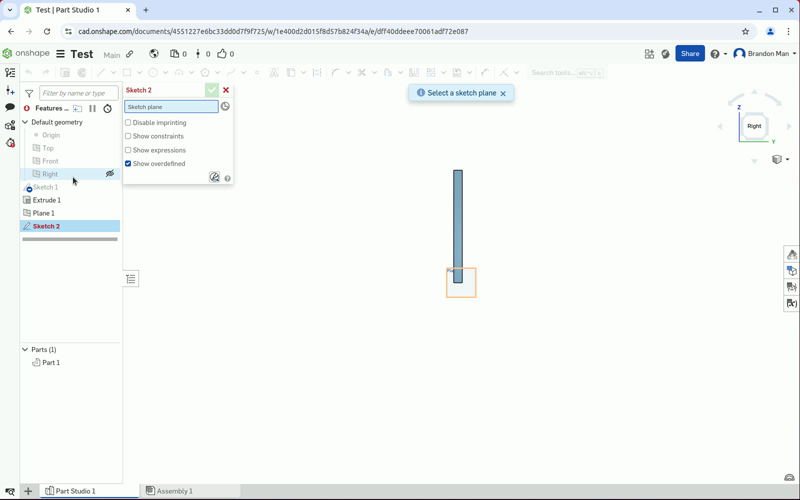
mouse_move(73, 215)
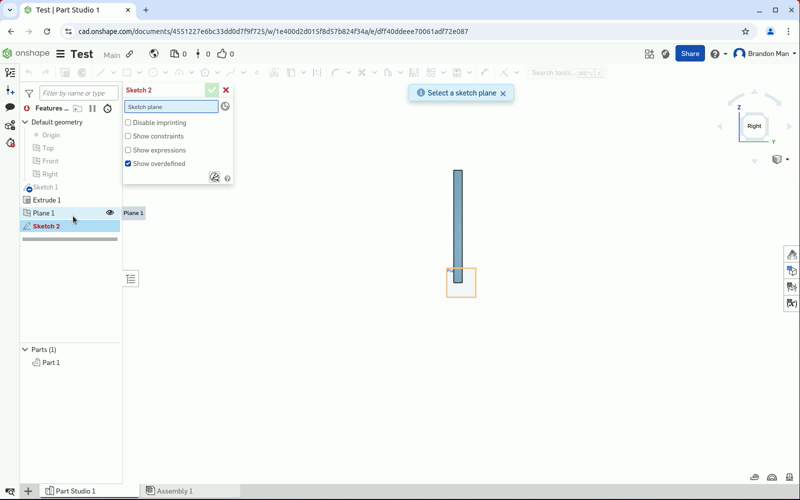
click(73, 215)
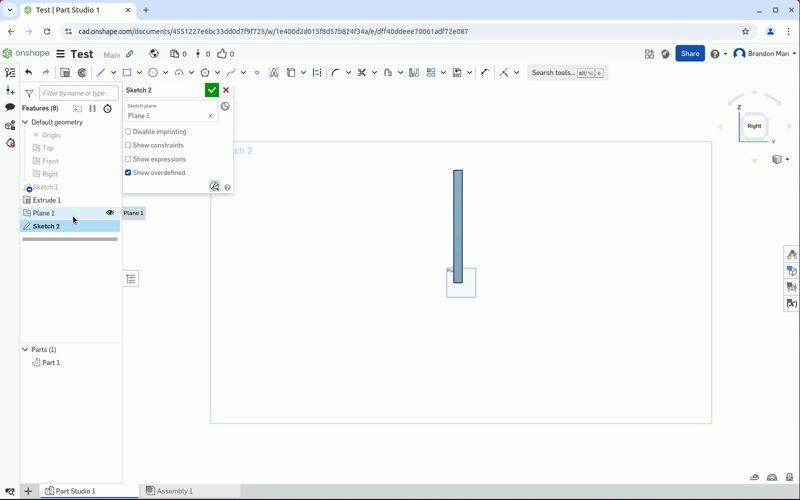
mouse_move(73, 352)
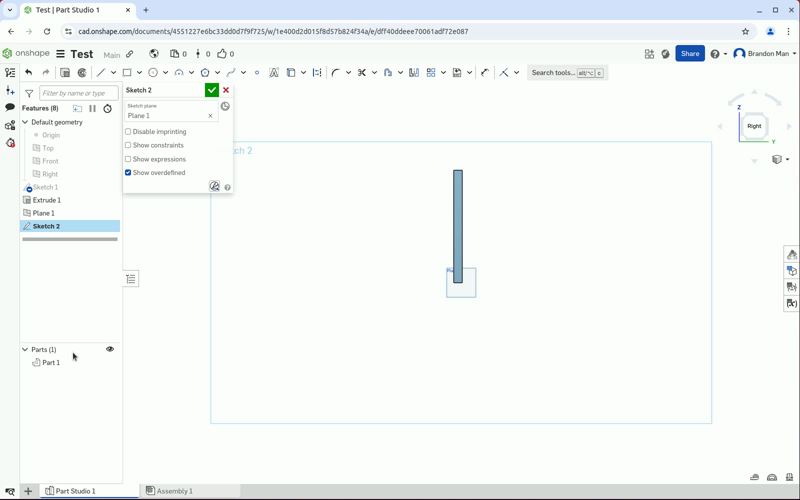
key(y)
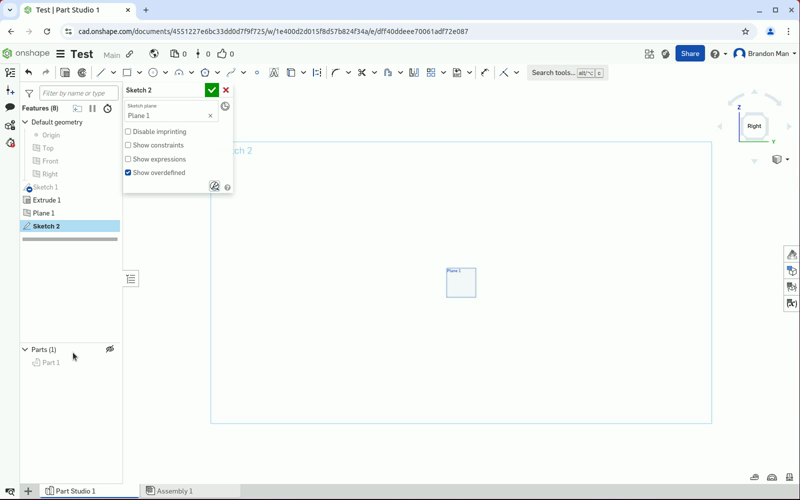
key(l)
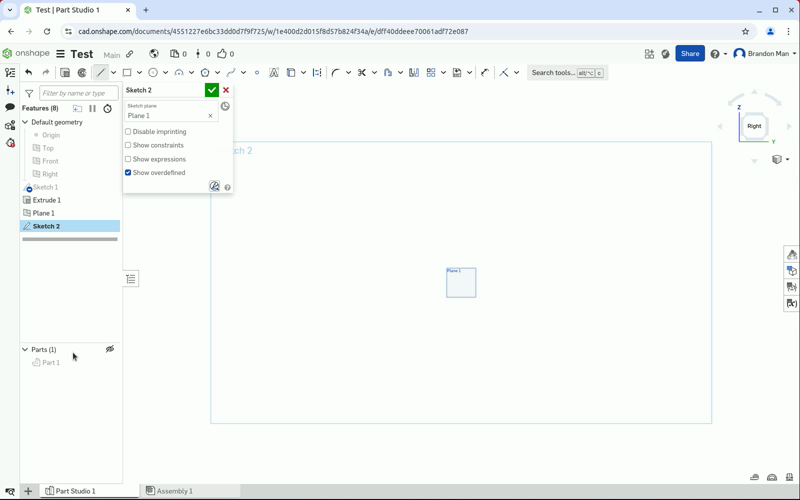
key_down(shift)
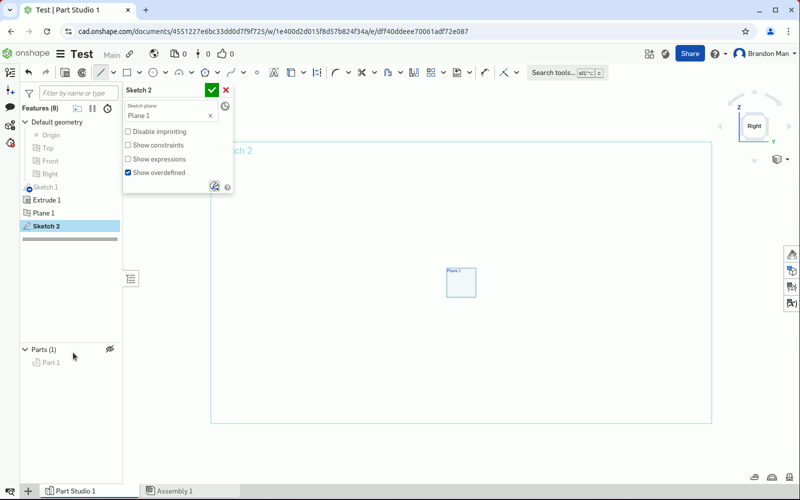
mouse_move(456, 180)
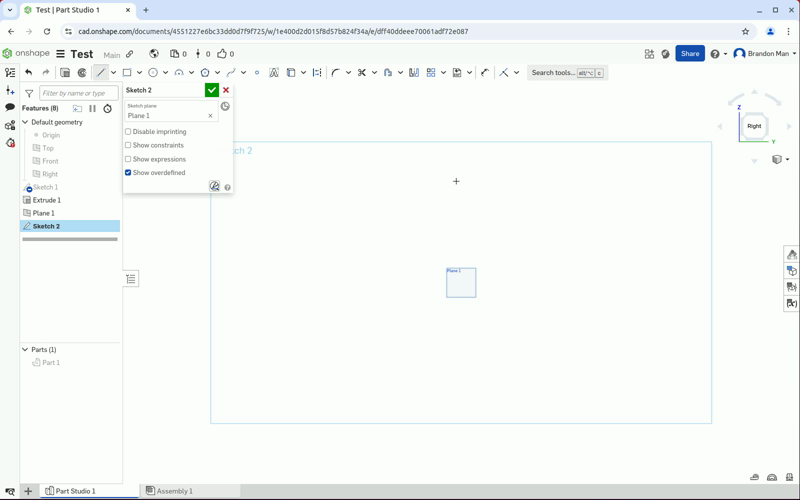
click(456, 180)
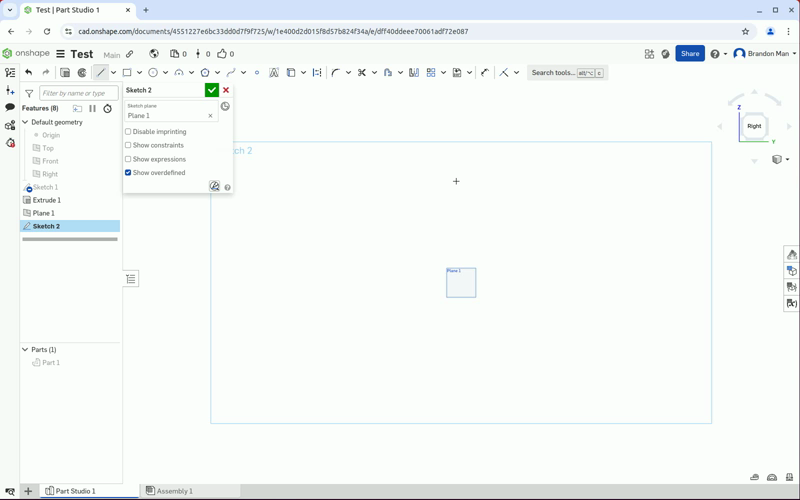
key_up(shift)
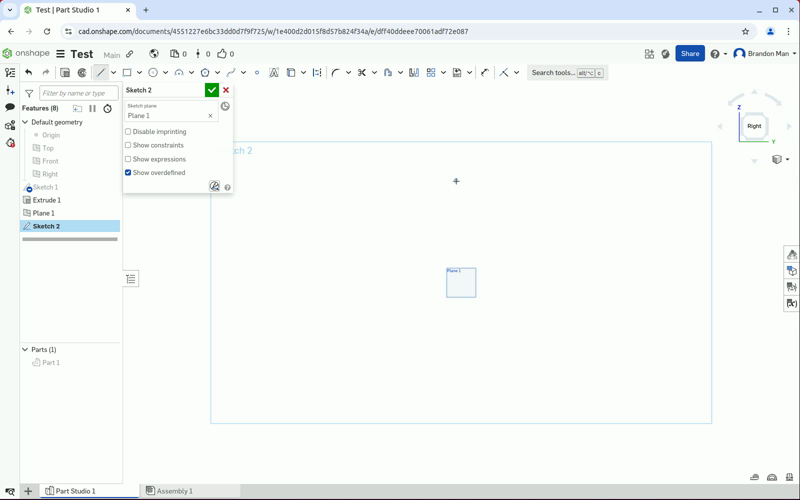
key_down(shift)
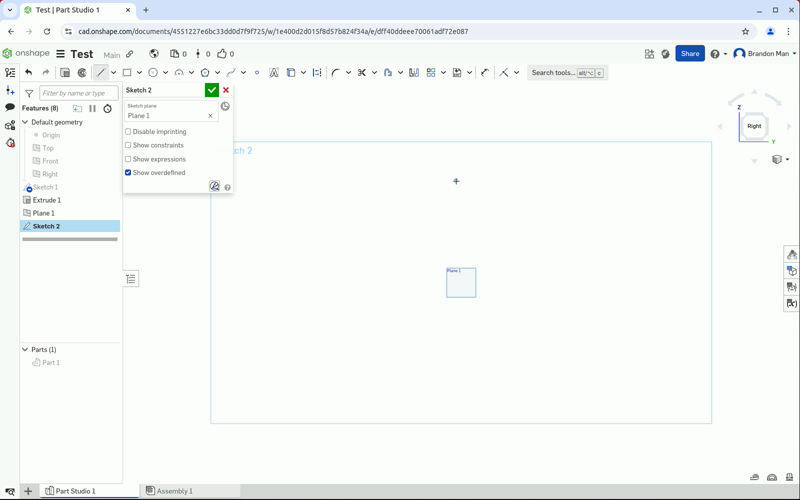
mouse_move(486, 180)
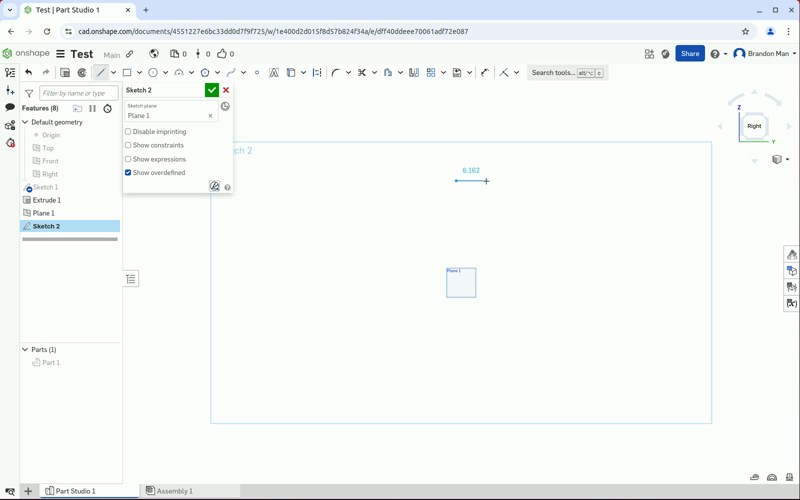
mouse_move(458, 180)
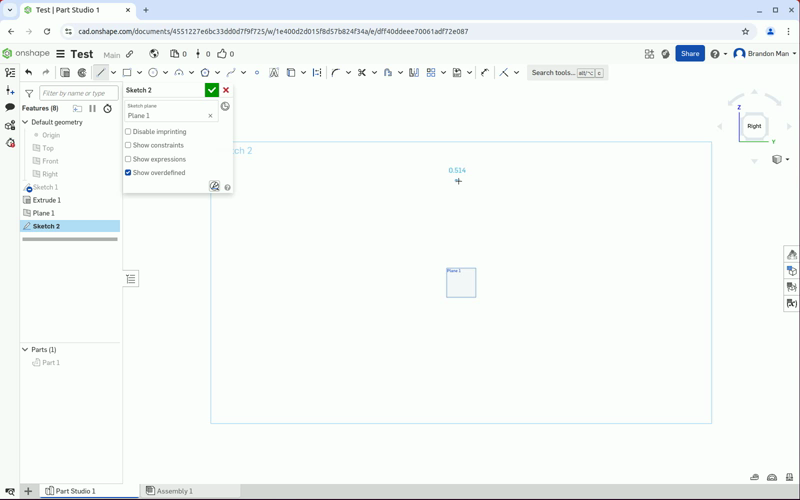
scroll(6)
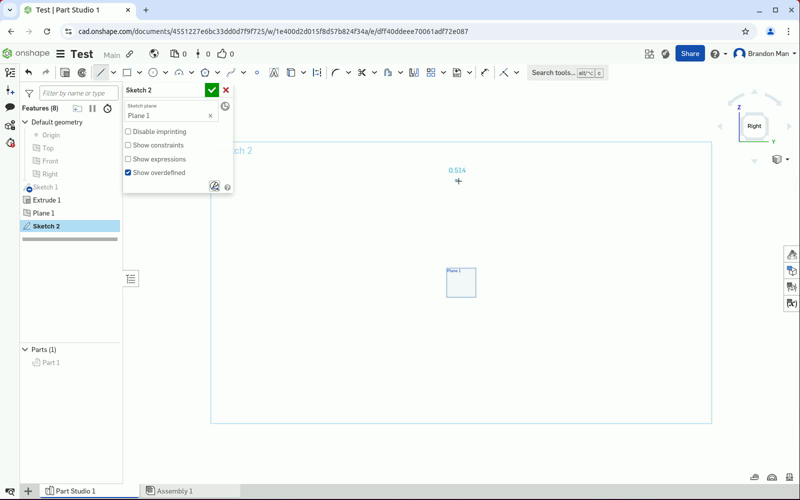
scroll(6)
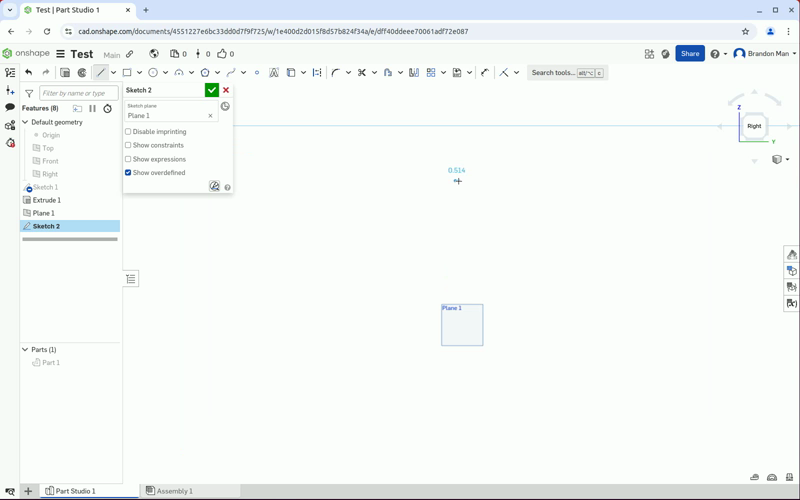
scroll(6)
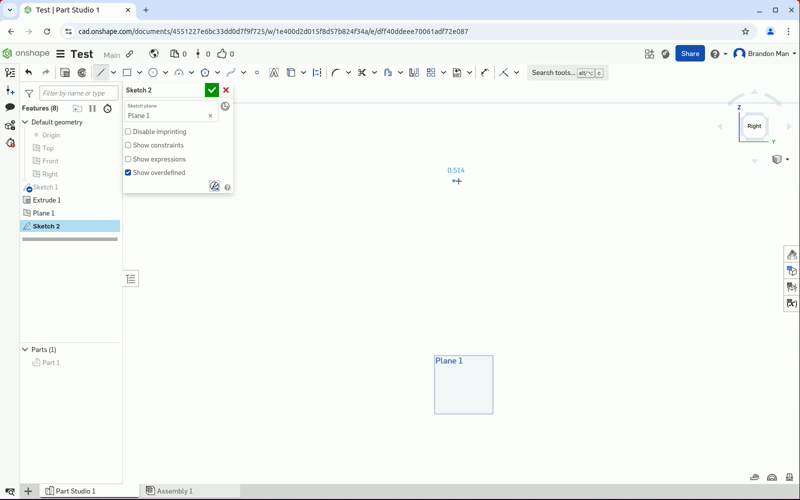
scroll(6)
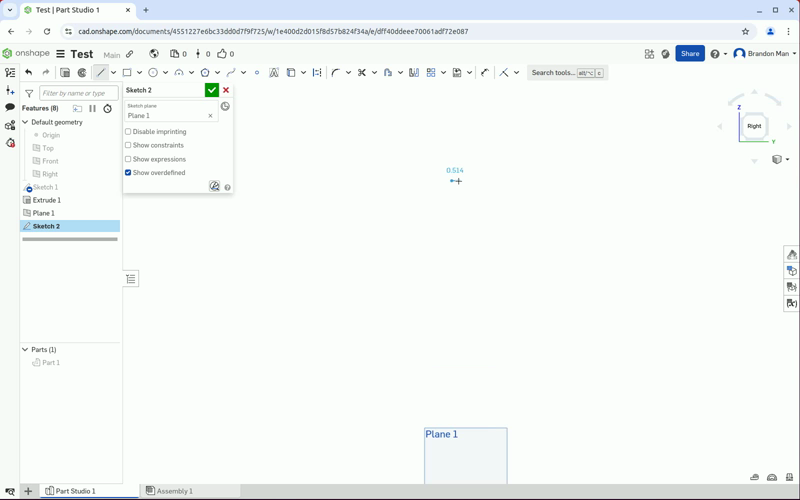
scroll(6)
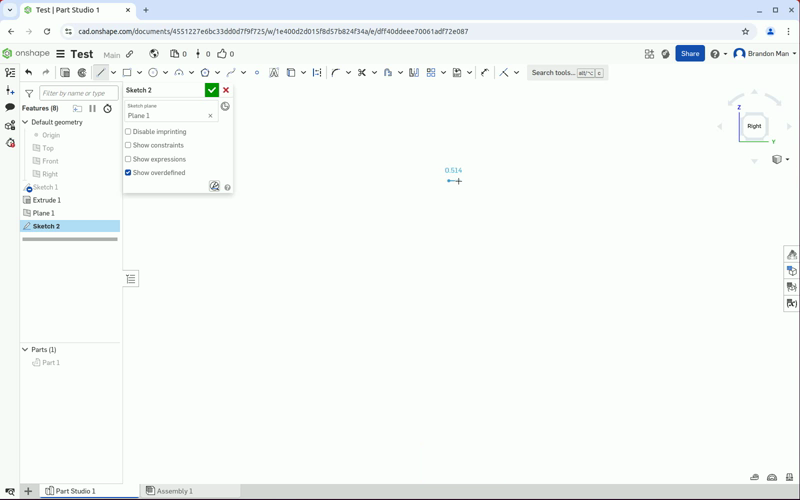
scroll(6)
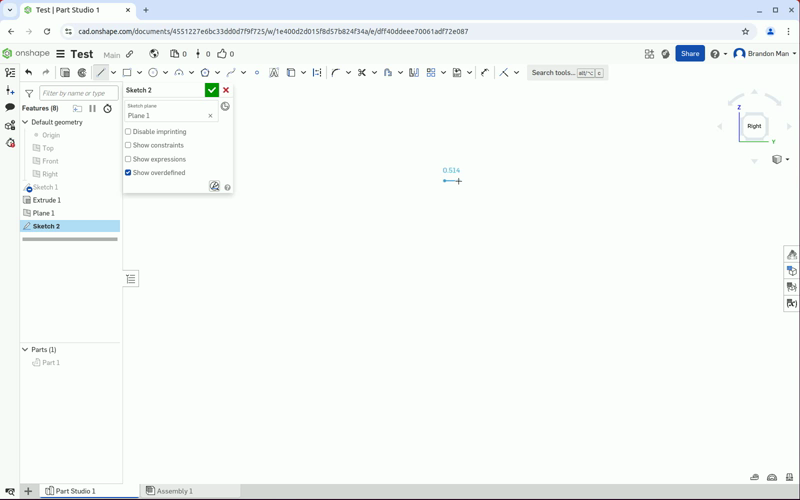
scroll(6)
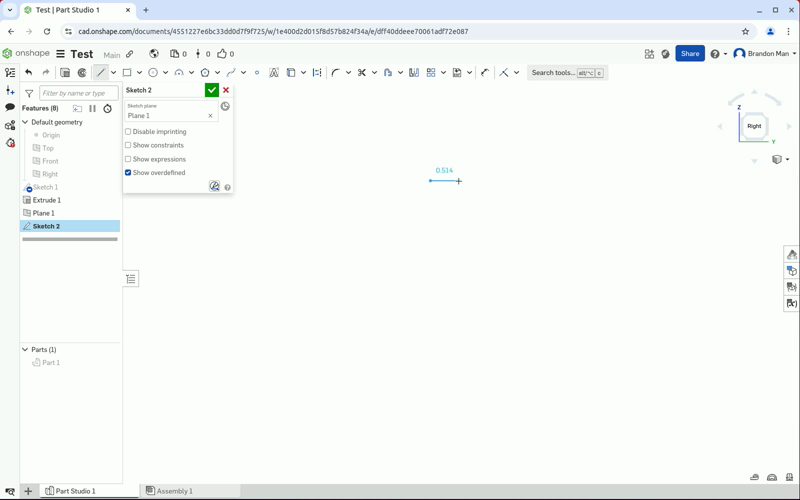
click(458, 180)
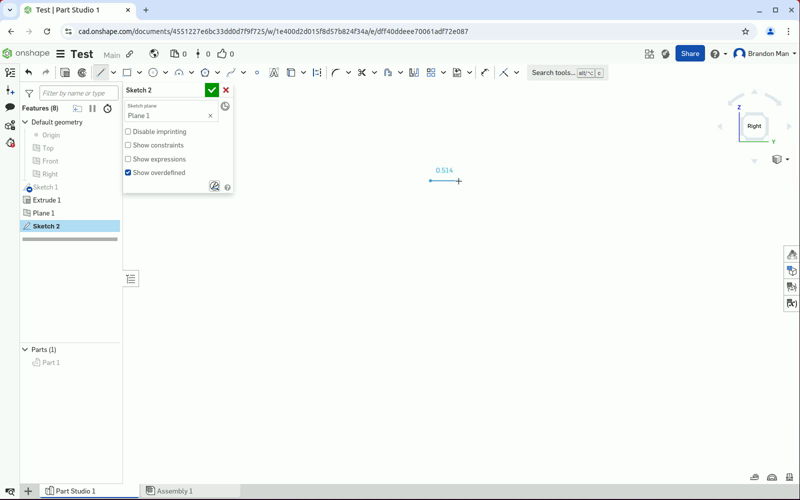
scroll(-6)
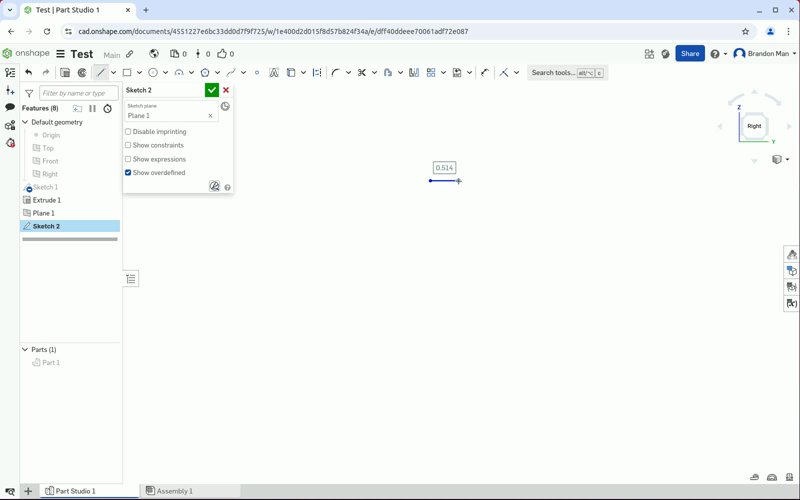
scroll(-6)
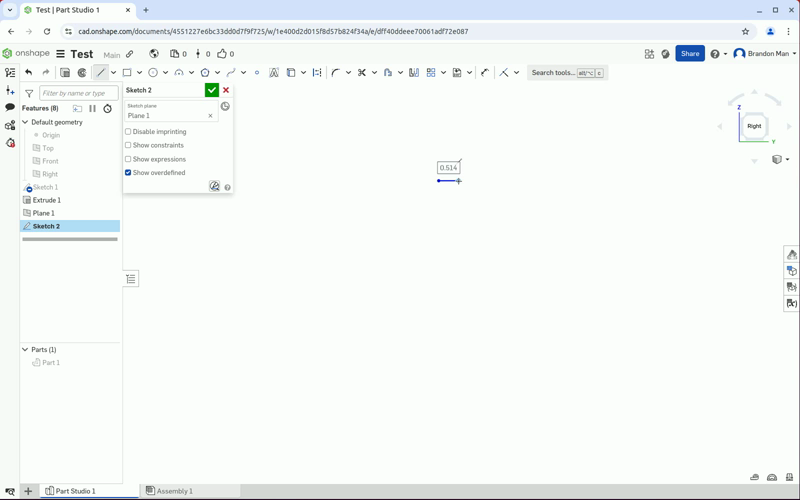
scroll(-6)
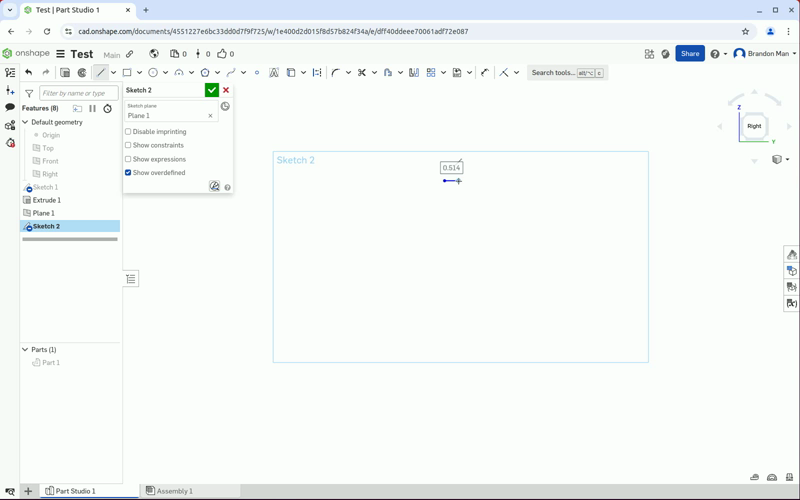
scroll(-6)
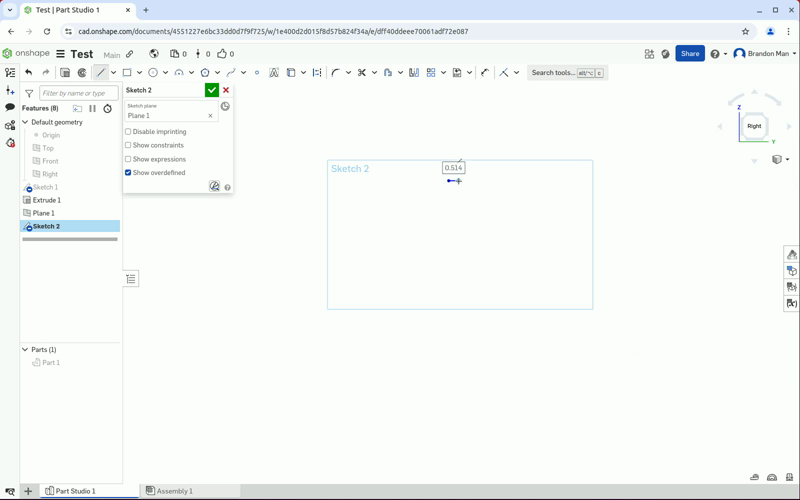
scroll(-6)
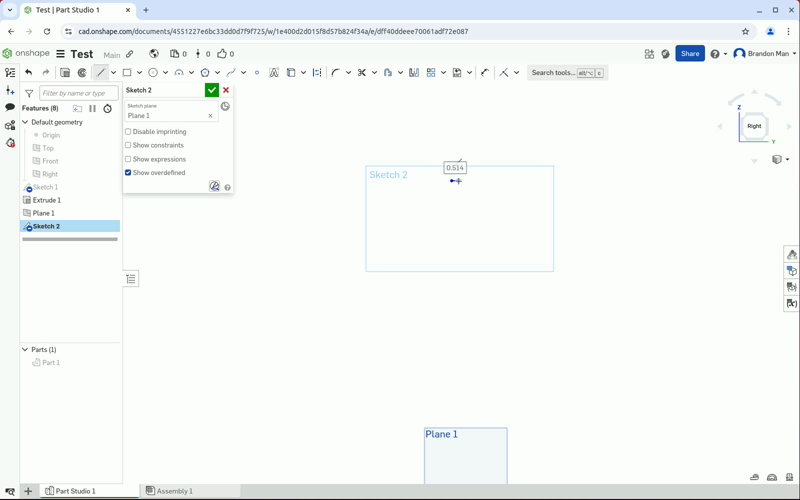
scroll(-6)
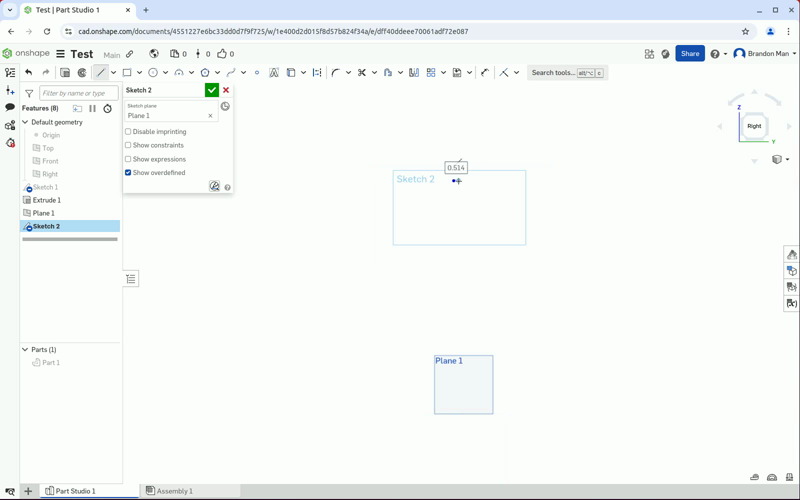
scroll(-6)
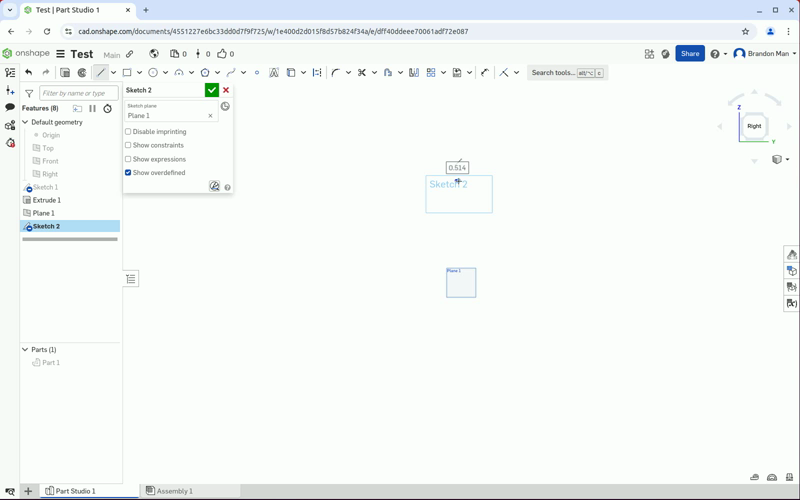
key_up(shift)
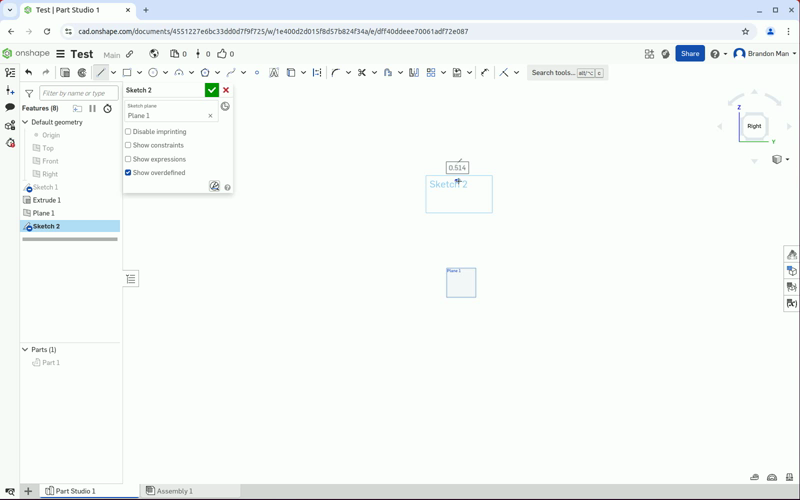
key_down(shift)
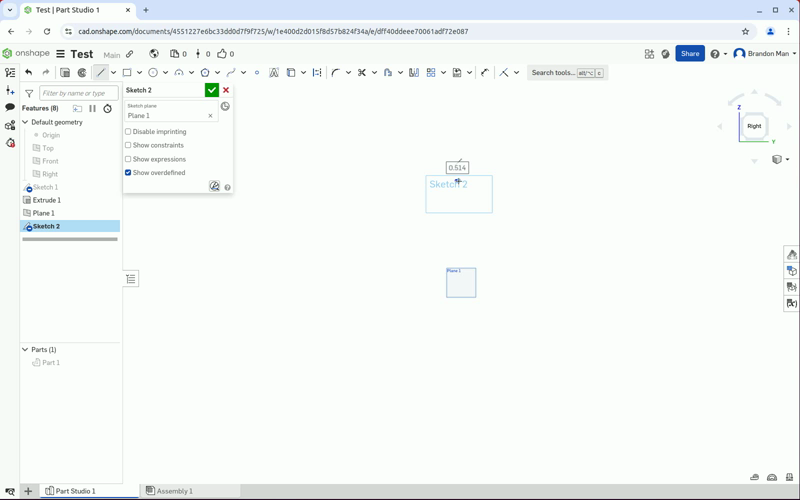
mouse_move(489, 180)
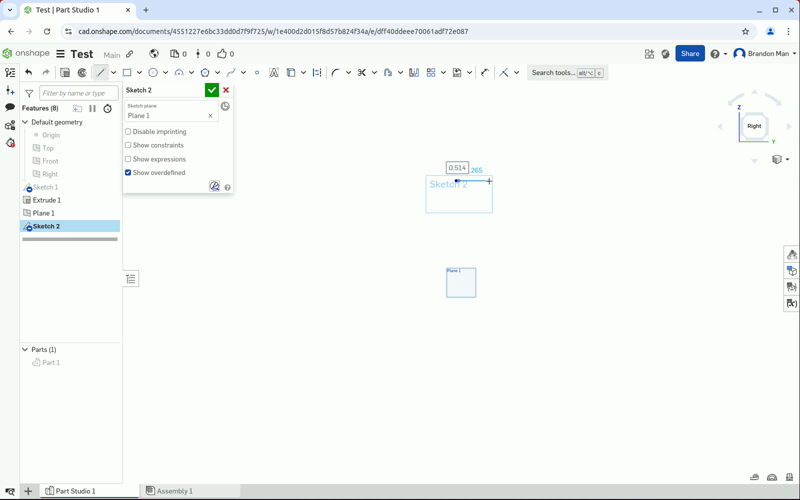
mouse_move(458, 172)
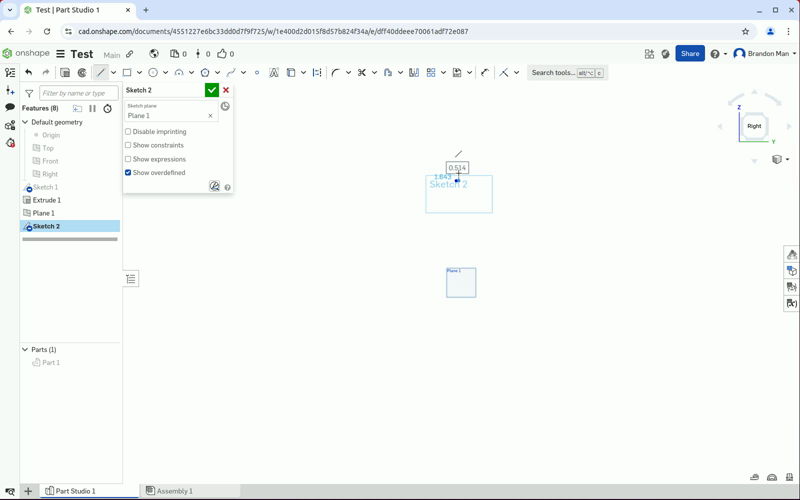
click(458, 172)
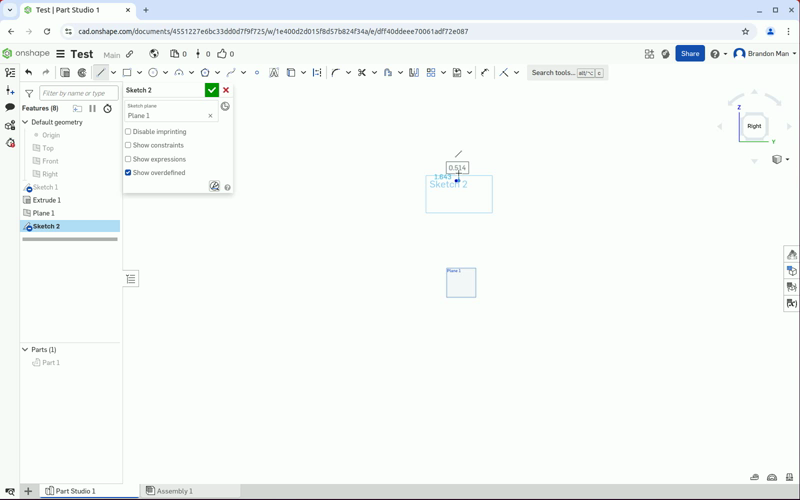
key_up(shift)
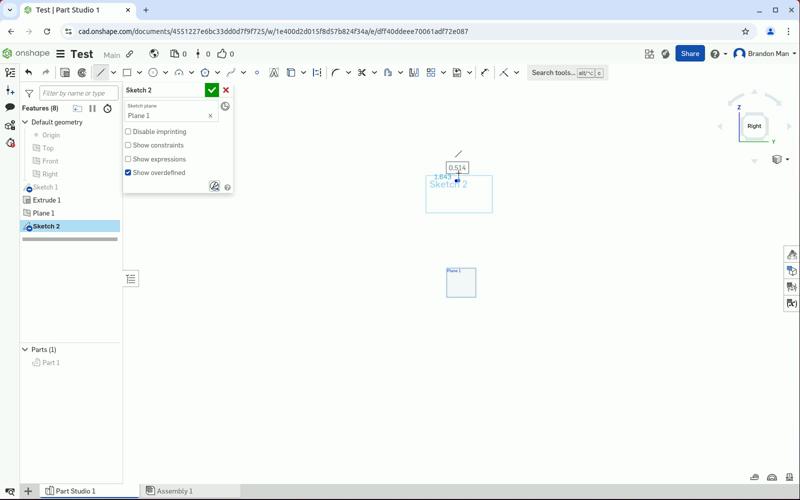
key_down(shift)
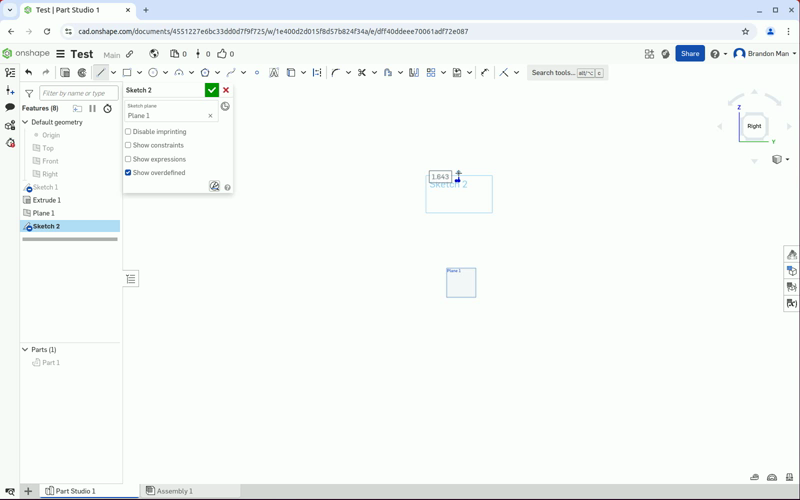
mouse_move(489, 172)
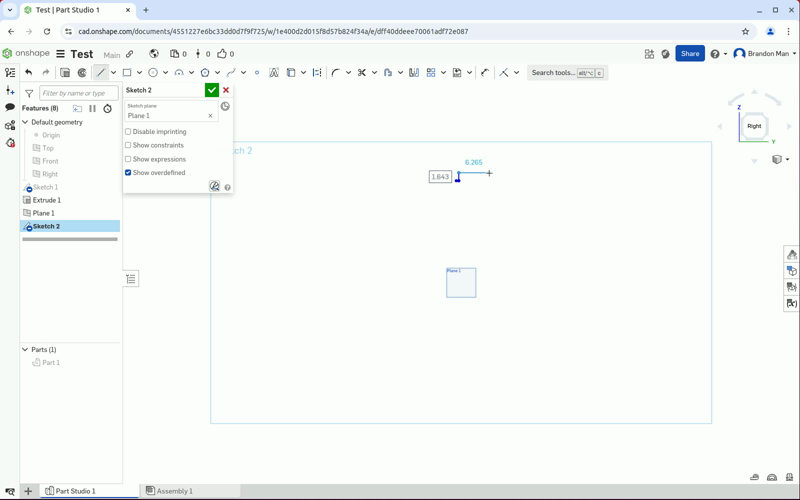
mouse_move(456, 172)
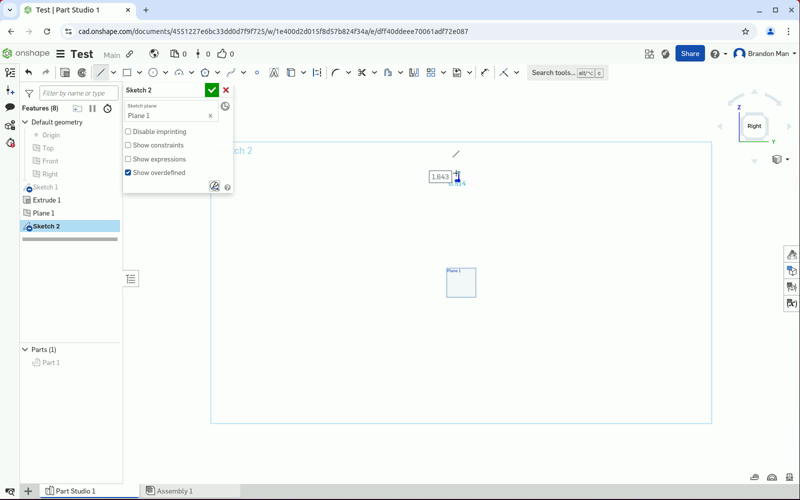
scroll(6)
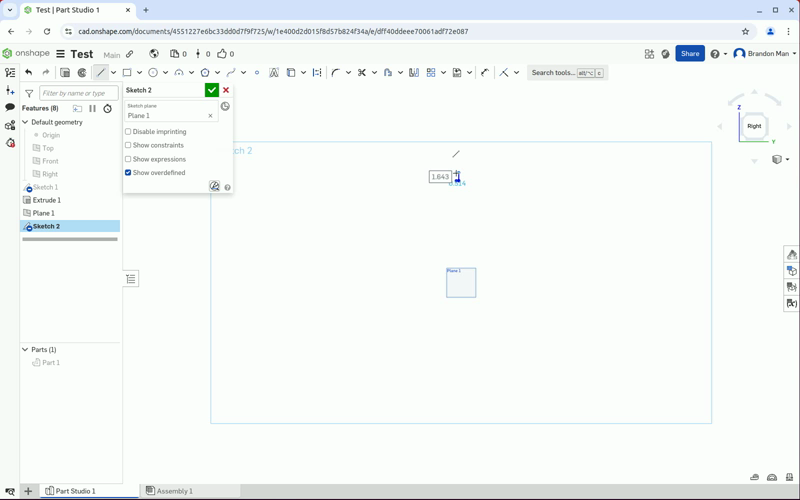
scroll(6)
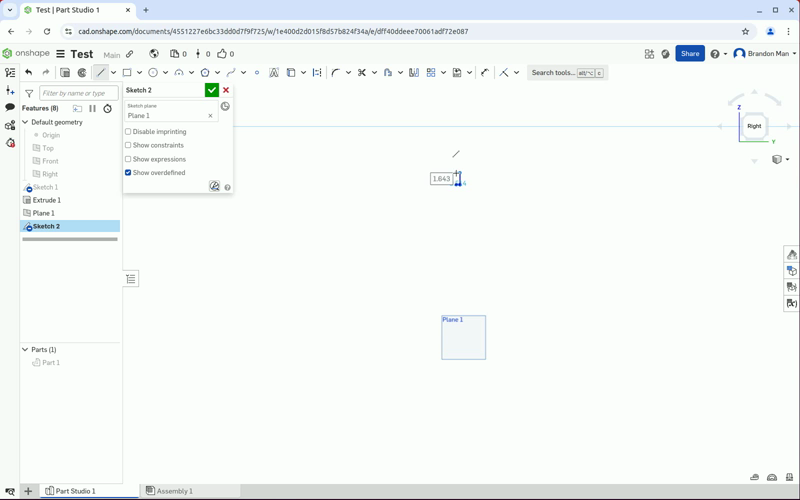
scroll(6)
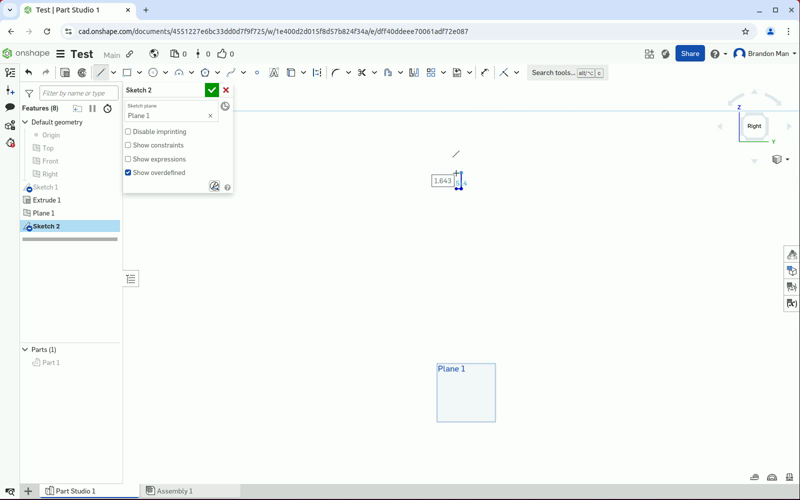
scroll(6)
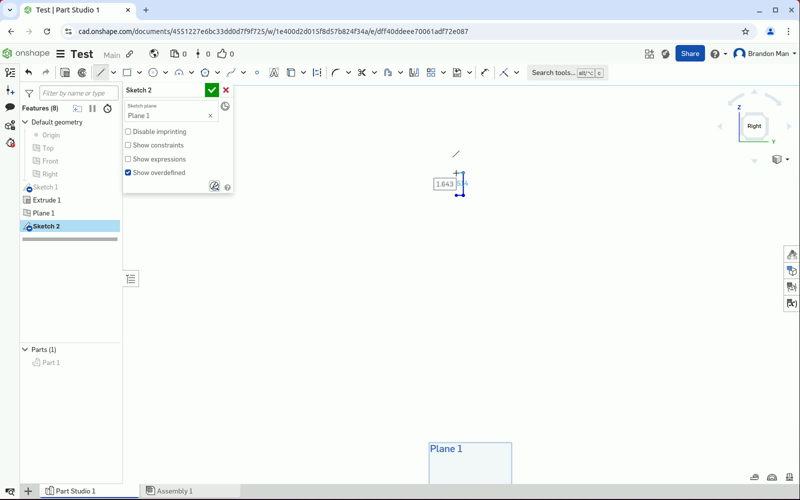
scroll(6)
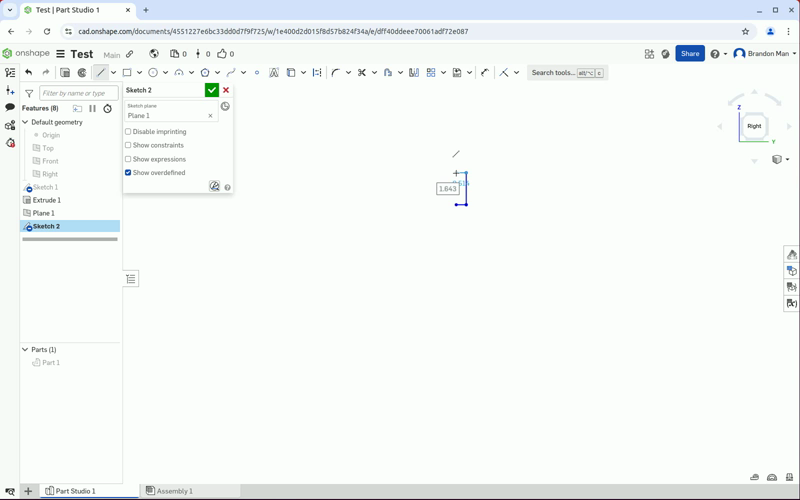
scroll(6)
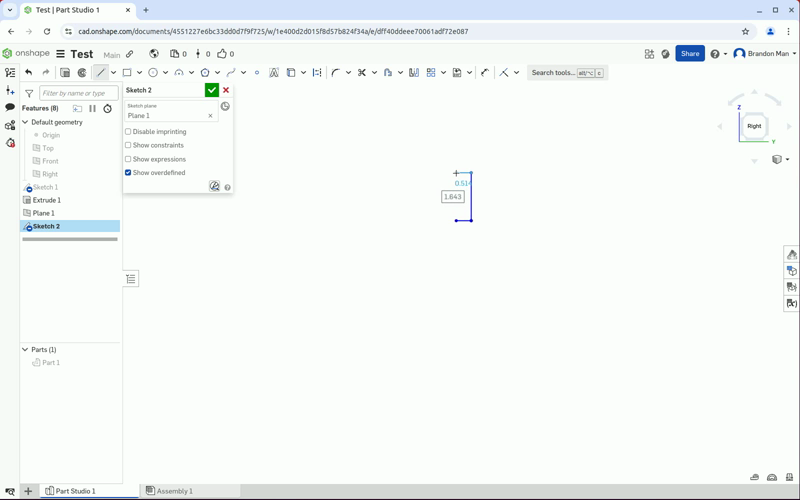
scroll(6)
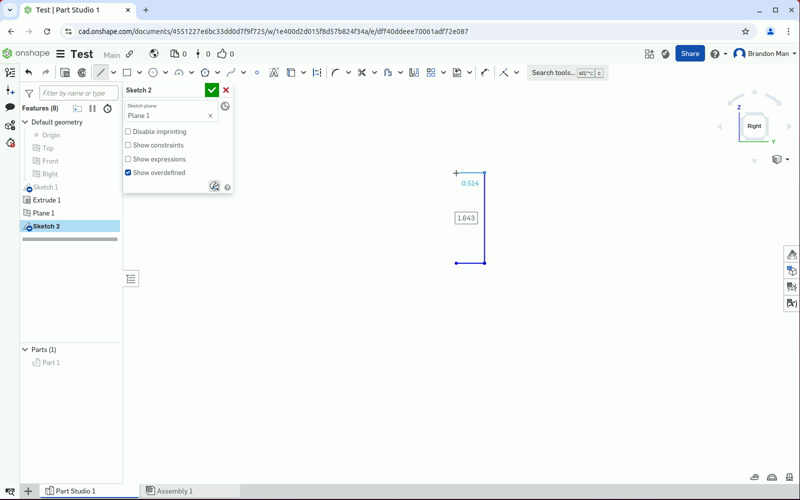
click(456, 172)
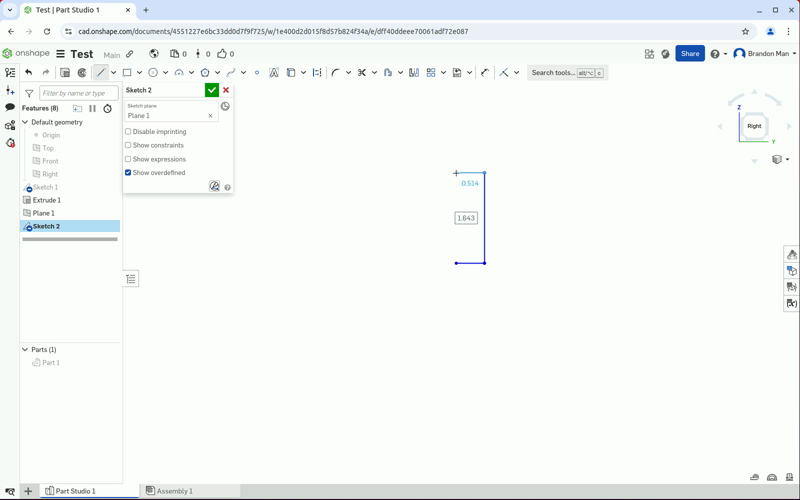
scroll(-6)
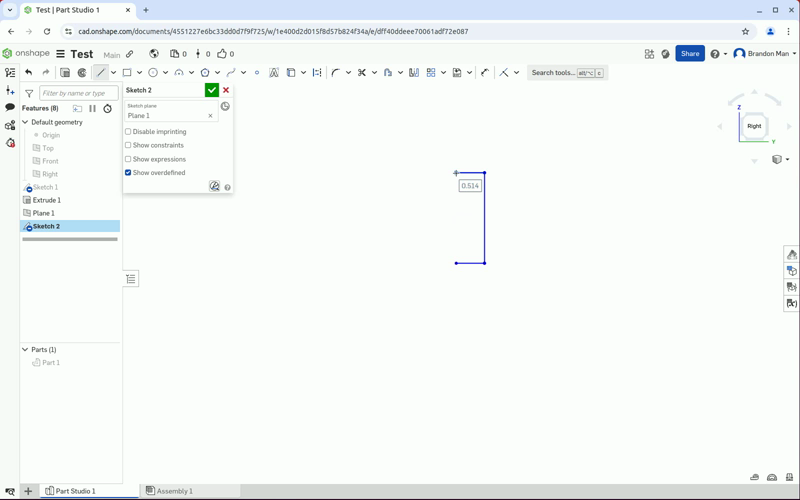
scroll(-6)
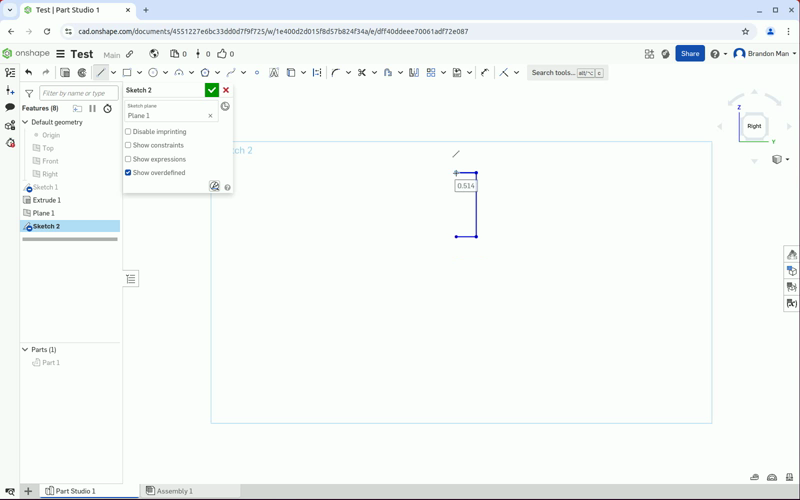
scroll(-6)
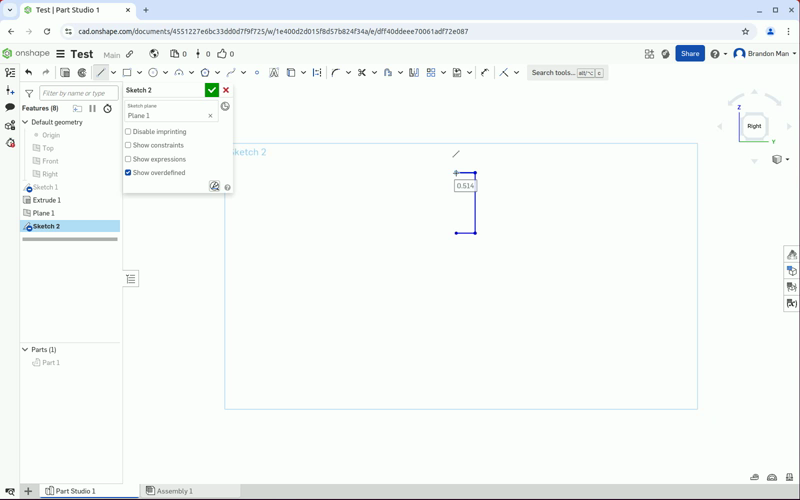
scroll(-6)
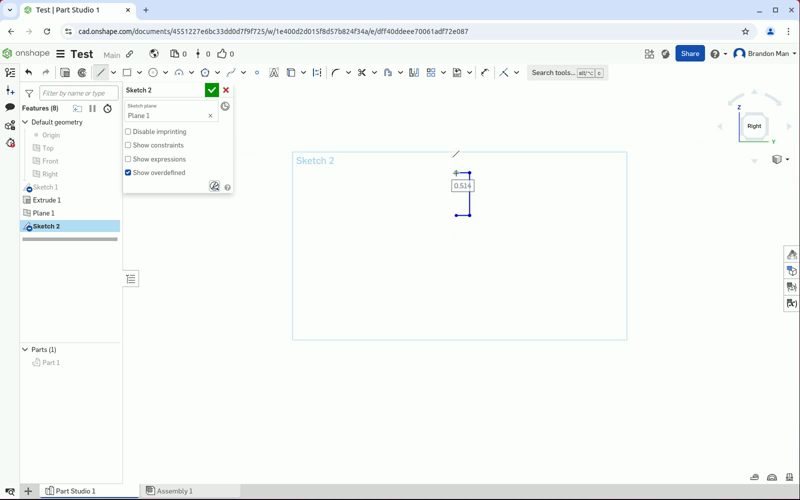
scroll(-6)
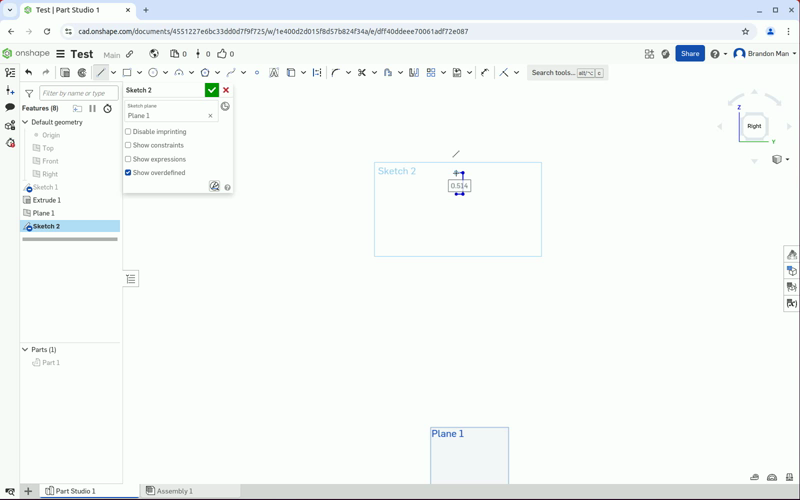
scroll(-6)
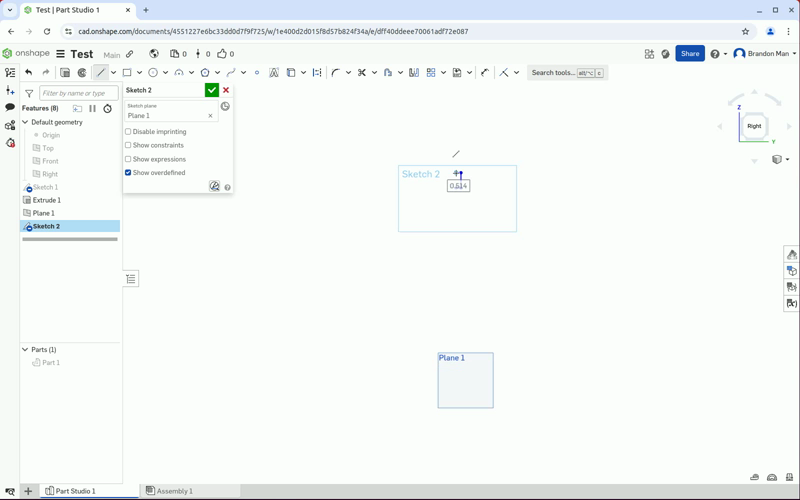
scroll(-6)
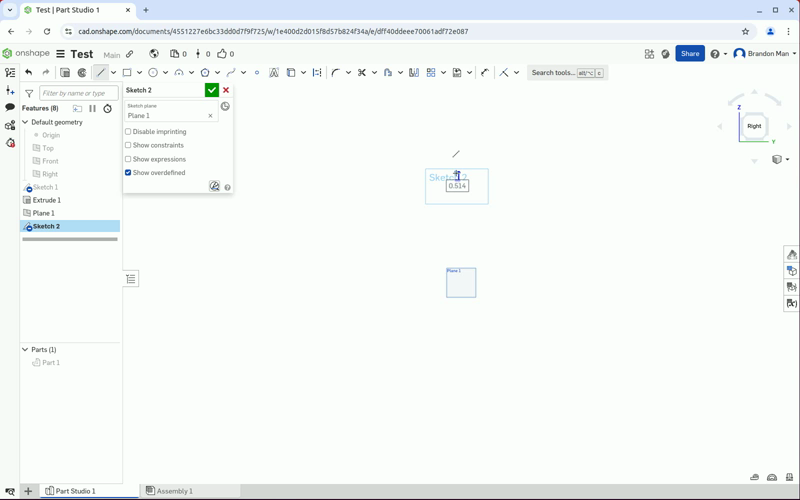
key_up(shift)
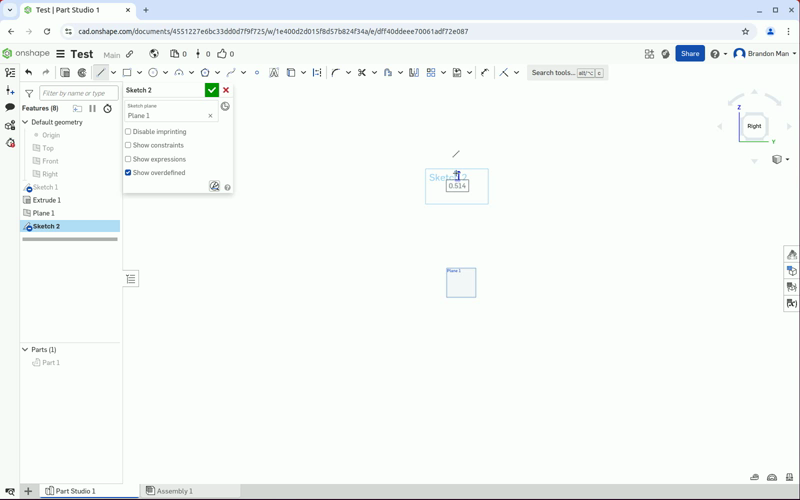
mouse_move(486, 172)
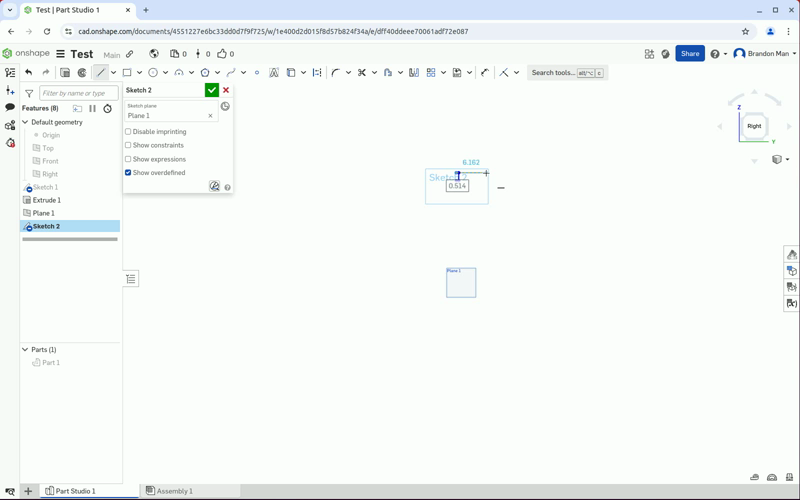
key_down(shift)
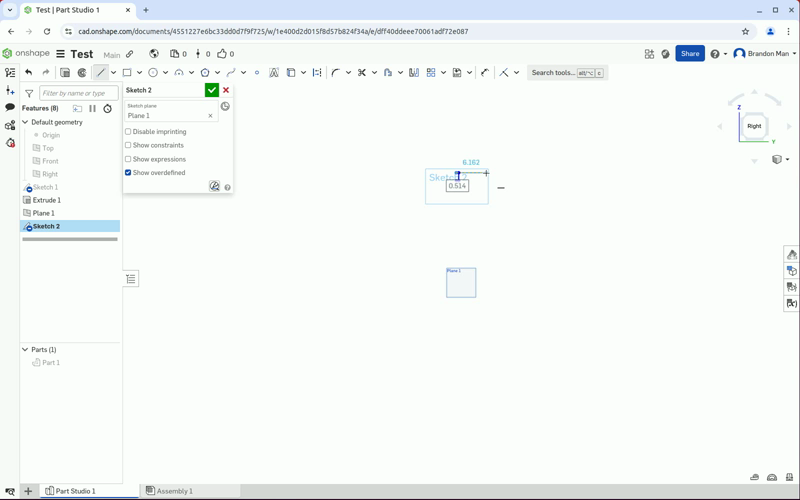
mouse_move(456, 180)
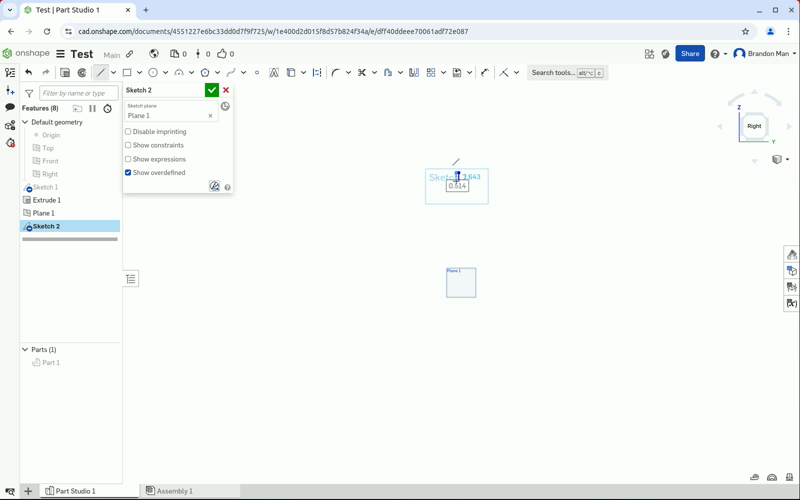
scroll(6)
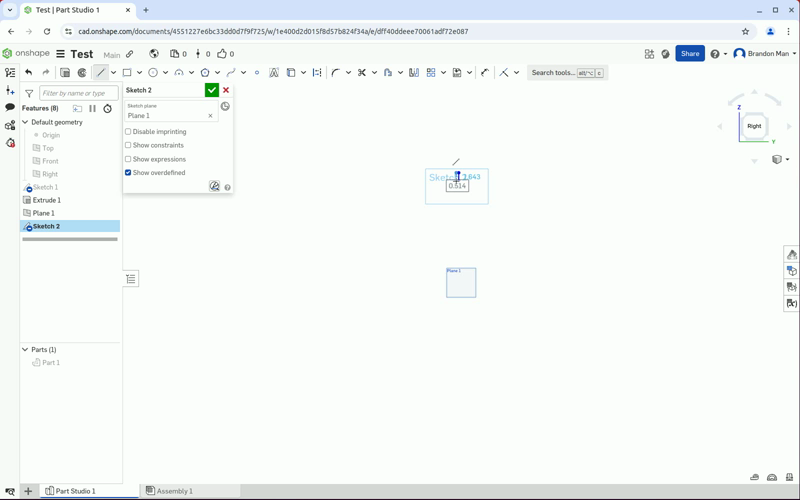
scroll(6)
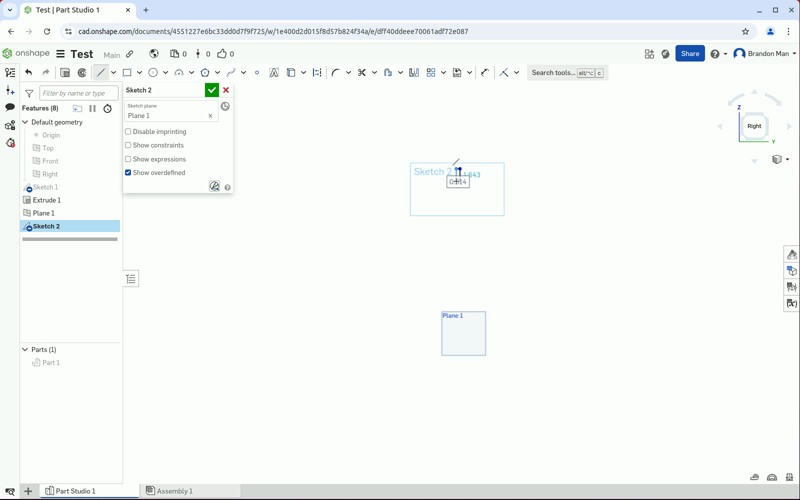
scroll(6)
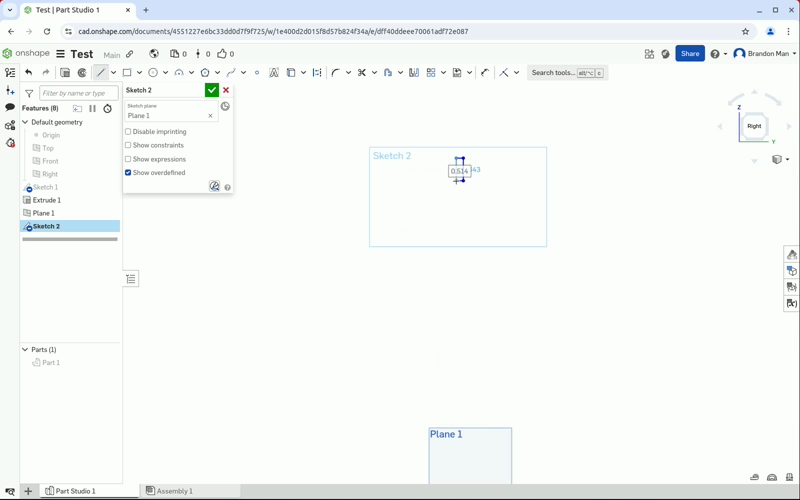
scroll(6)
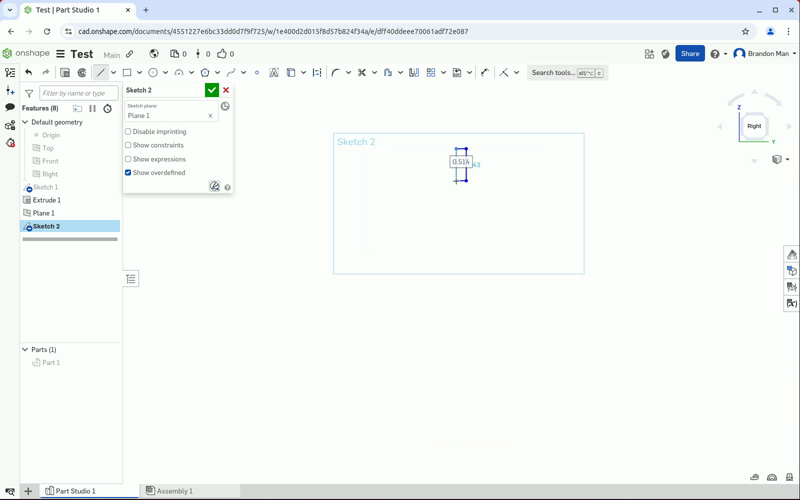
scroll(6)
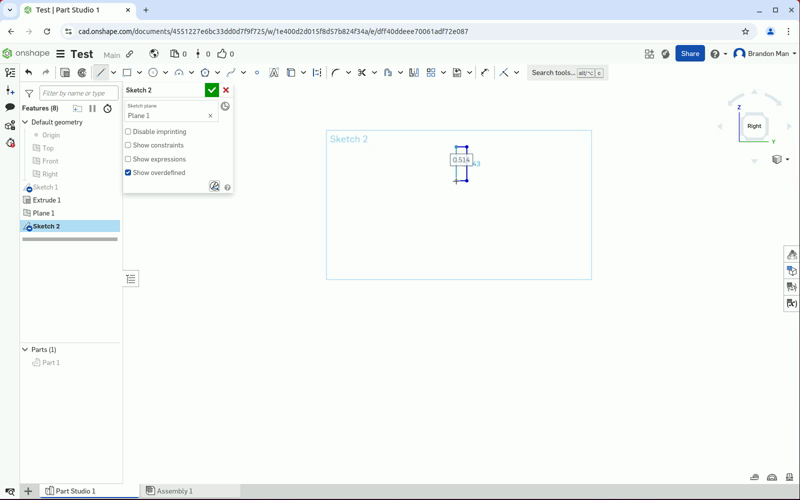
scroll(6)
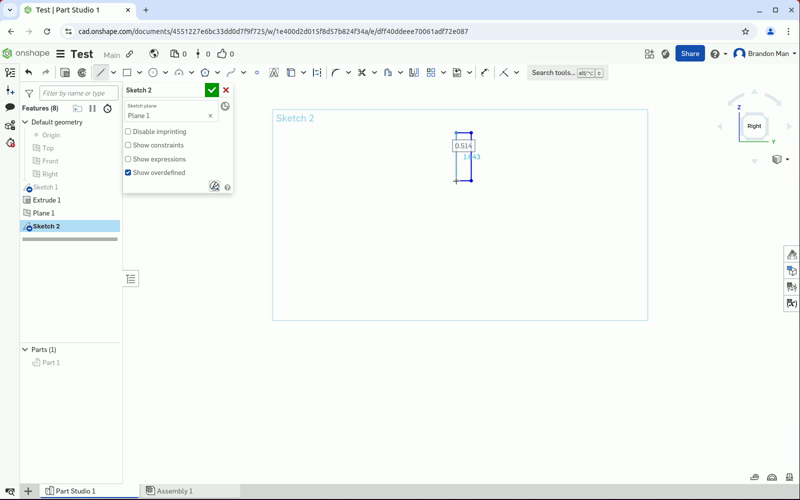
scroll(6)
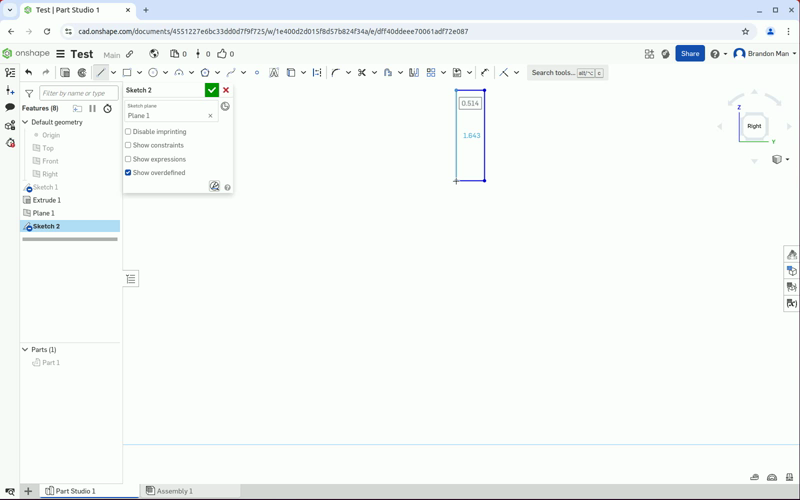
key_up(shift)
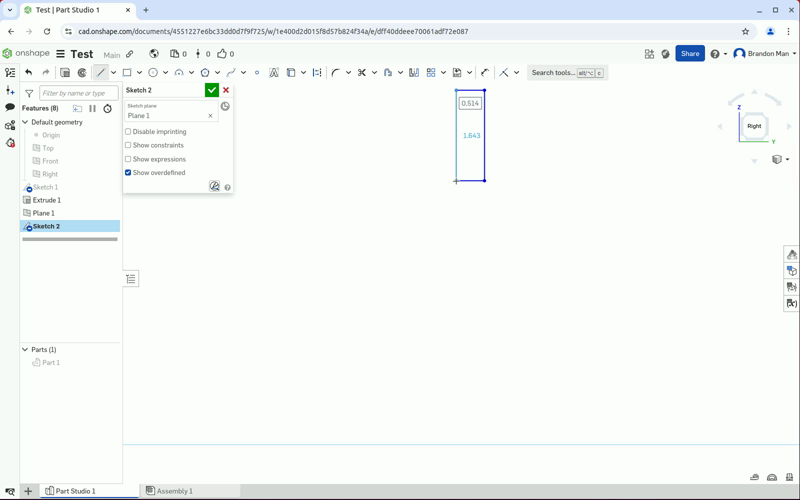
click(456, 180)
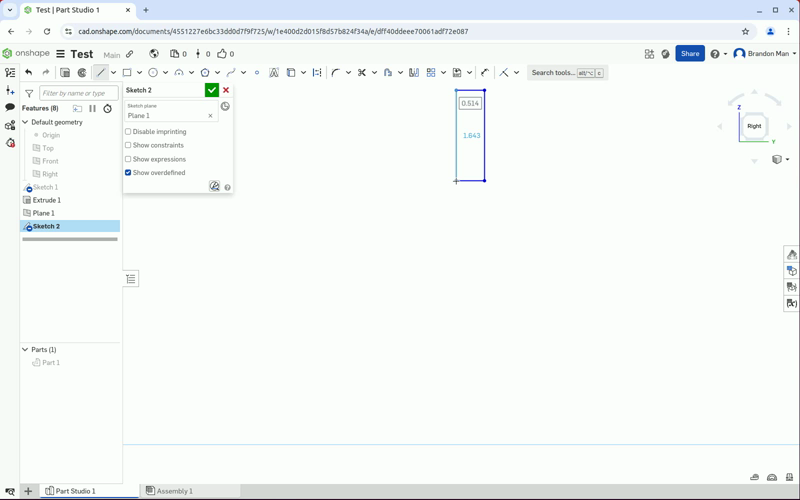
scroll(-6)
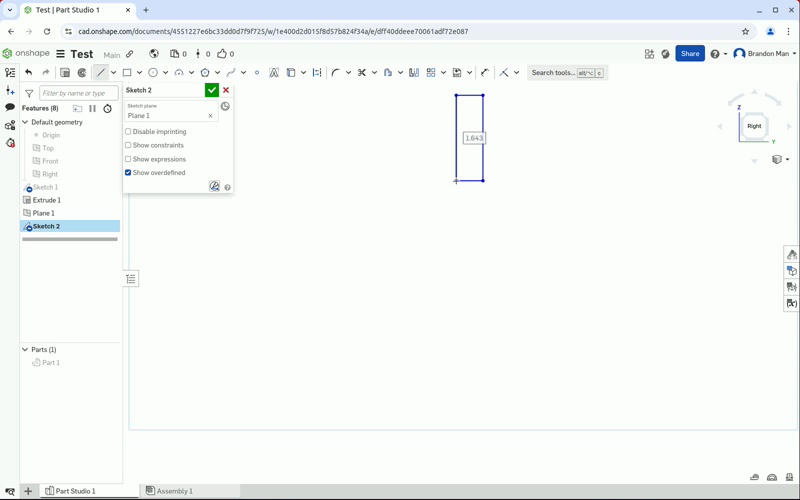
scroll(-6)
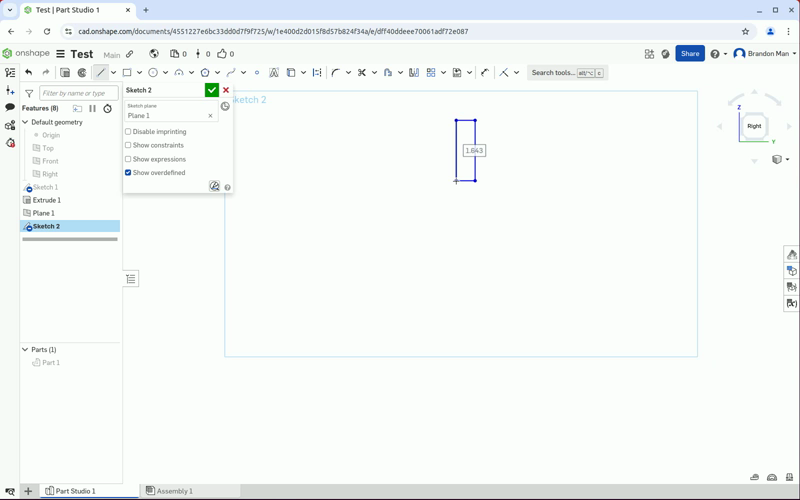
scroll(-6)
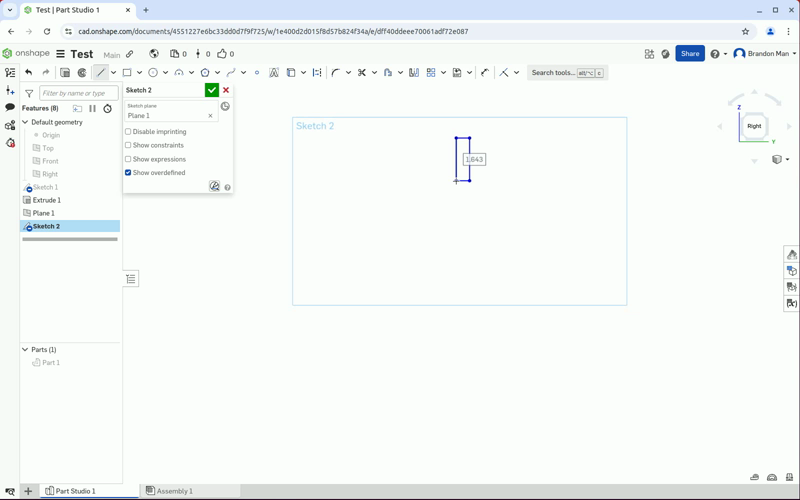
scroll(-6)
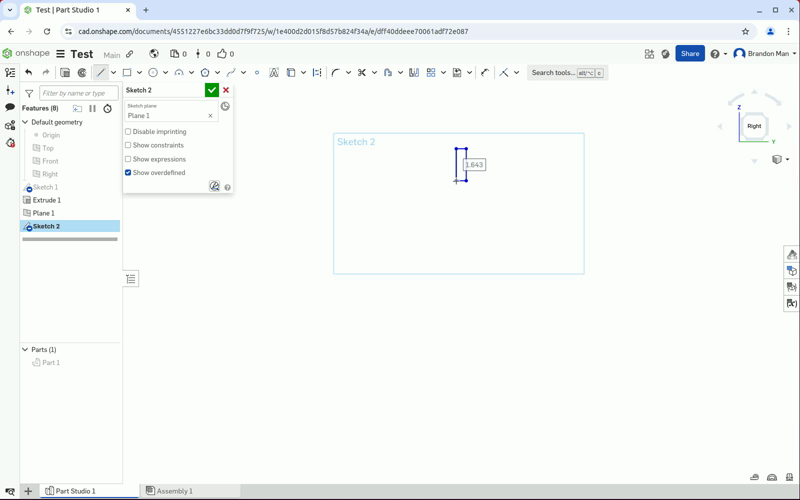
scroll(-6)
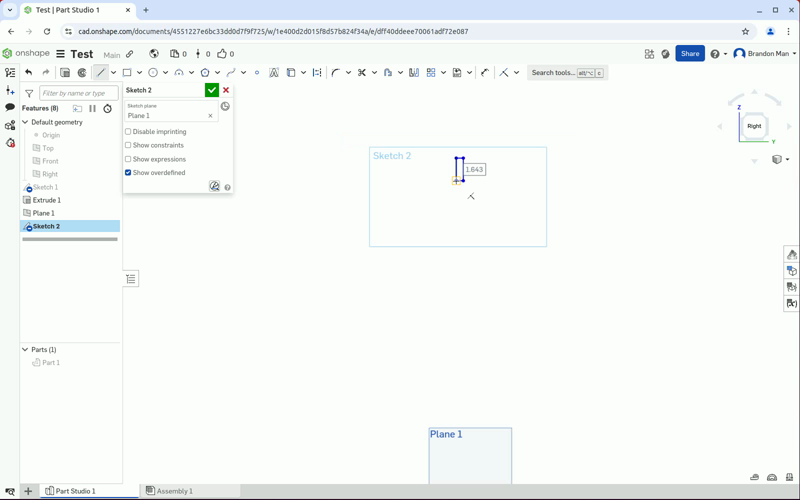
scroll(-6)
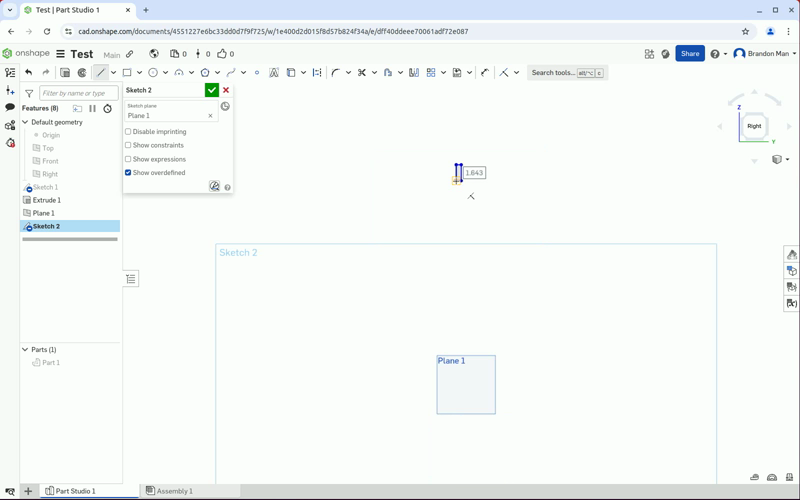
scroll(-6)
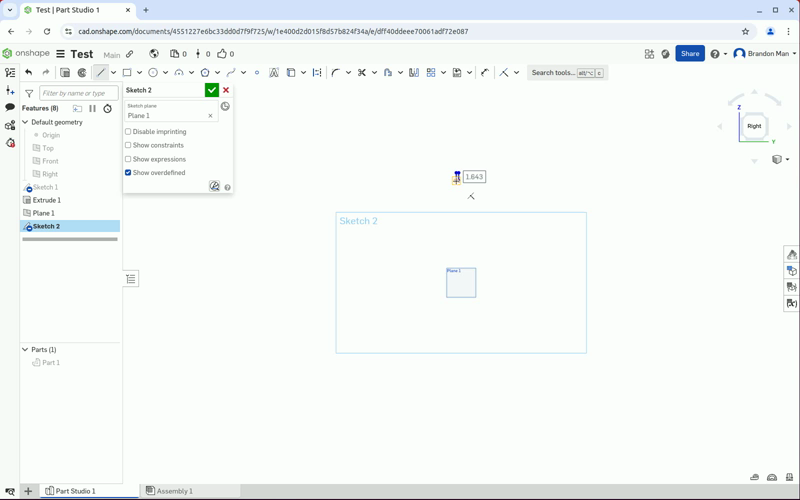
key(esc)
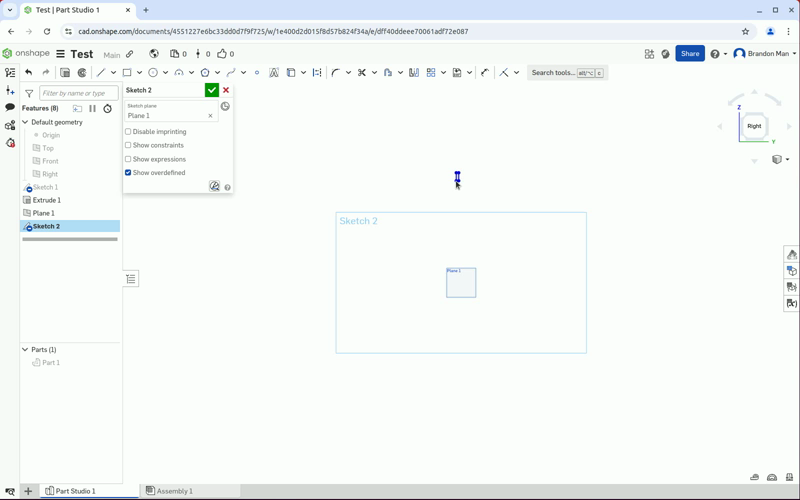
mouse_move(458, 176)
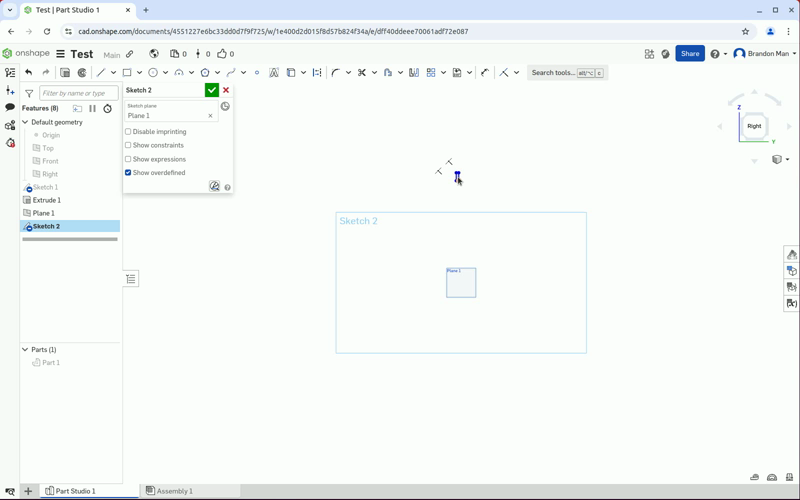
scroll(6)
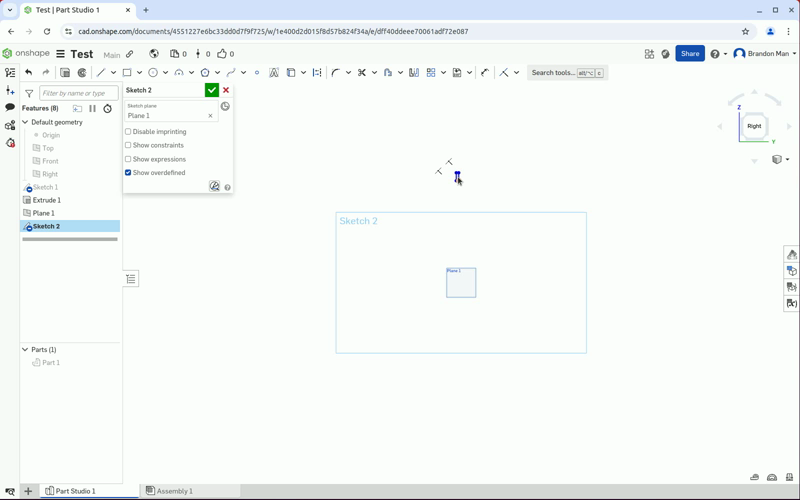
scroll(6)
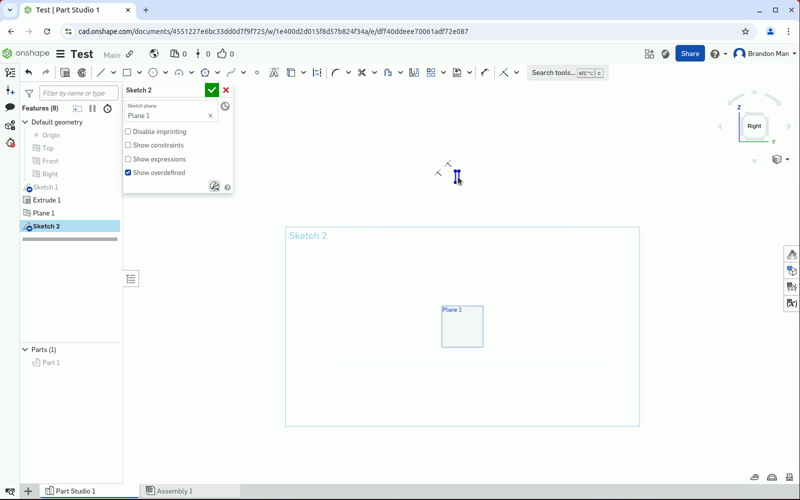
scroll(6)
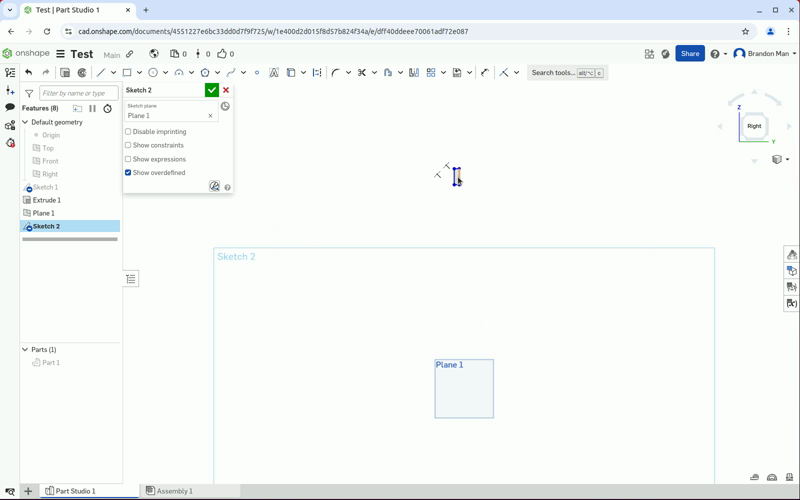
scroll(6)
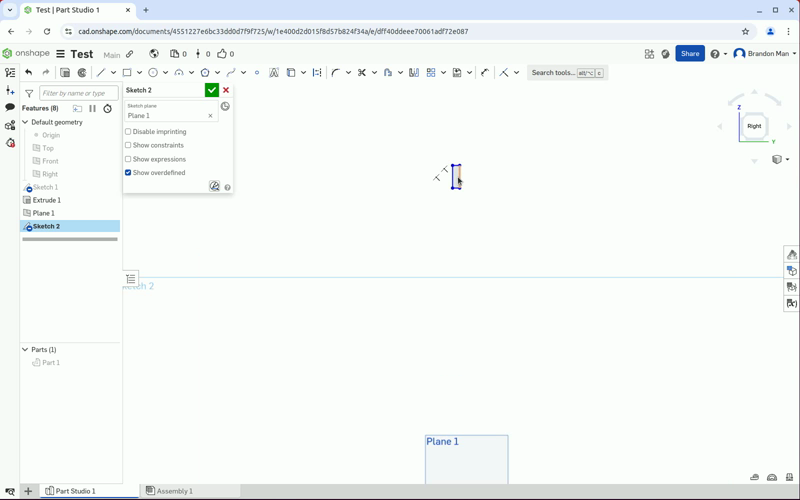
scroll(6)
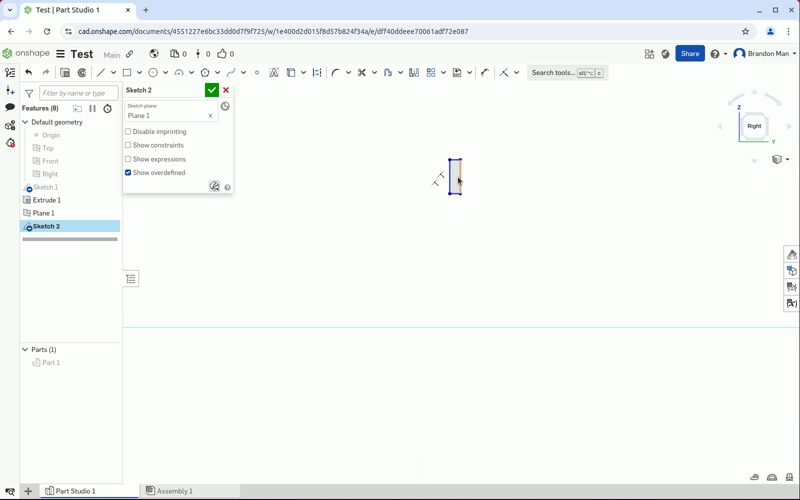
scroll(6)
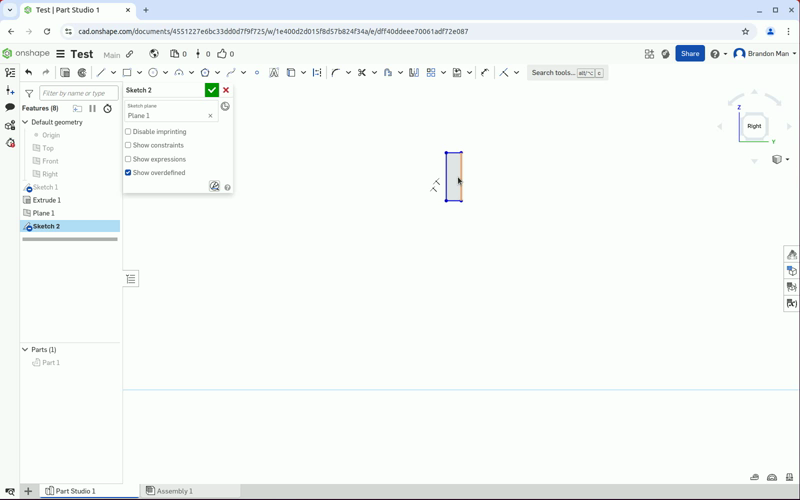
scroll(6)
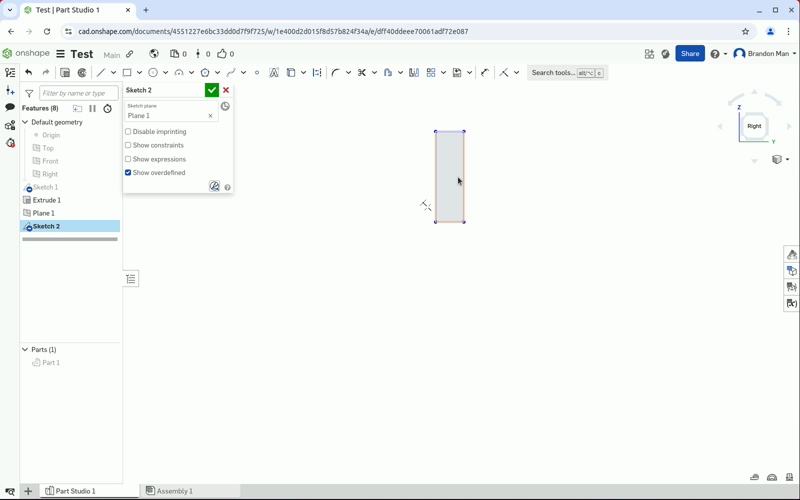
click(458, 176)
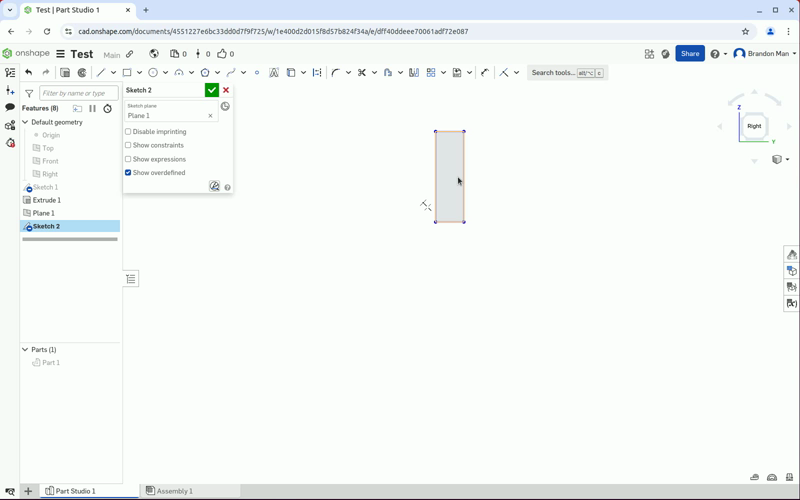
scroll(-6)
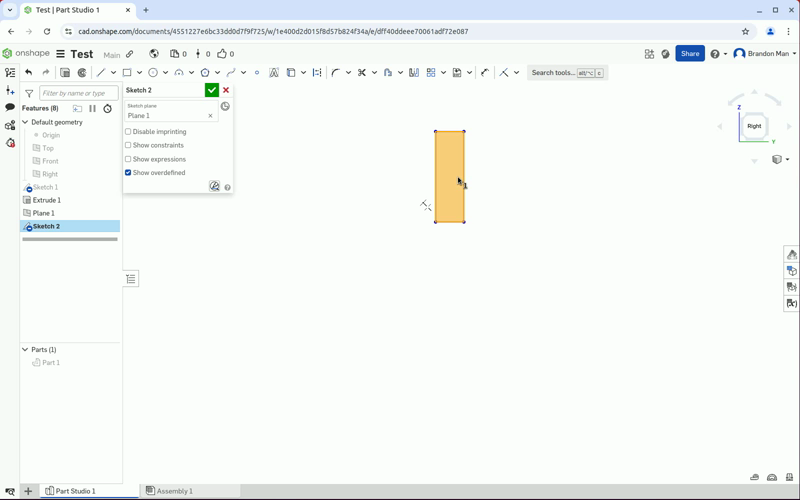
scroll(-6)
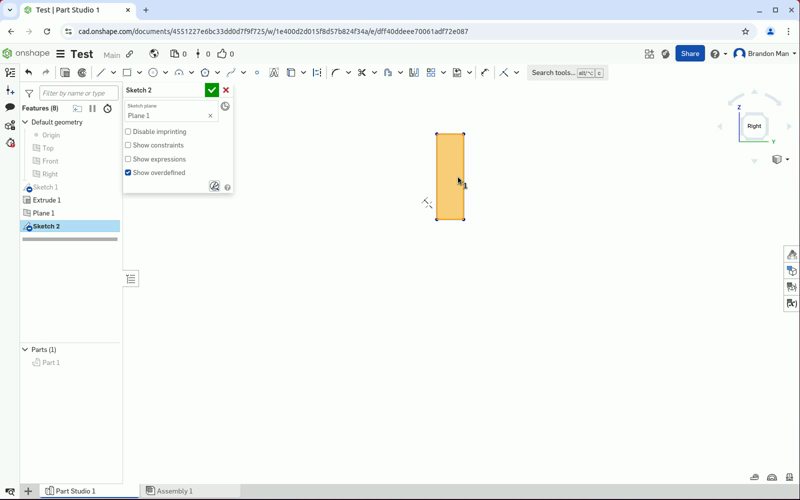
scroll(-6)
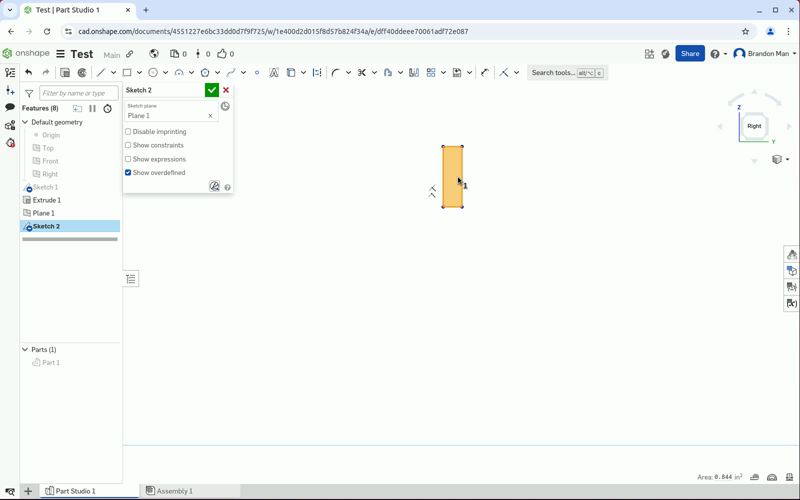
scroll(-6)
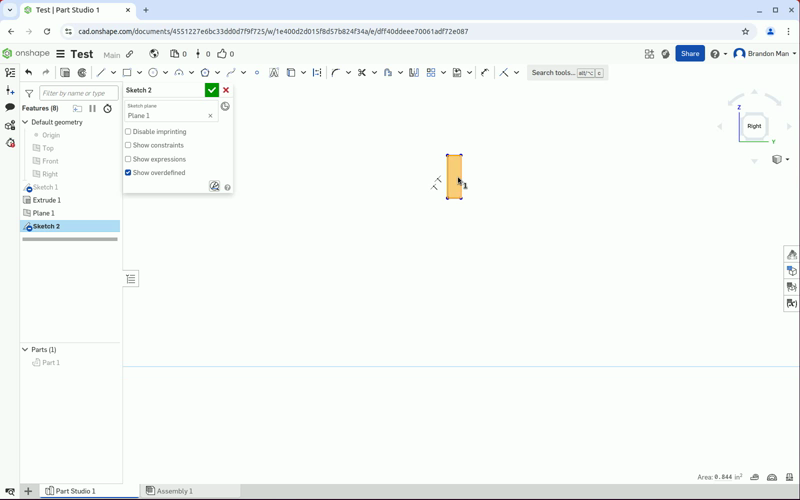
scroll(-6)
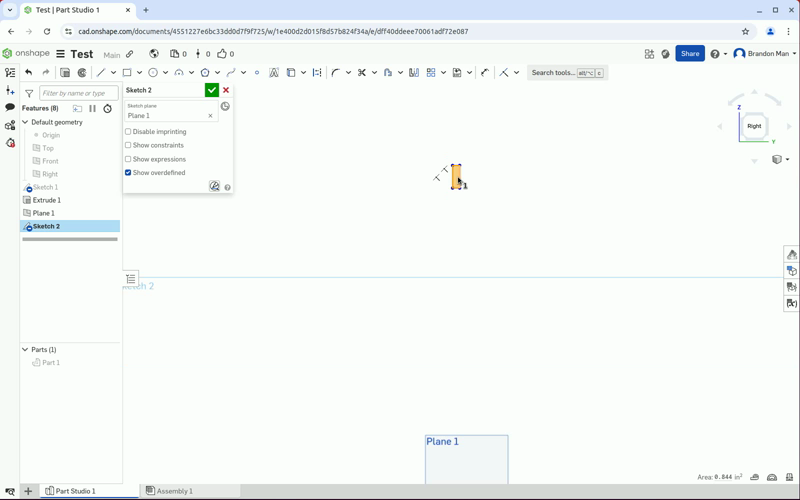
scroll(-6)
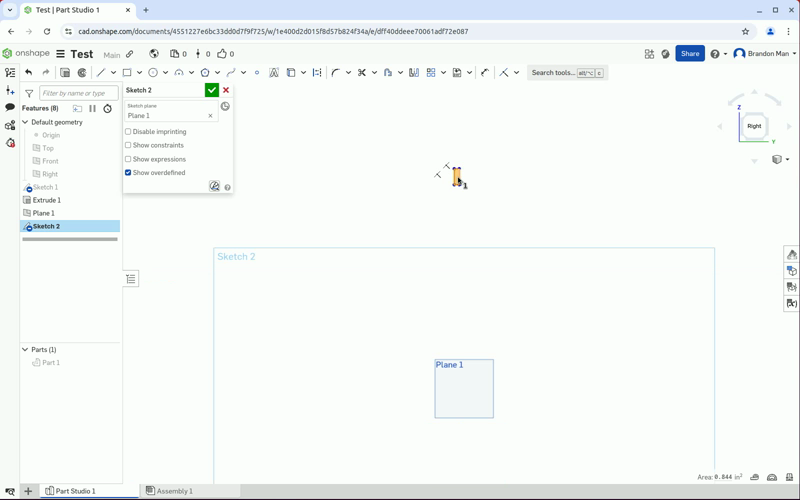
scroll(-6)
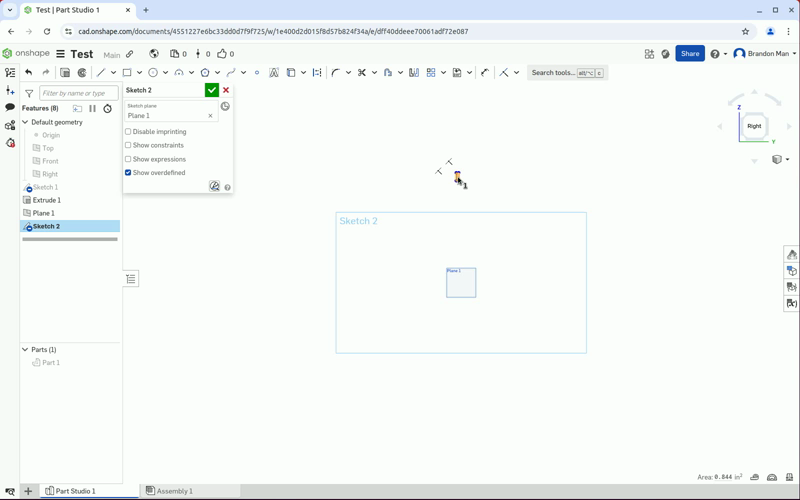
mouse_move(73, 352)
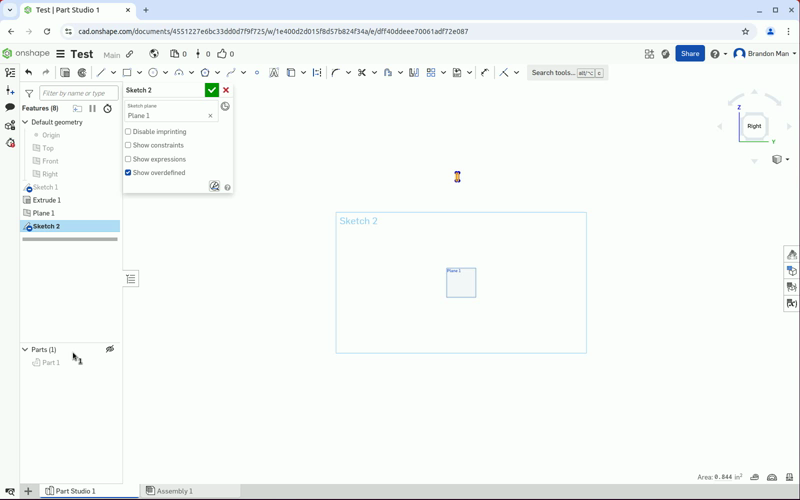
key(shift+y)
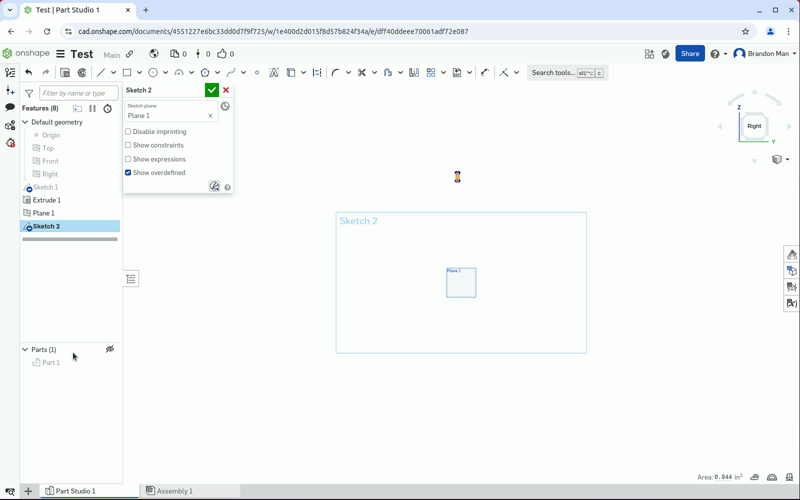
key(shift+e)
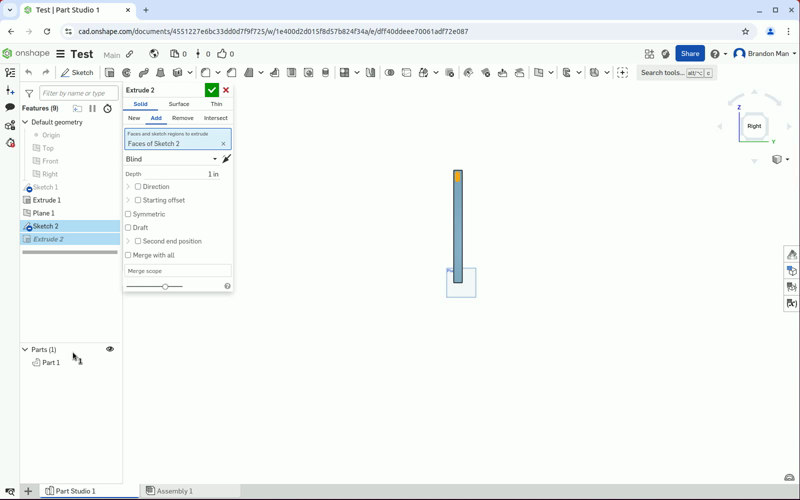
mouse_move(143, 106)
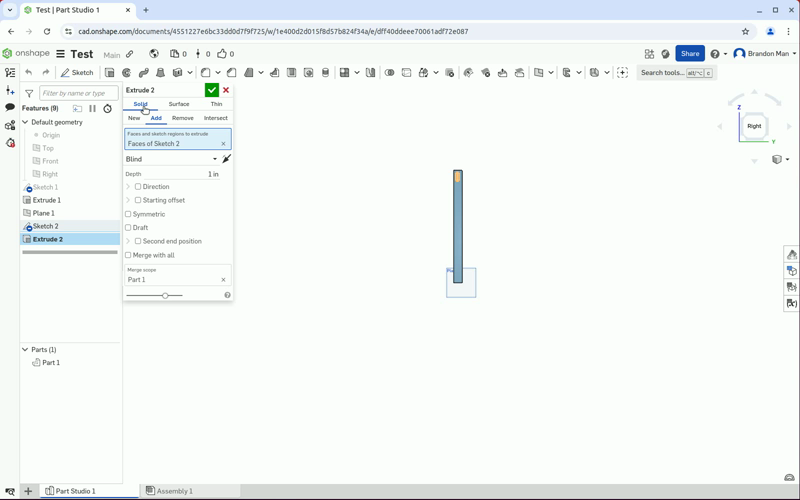
click(143, 106)
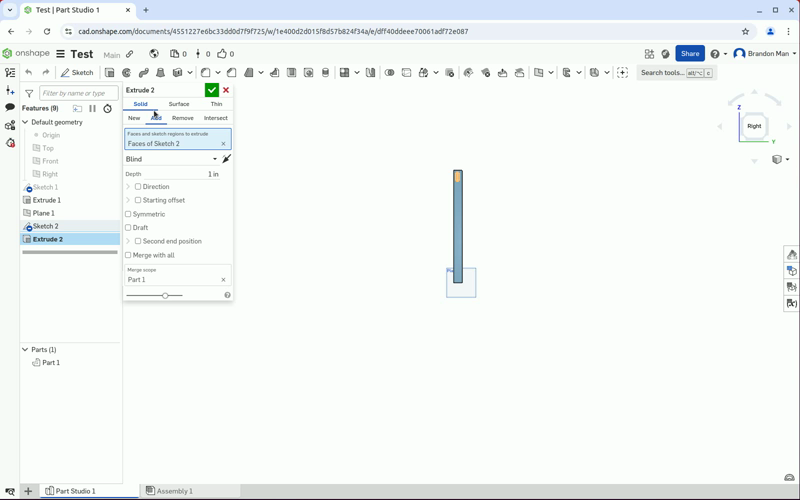
mouse_move(186, 120)
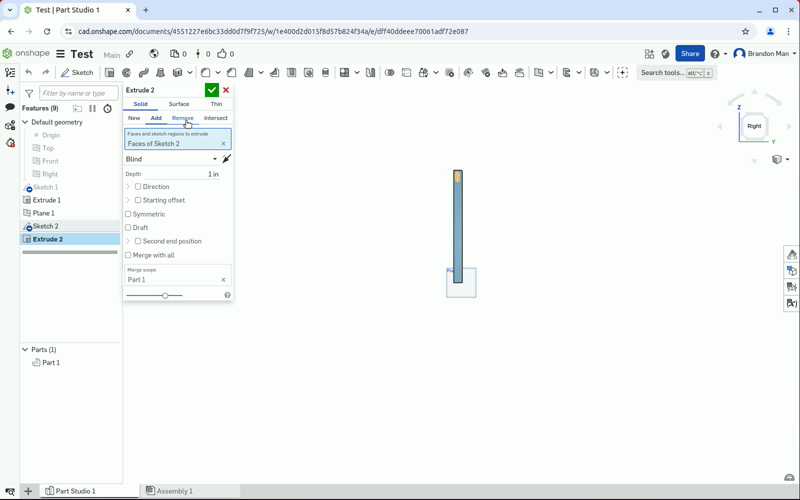
click(186, 120)
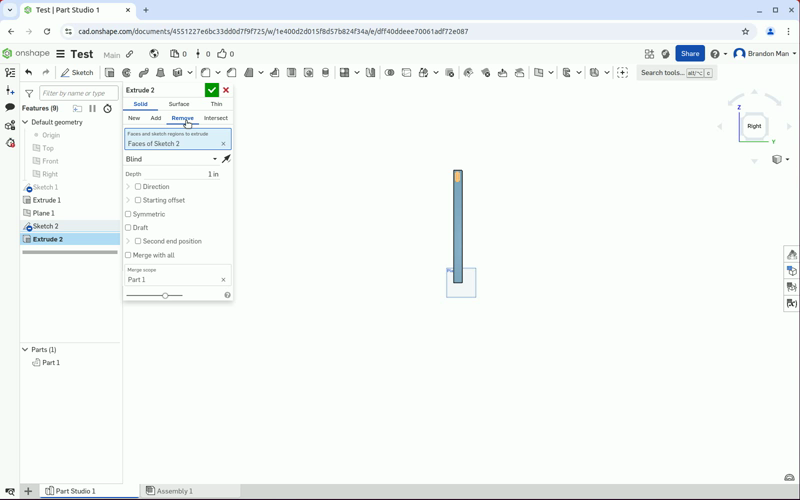
key(tab, 4)
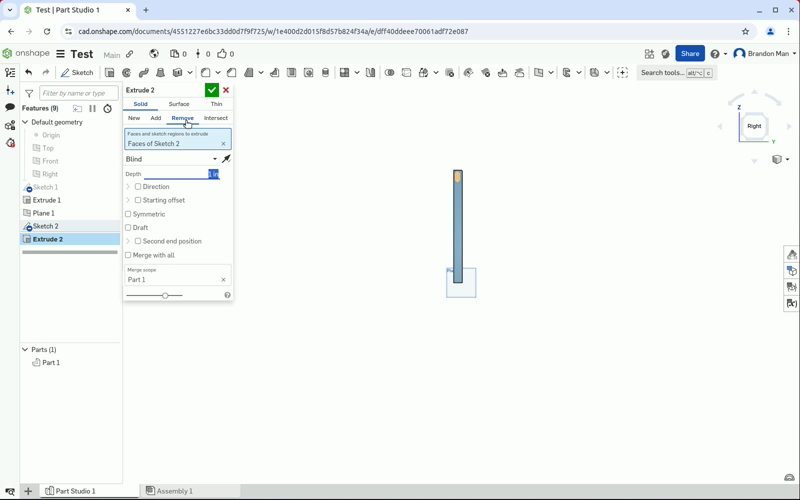
text(0.481)
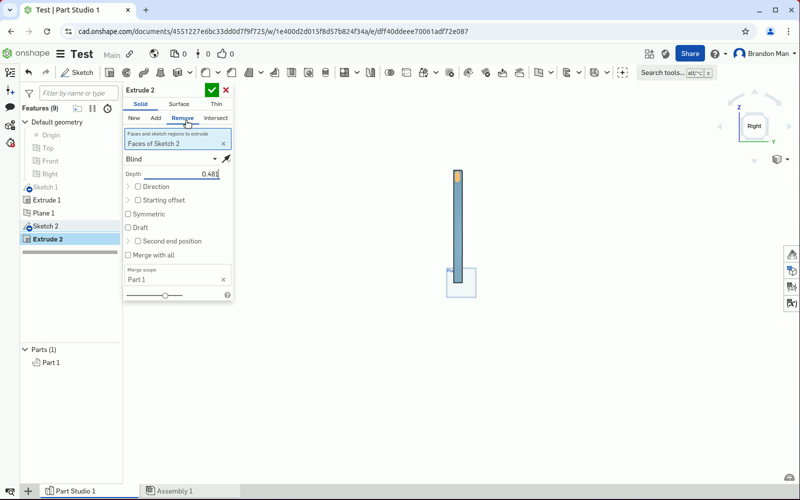
key(tab, 6)
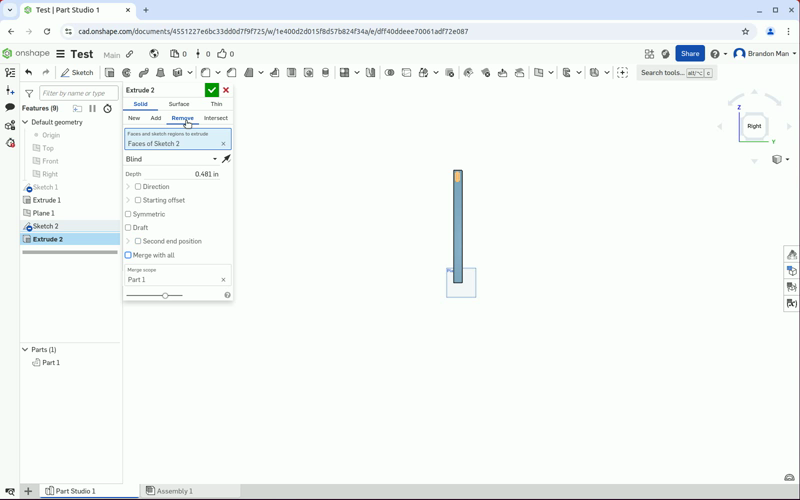
key(space)
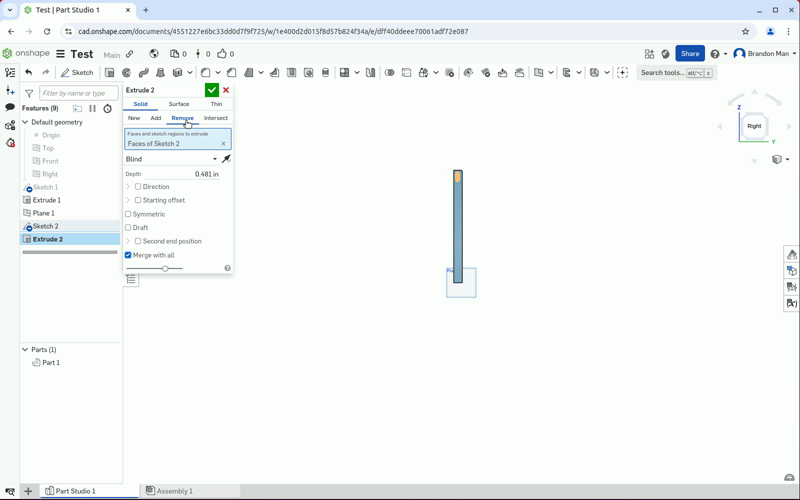
key(enter)
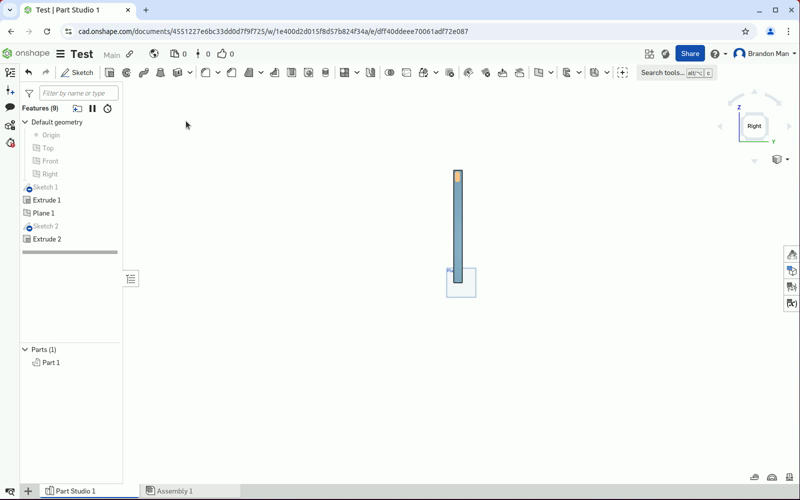
key(shift+h)
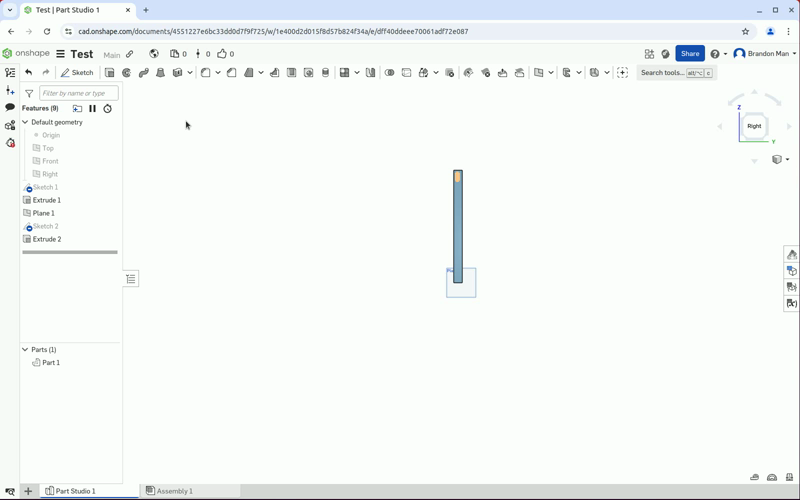
key(shift+h)
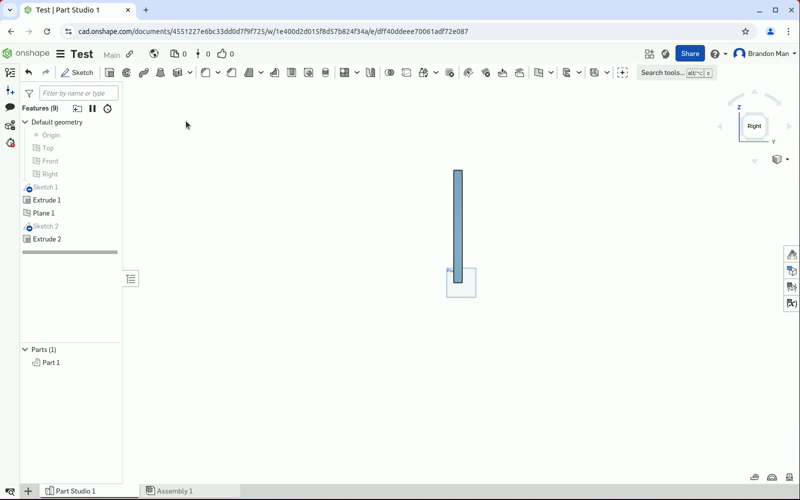
mouse_move(73, 189)
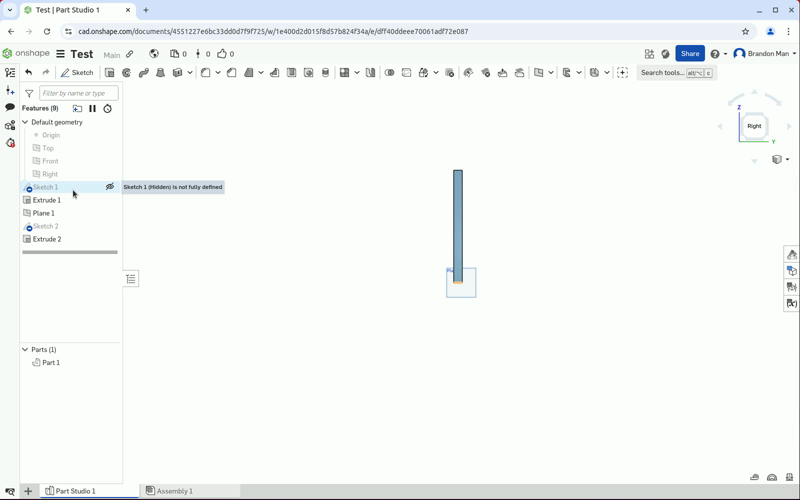
click(73, 189)
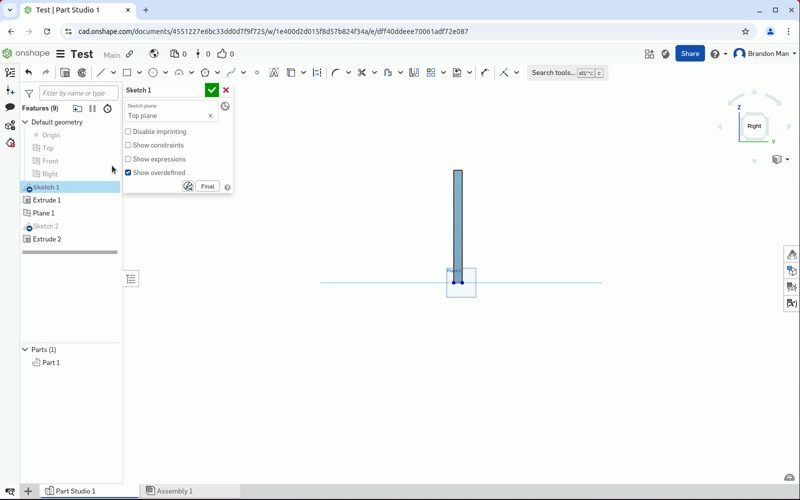
mouse_move(229, 92)
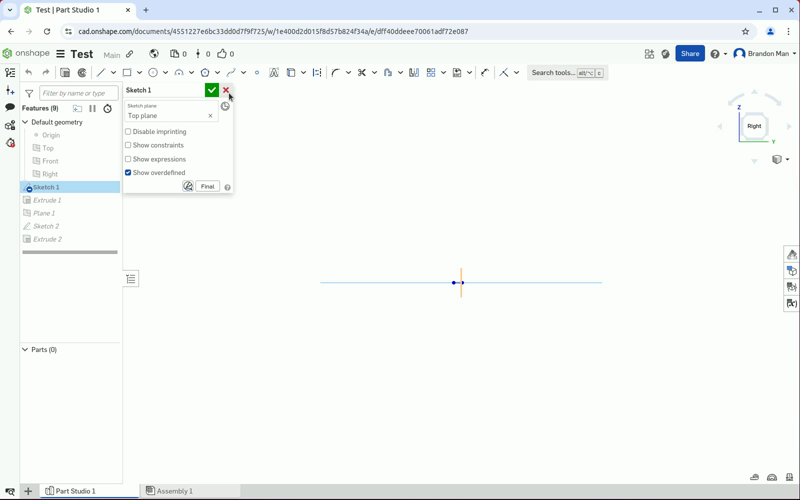
click(229, 92)
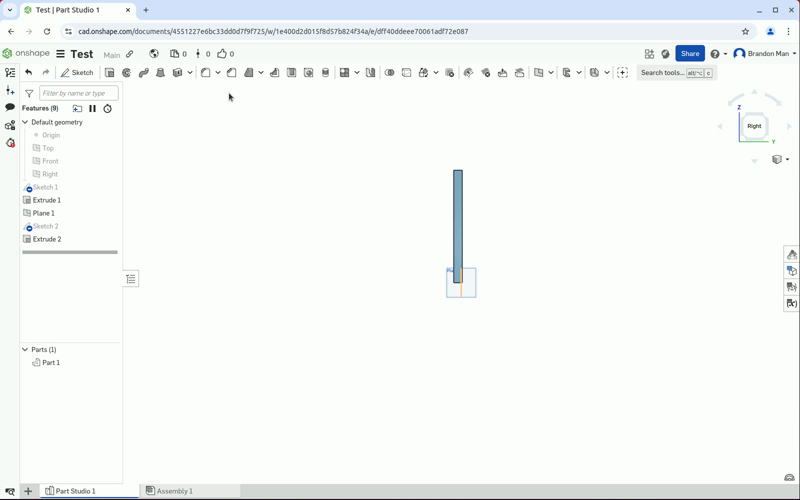
mouse_move(73, 352)
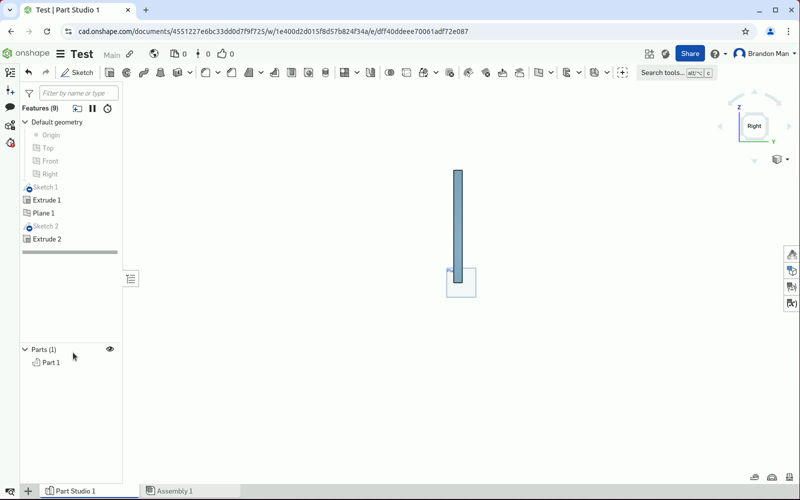
key(y)
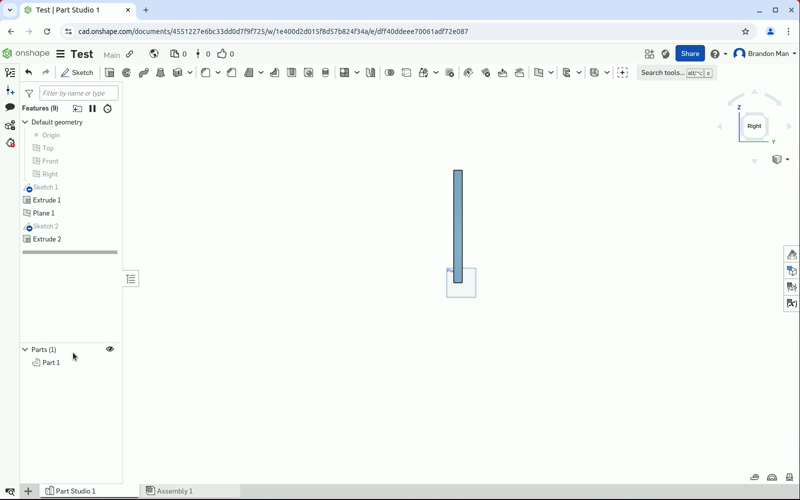
key(shift+p)
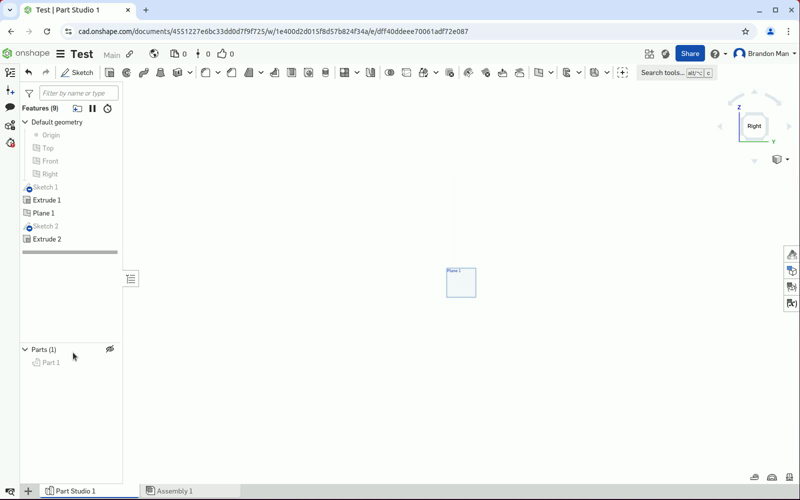
key(space)
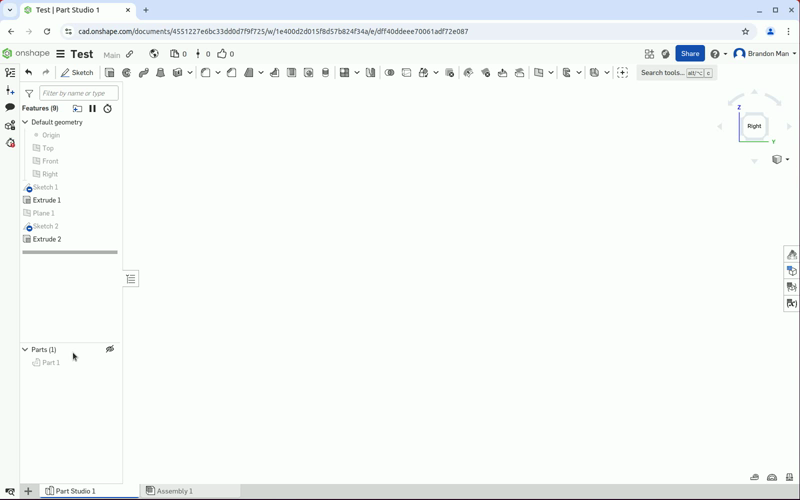
key_down(shift)
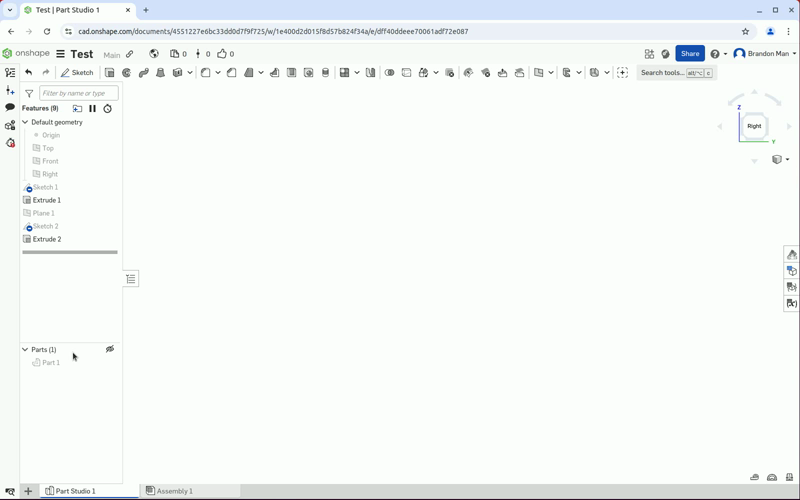
key(right)
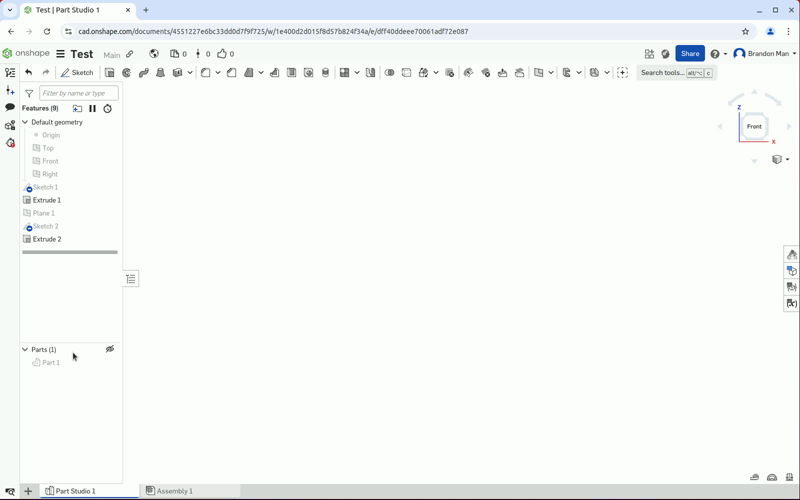
key_up(shift)
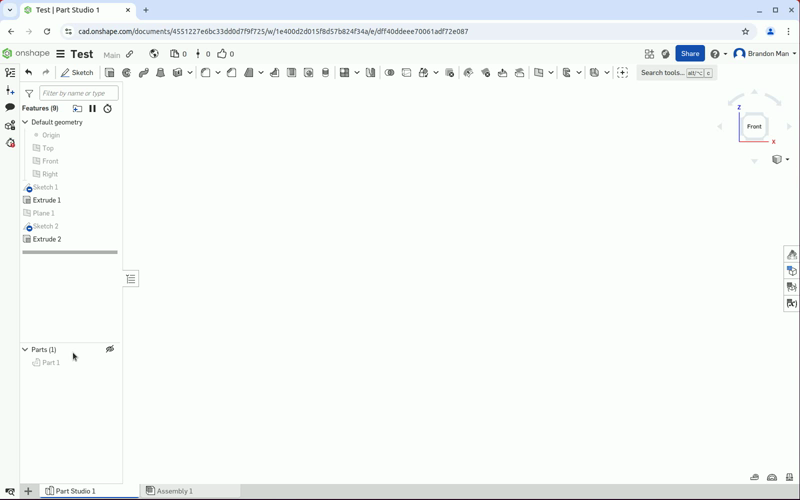
mouse_move(73, 352)
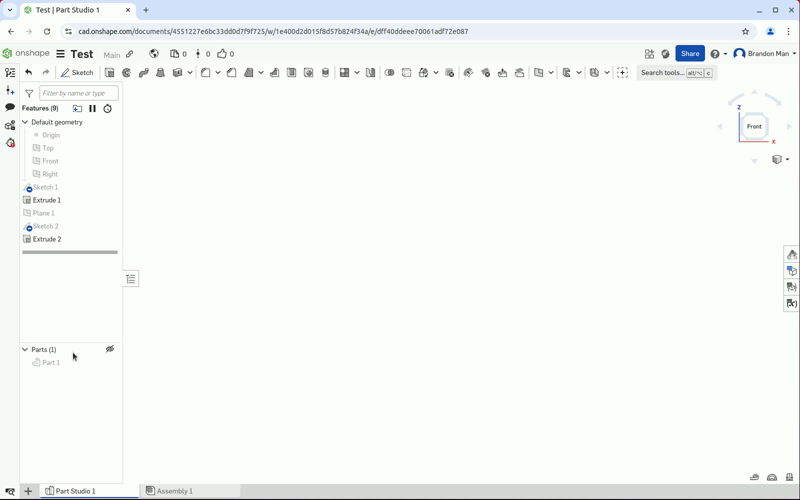
key(shift+y)
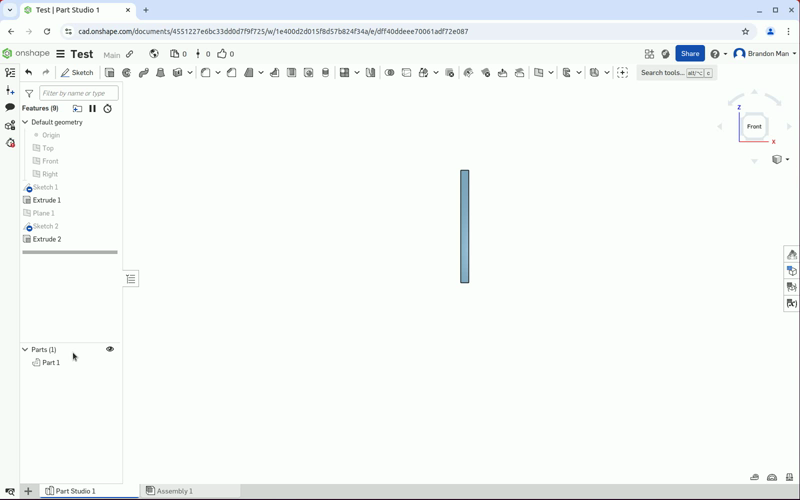
mouse_move(541, 75)
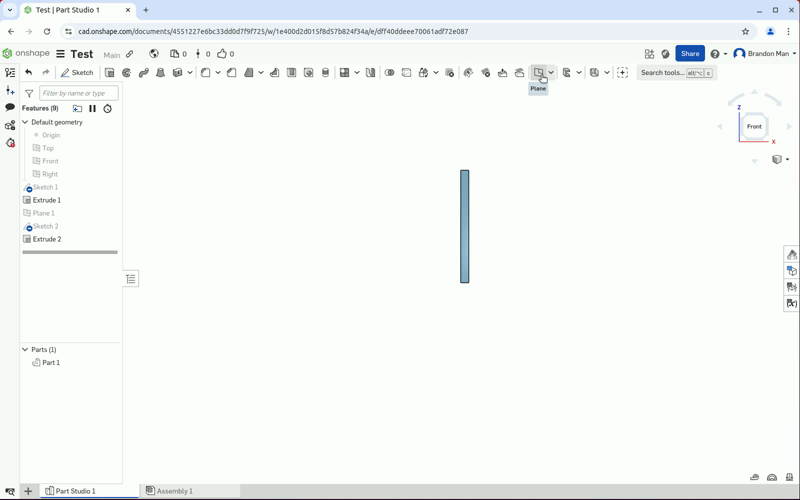
click(541, 75)
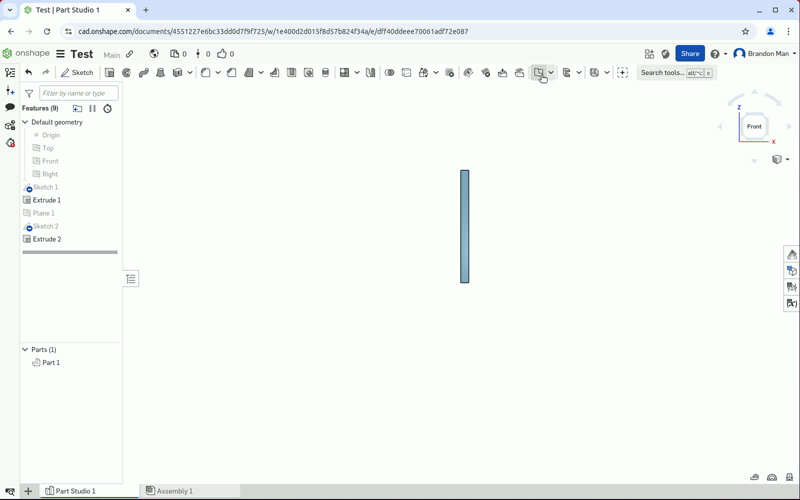
mouse_move(73, 163)
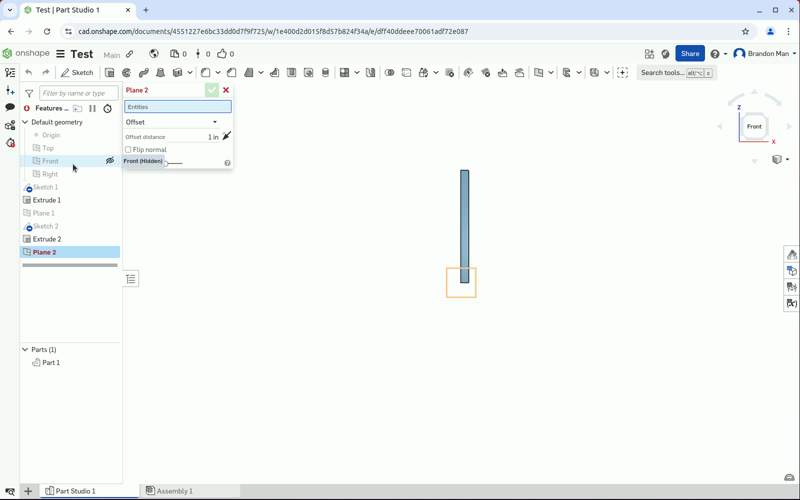
click(73, 163)
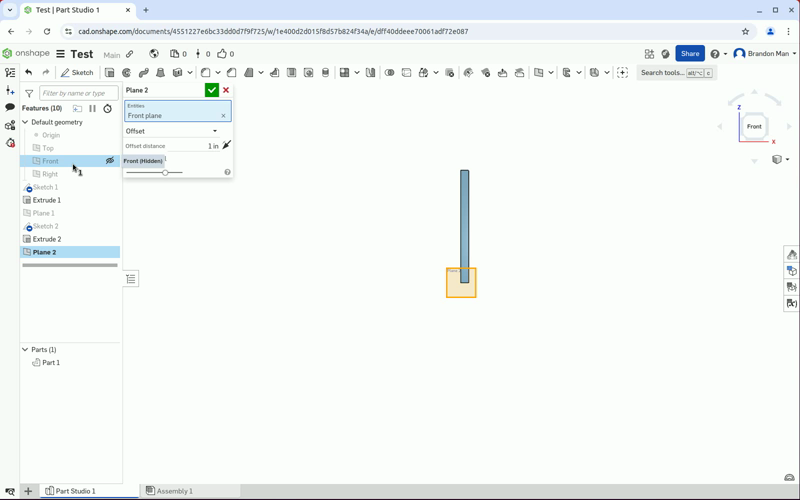
key(tab, 2)
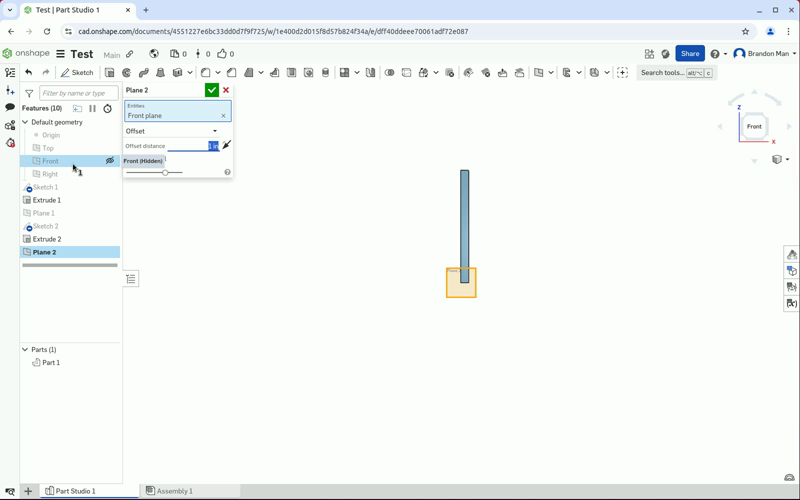
text(1.448)
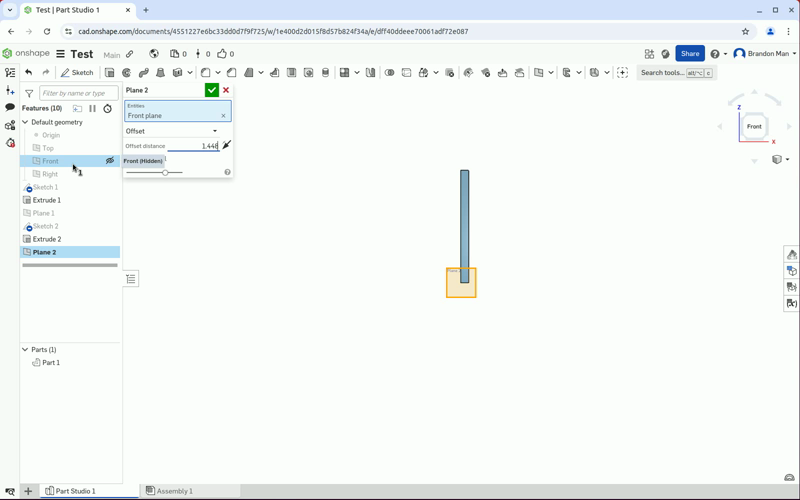
key(enter, 2)
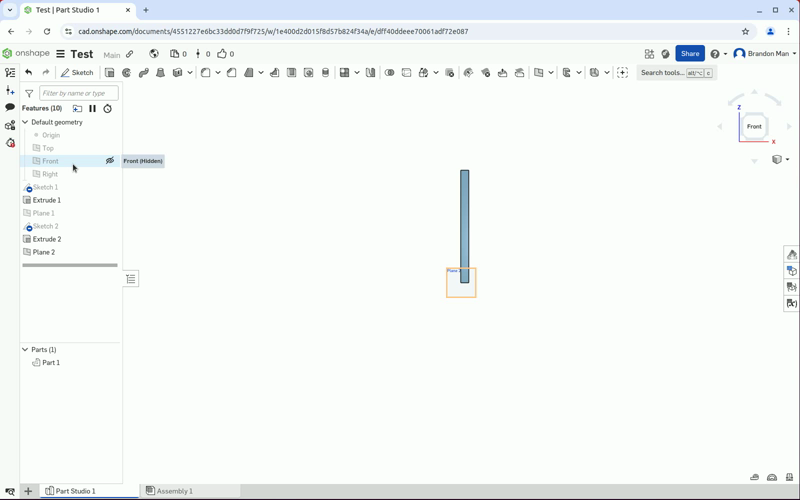
key(shift+s)
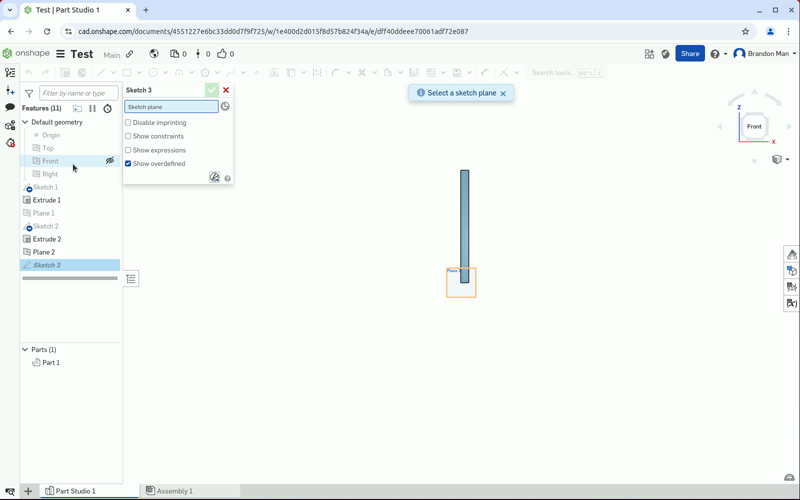
mouse_move(73, 254)
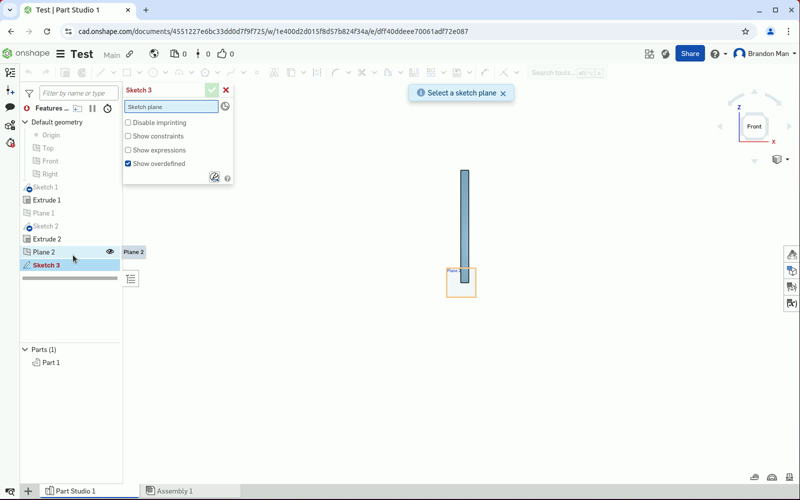
click(73, 254)
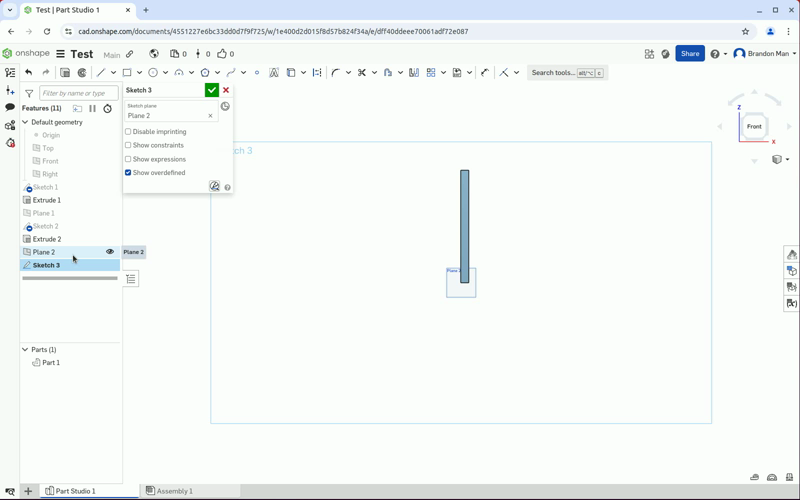
mouse_move(73, 352)
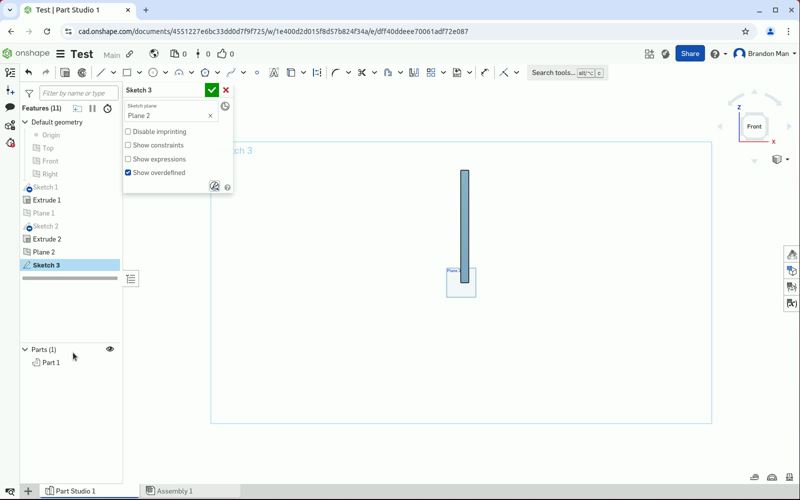
key(y)
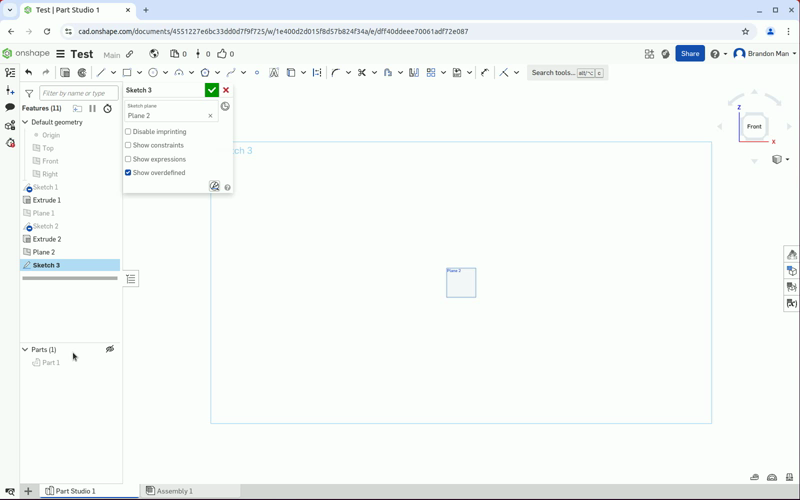
key(l)
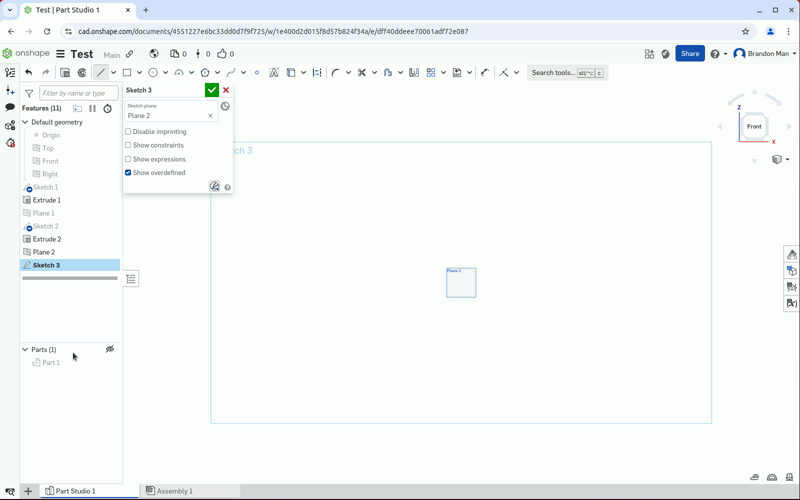
key_down(shift)
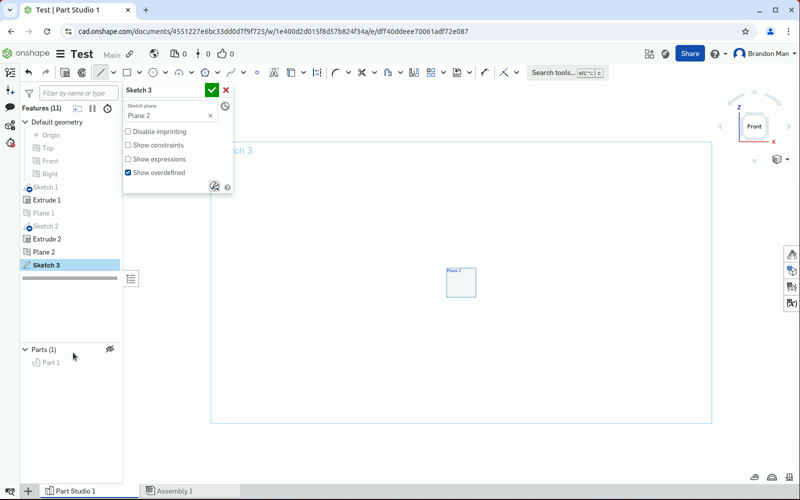
mouse_move(463, 180)
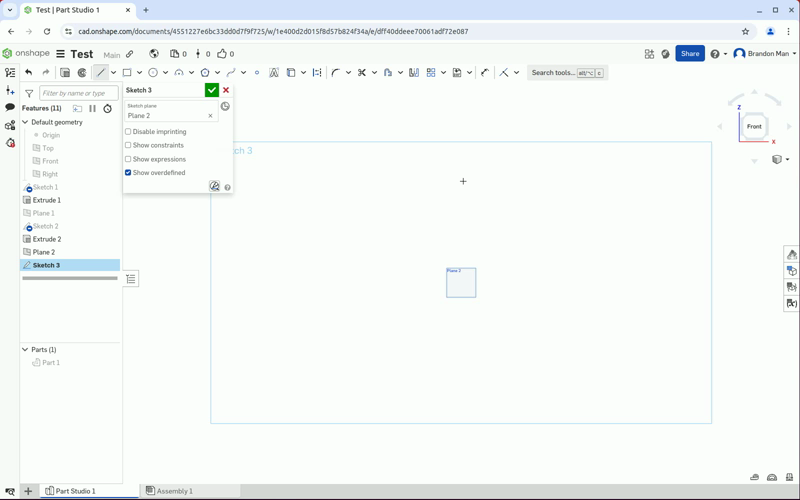
click(463, 180)
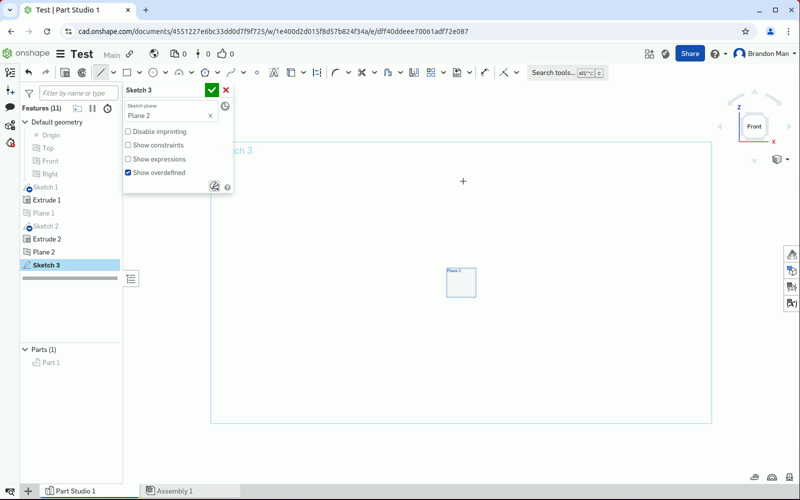
key_up(shift)
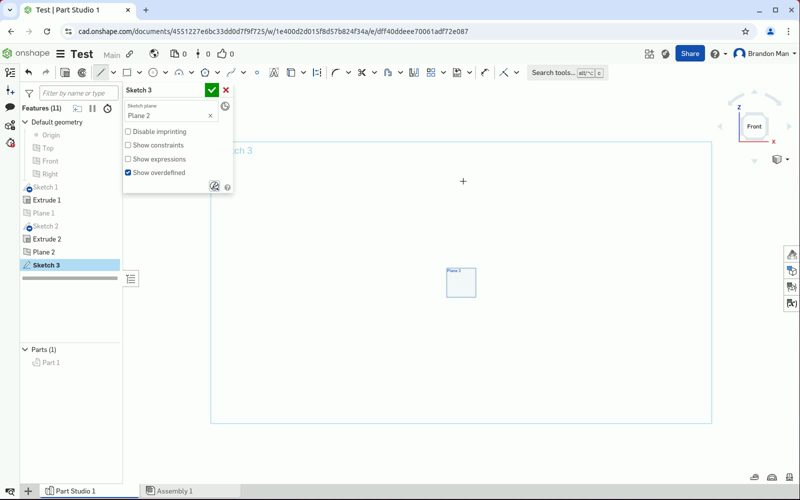
key_down(shift)
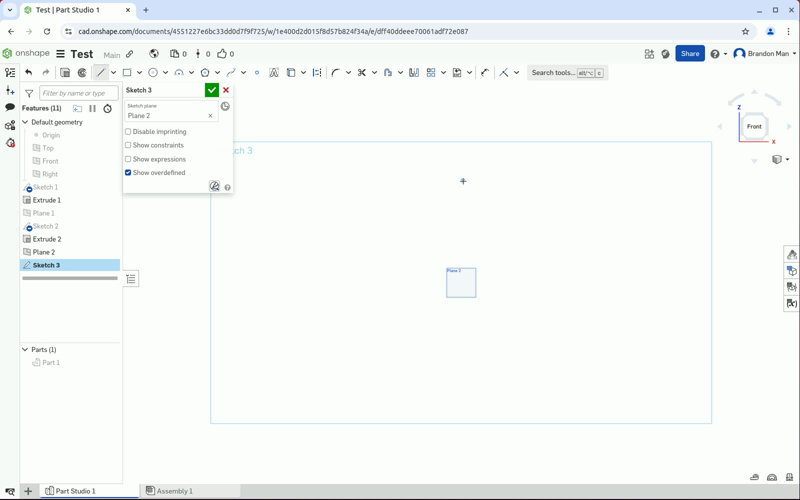
mouse_move(493, 180)
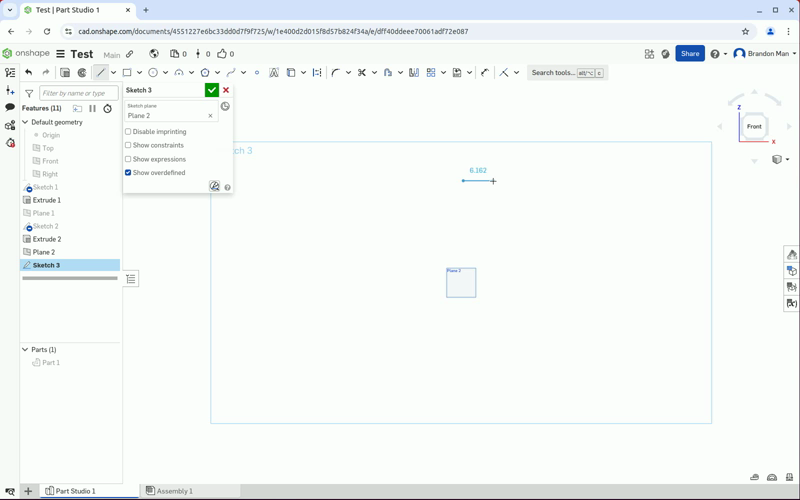
mouse_move(465, 180)
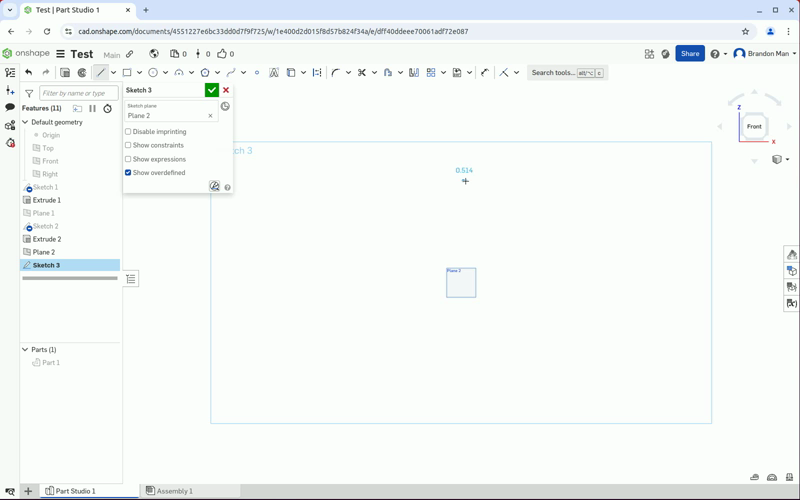
scroll(6)
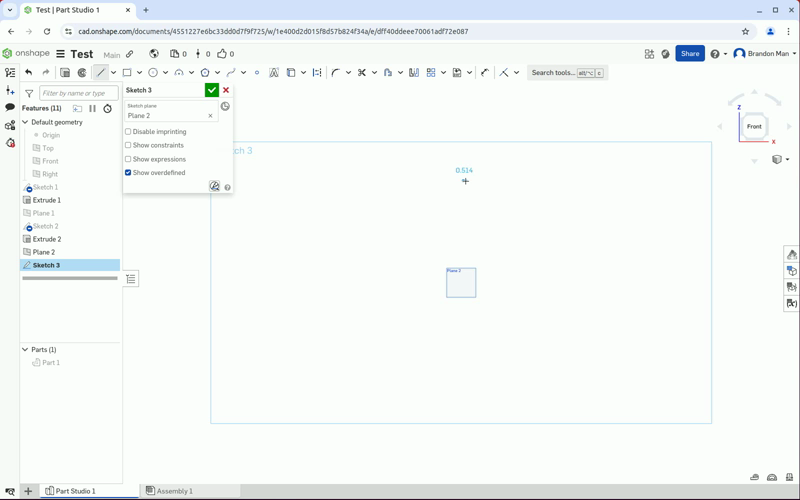
scroll(6)
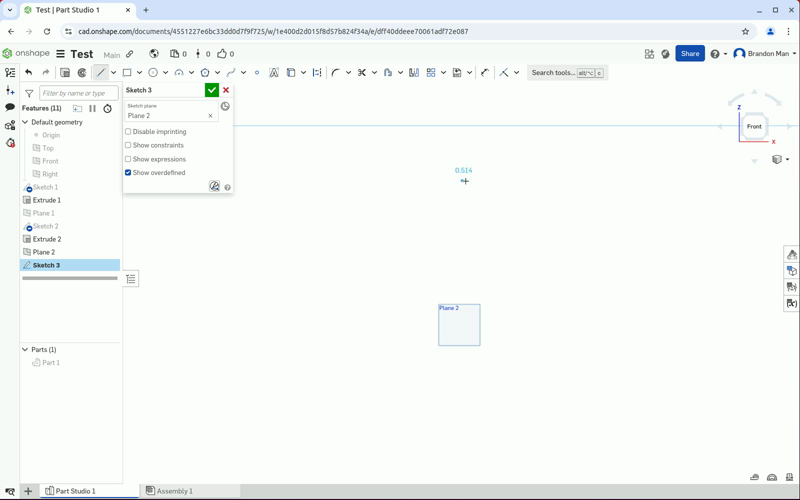
scroll(6)
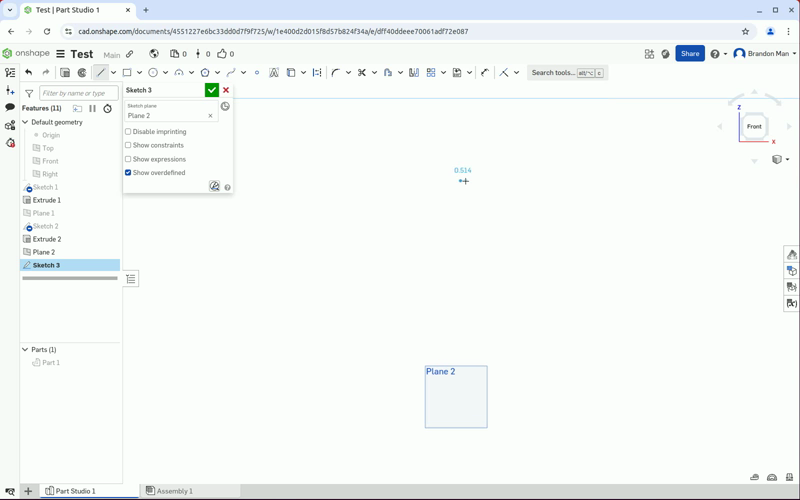
scroll(6)
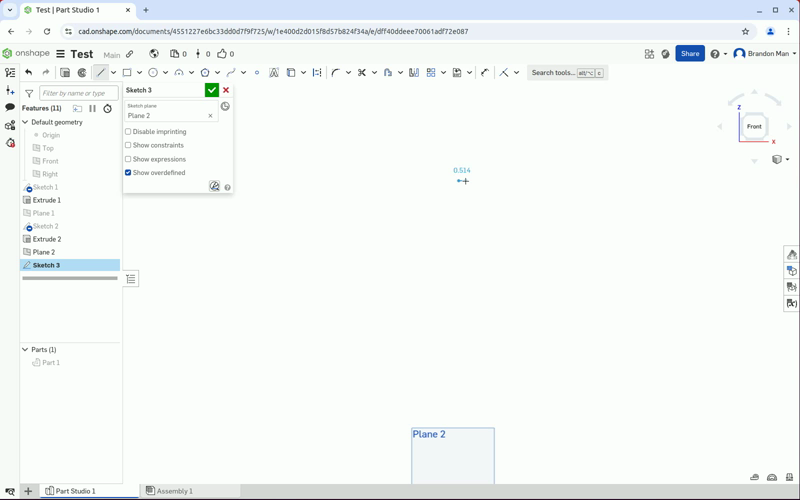
scroll(6)
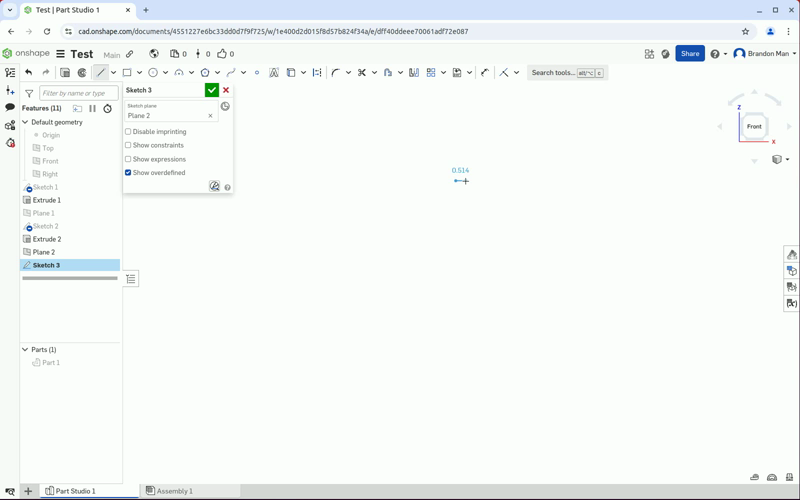
scroll(6)
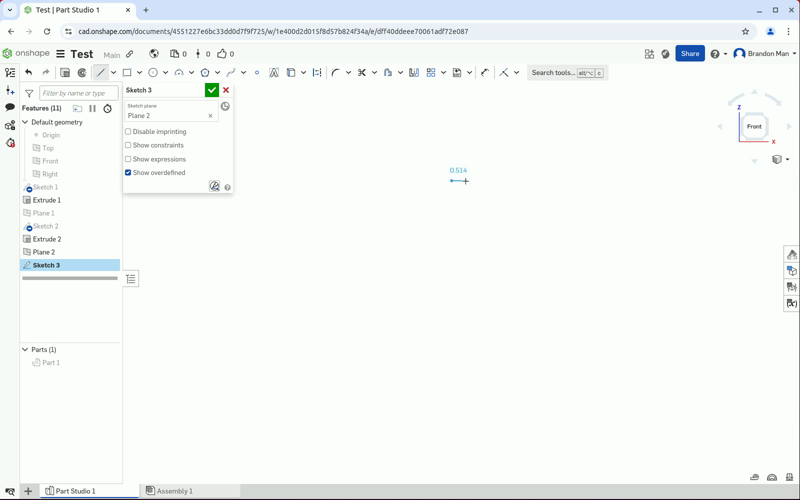
scroll(6)
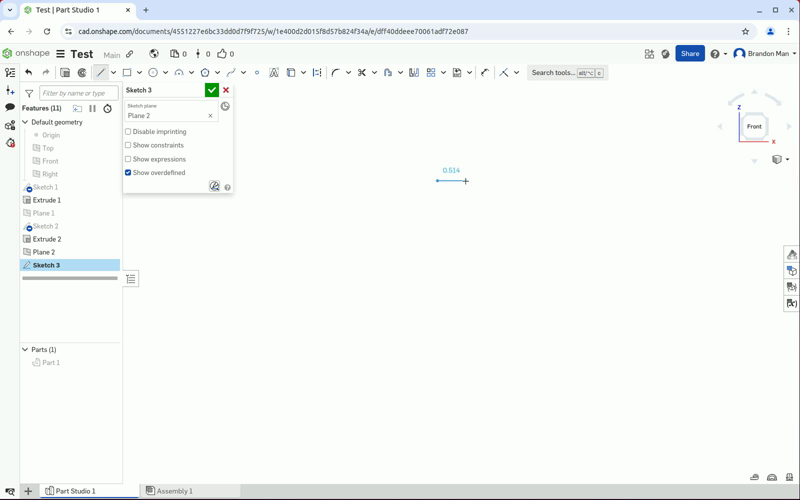
click(465, 180)
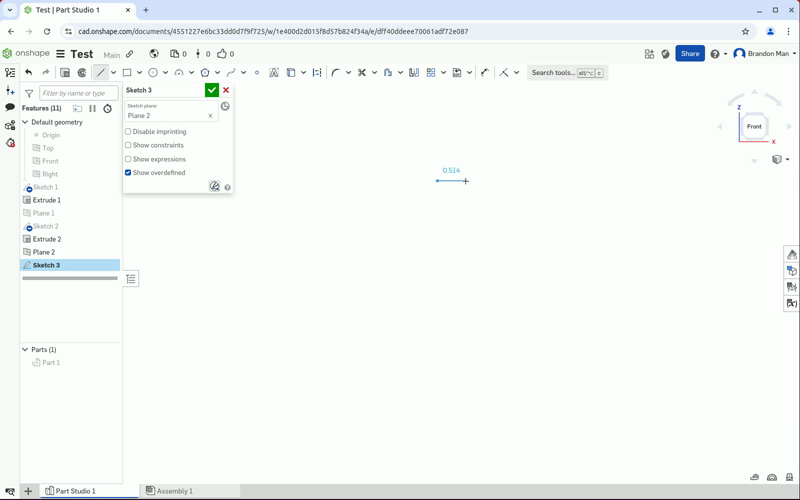
scroll(-6)
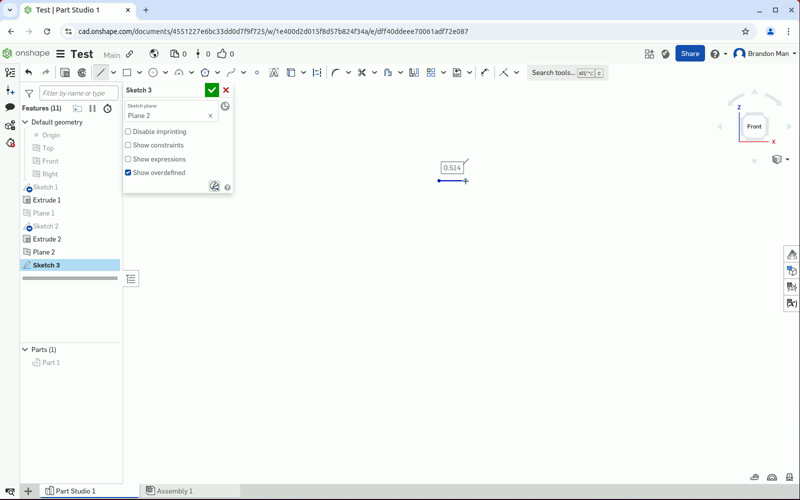
scroll(-6)
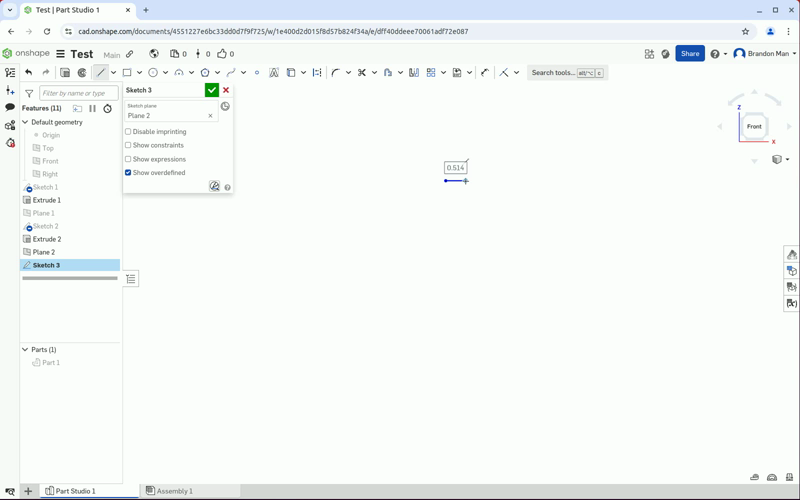
scroll(-6)
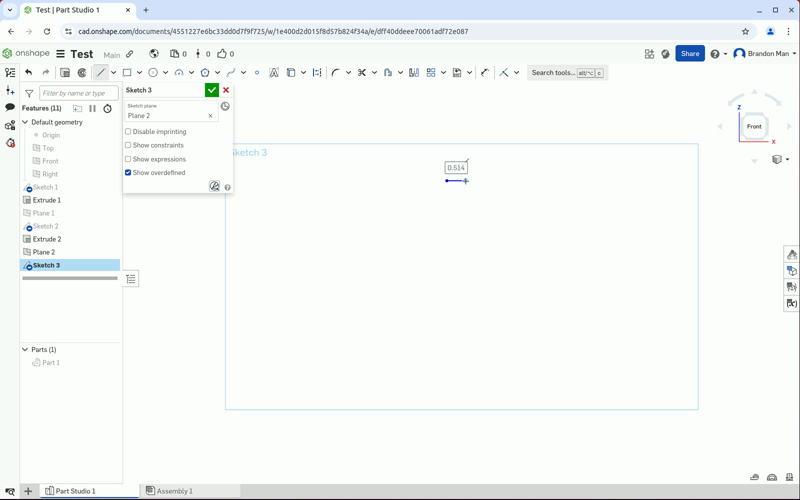
scroll(-6)
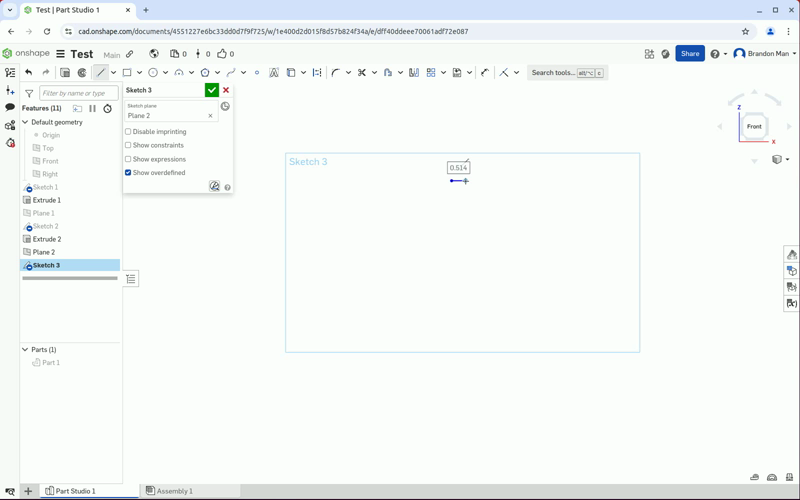
scroll(-6)
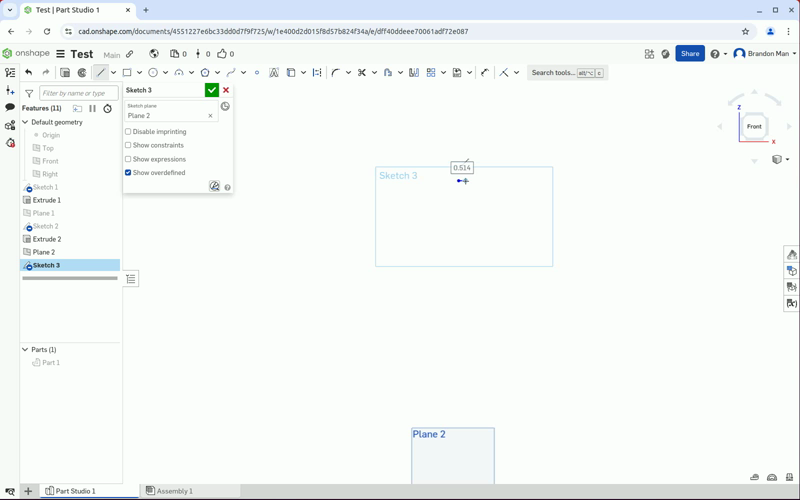
scroll(-6)
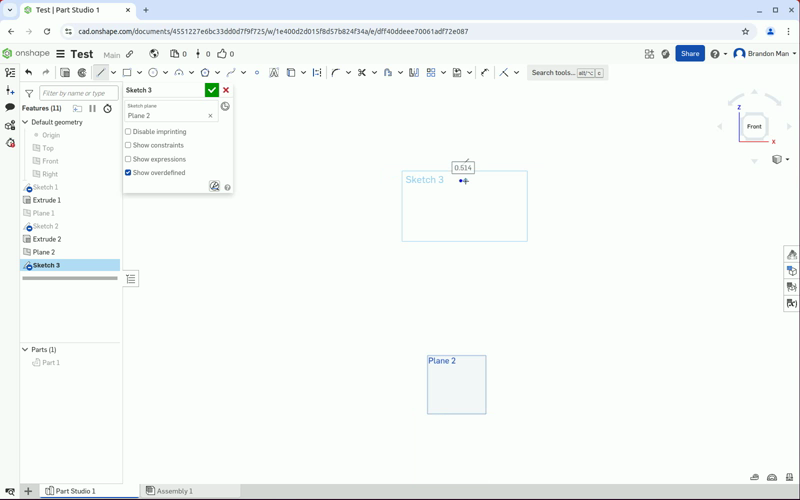
scroll(-6)
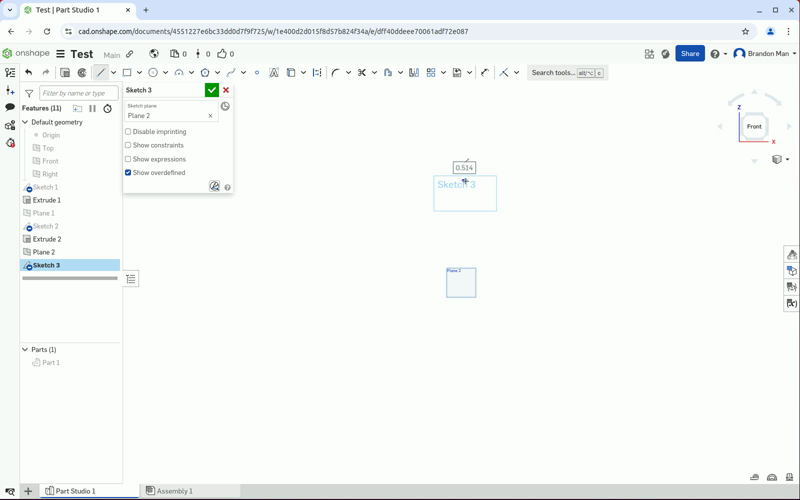
key_up(shift)
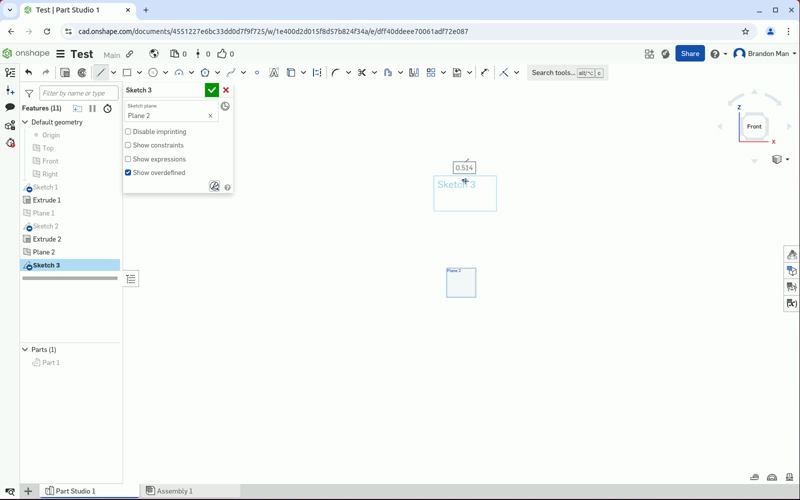
key_down(shift)
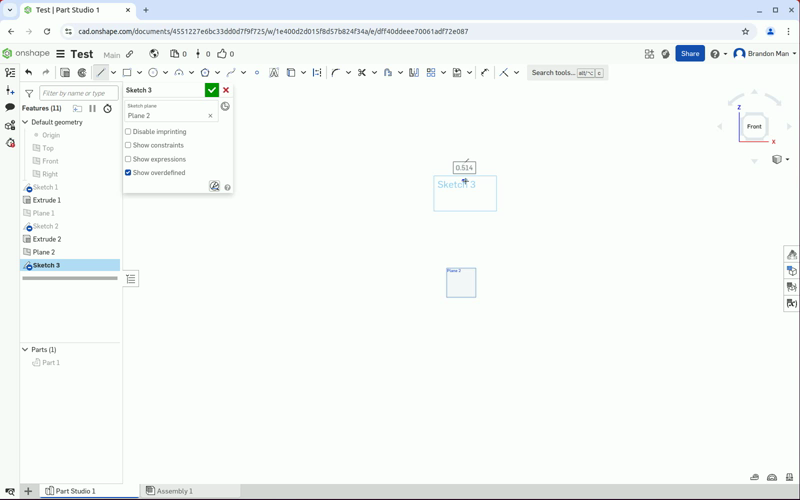
mouse_move(495, 180)
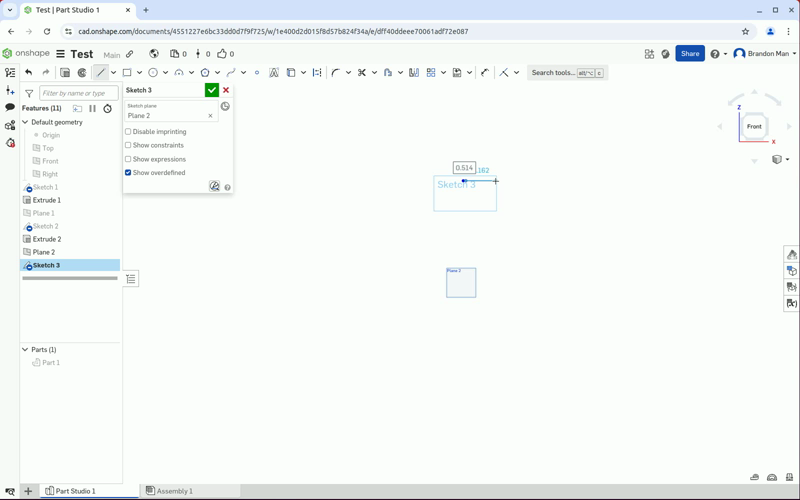
mouse_move(465, 172)
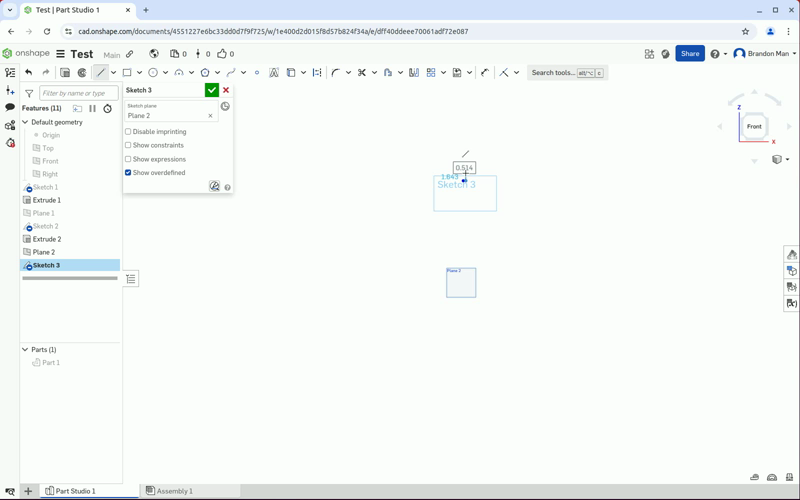
click(465, 172)
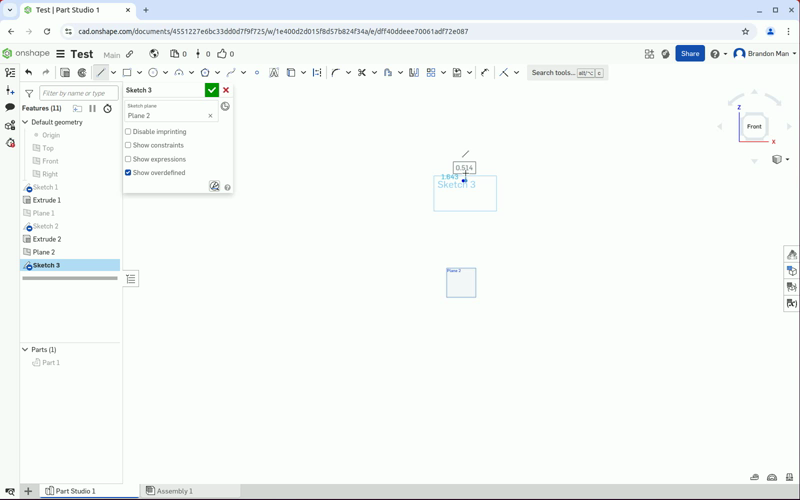
key_up(shift)
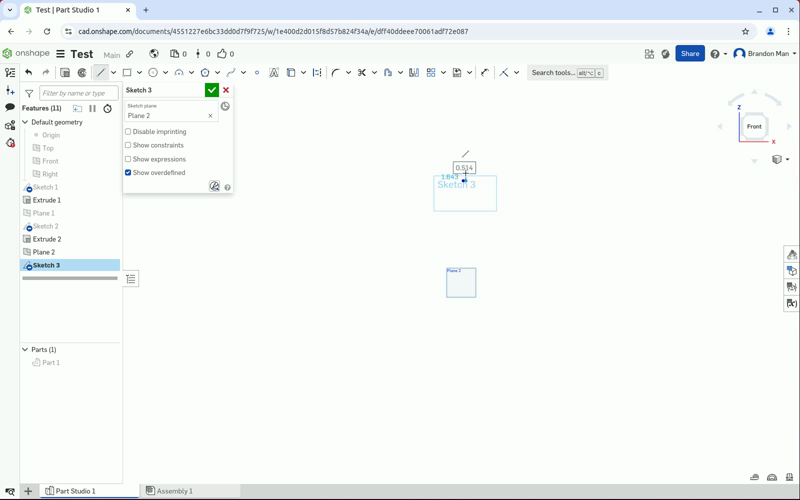
key_down(shift)
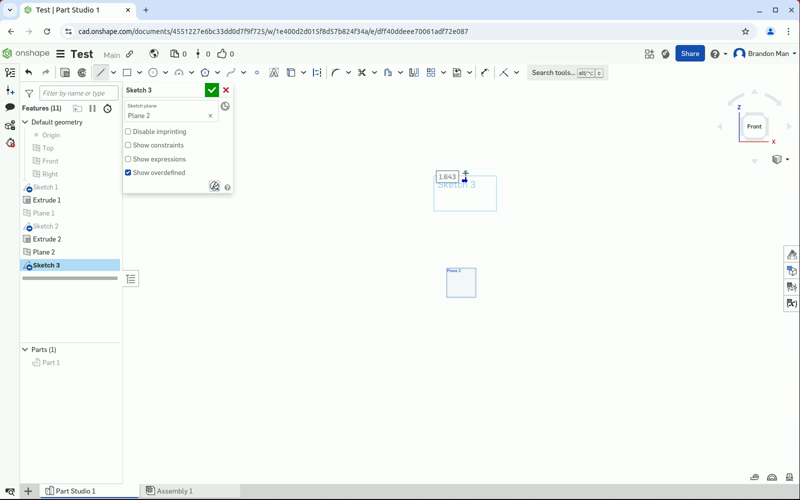
mouse_move(495, 172)
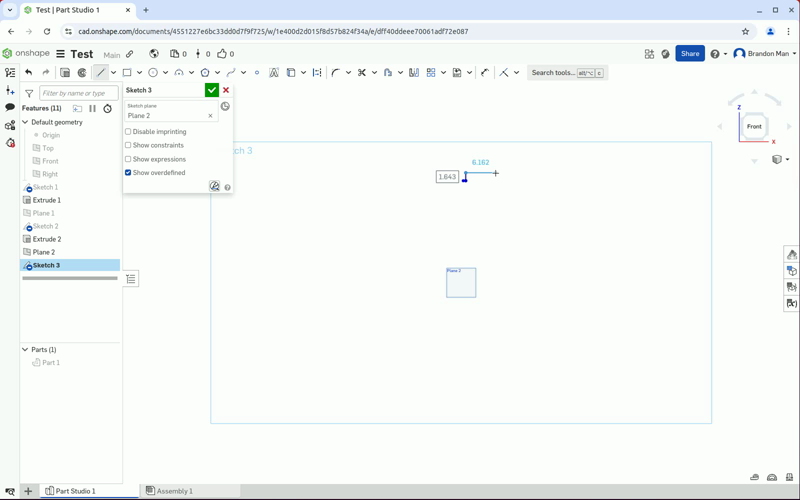
mouse_move(463, 172)
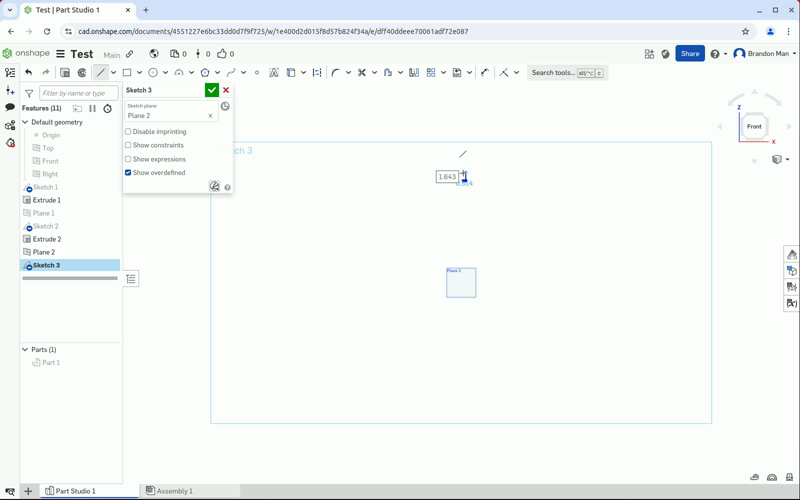
scroll(6)
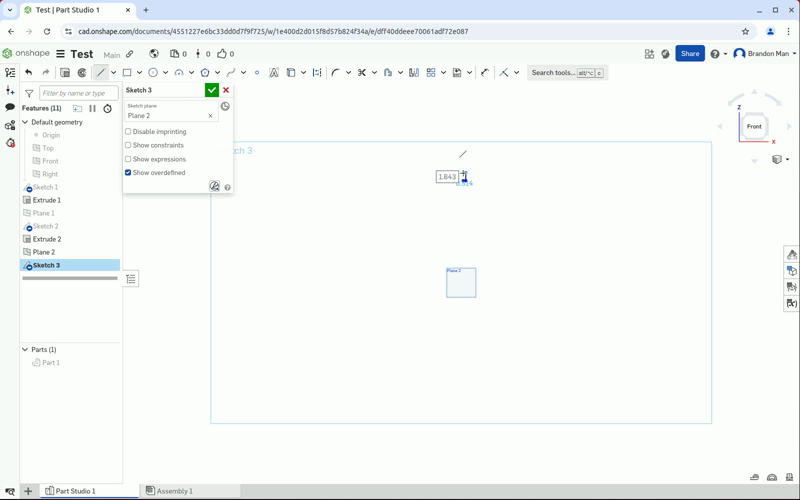
scroll(6)
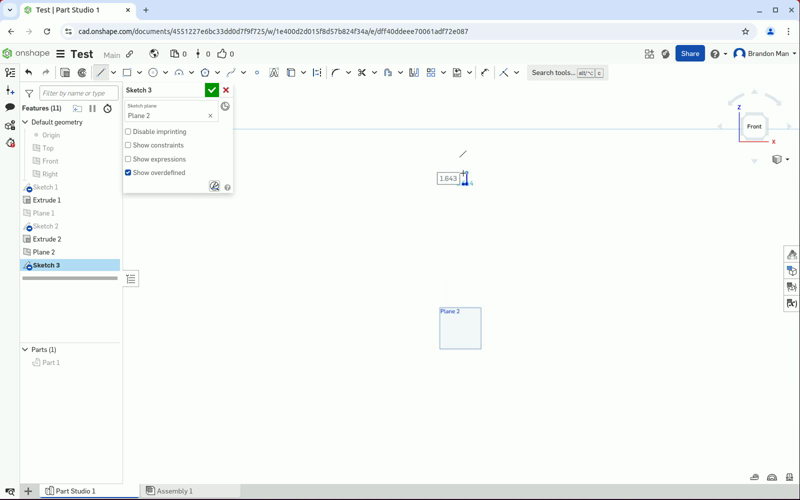
scroll(6)
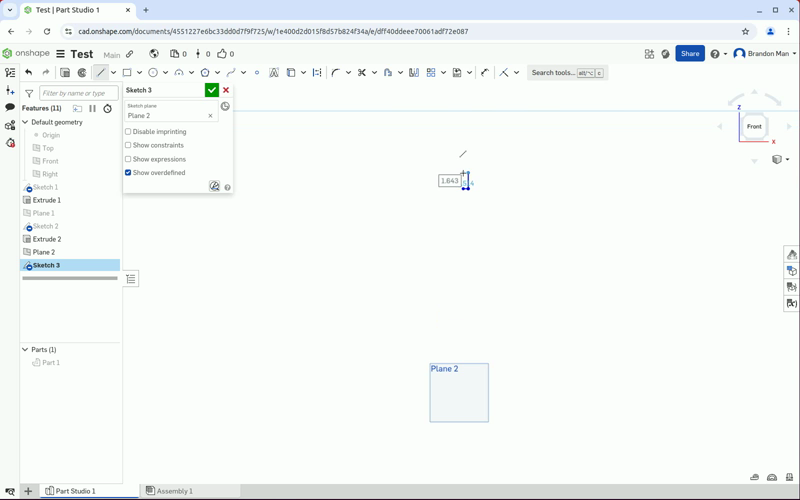
scroll(6)
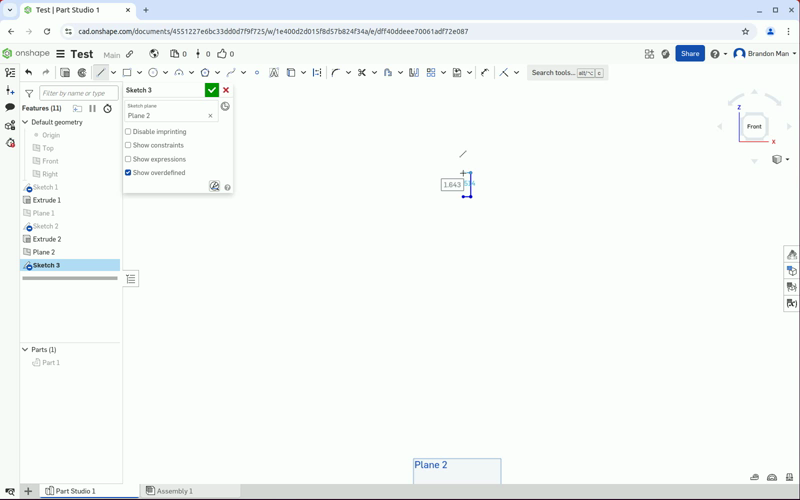
scroll(6)
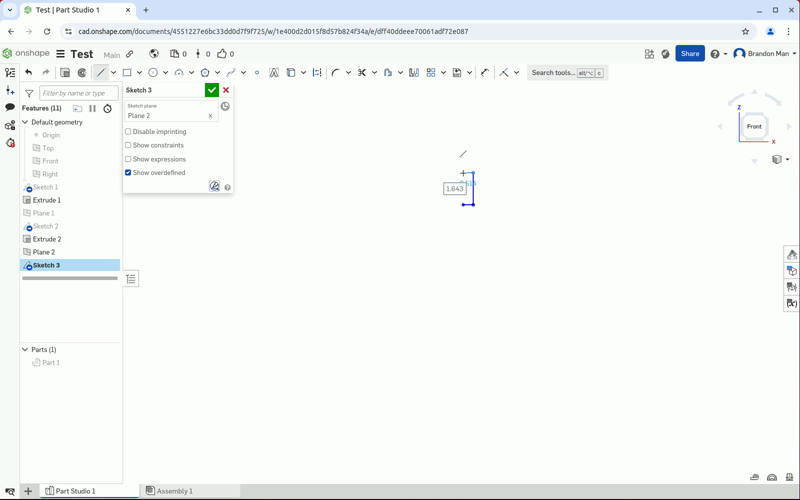
scroll(6)
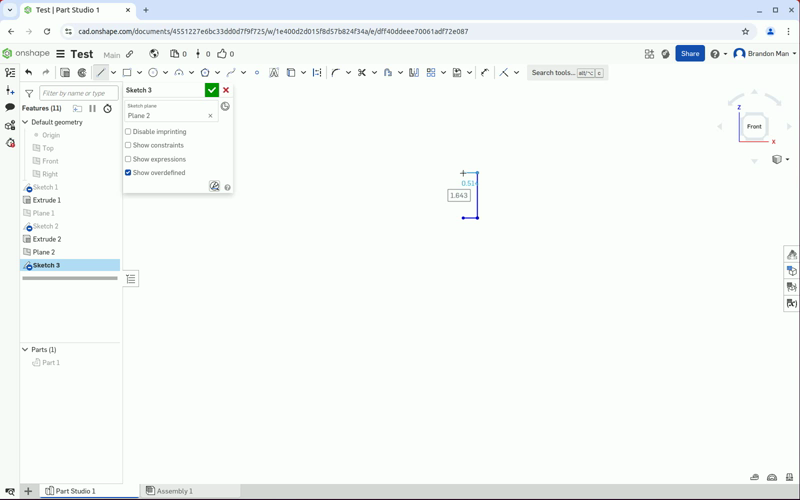
scroll(6)
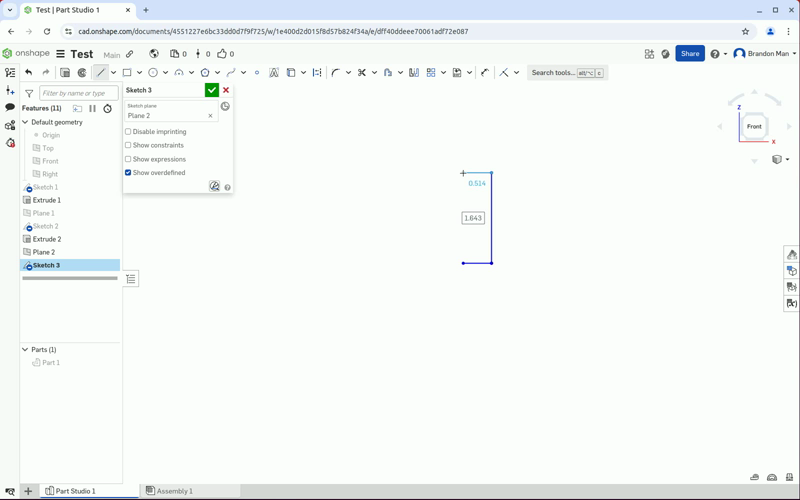
click(463, 172)
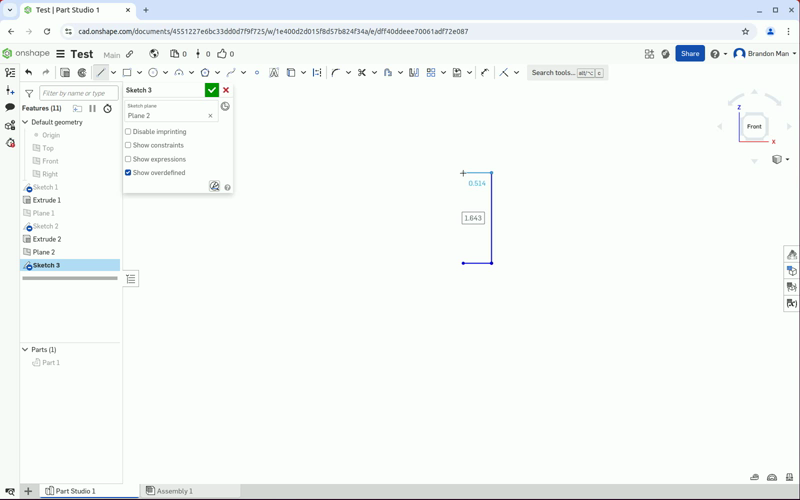
scroll(-6)
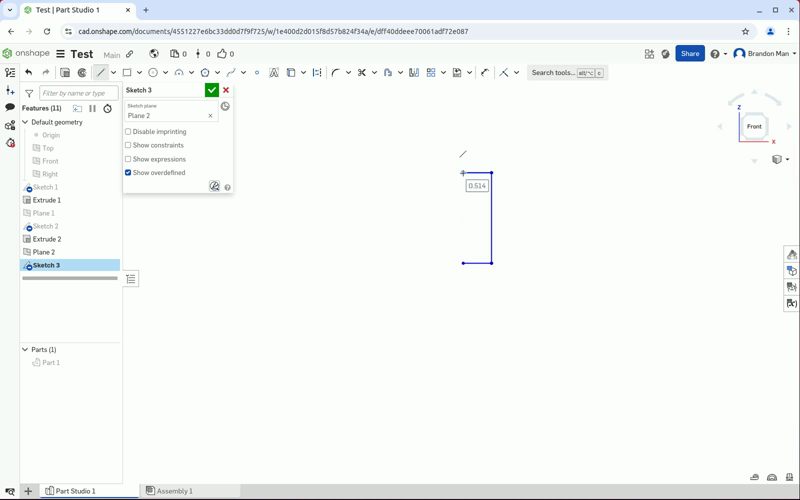
scroll(-6)
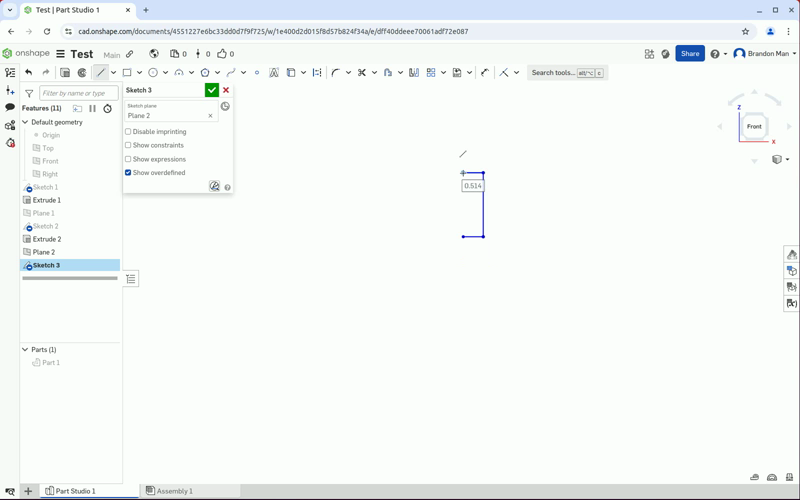
scroll(-6)
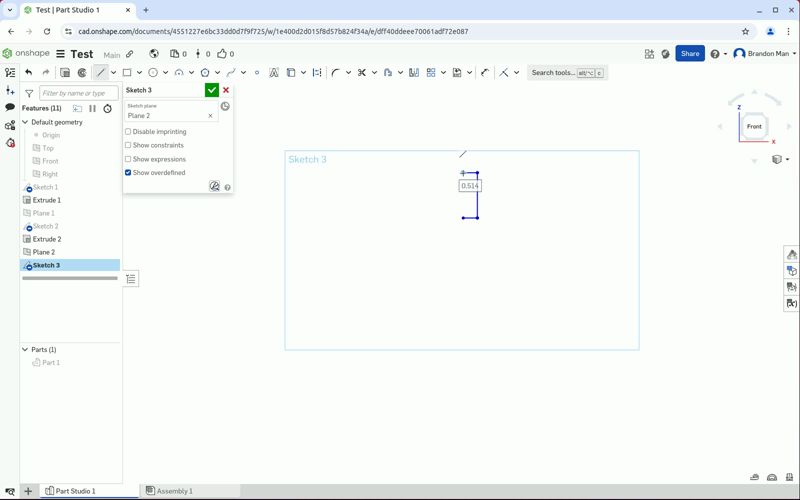
scroll(-6)
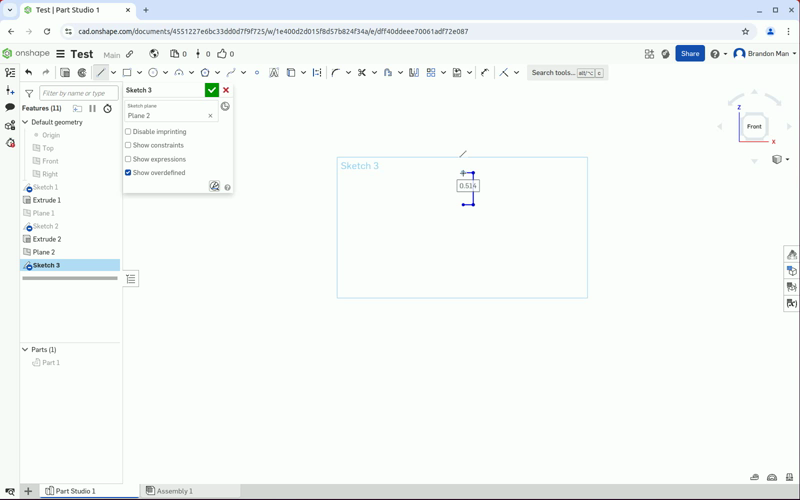
scroll(-6)
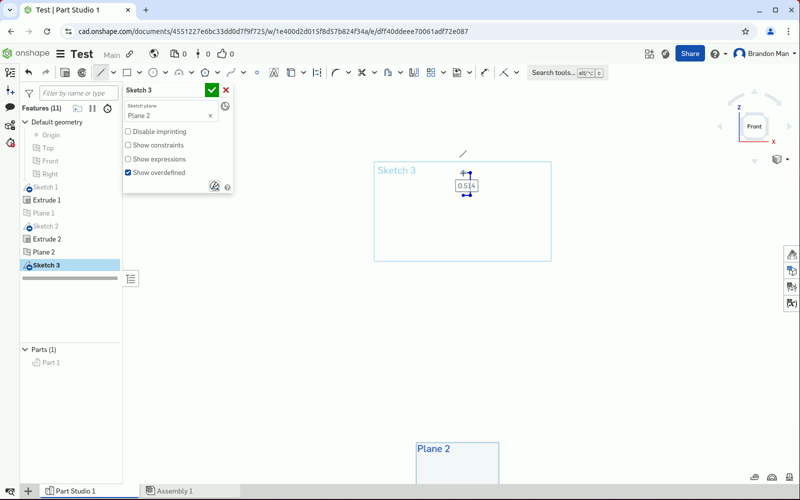
scroll(-6)
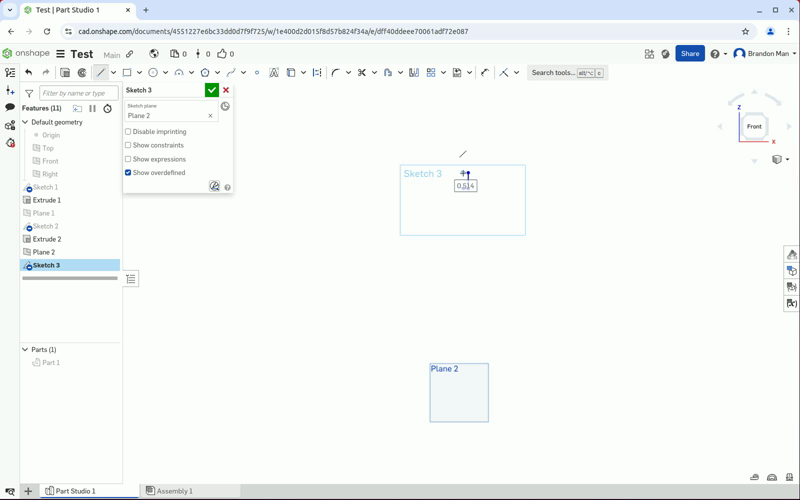
scroll(-6)
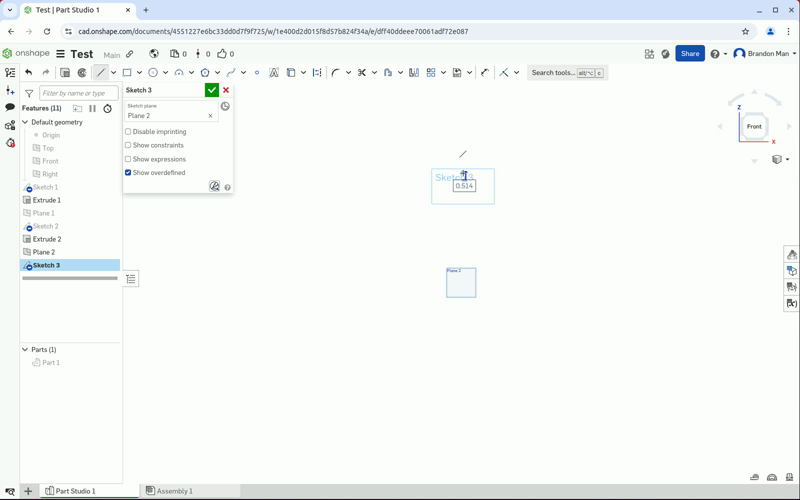
key_up(shift)
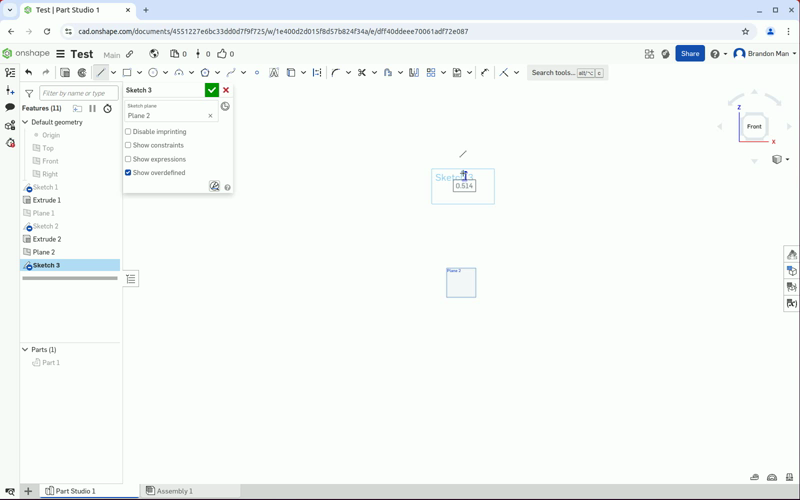
mouse_move(493, 172)
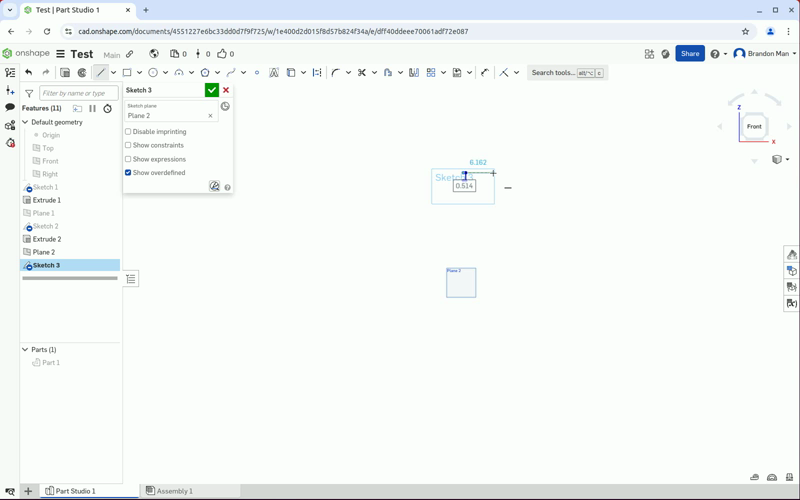
key_down(shift)
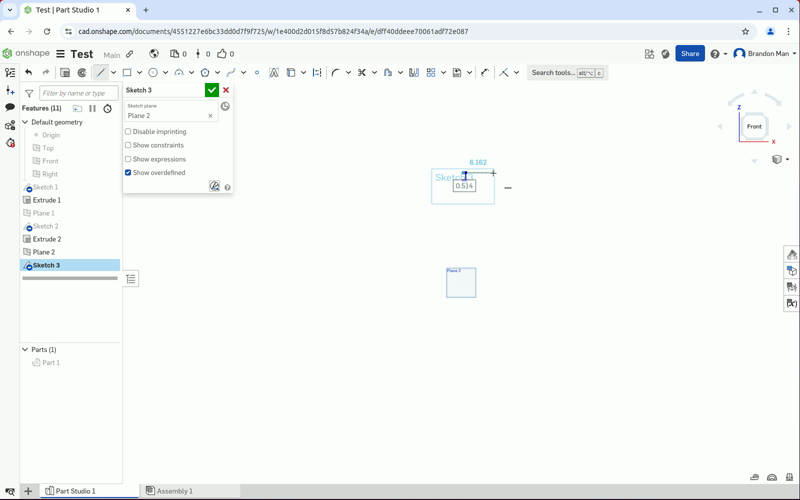
mouse_move(463, 180)
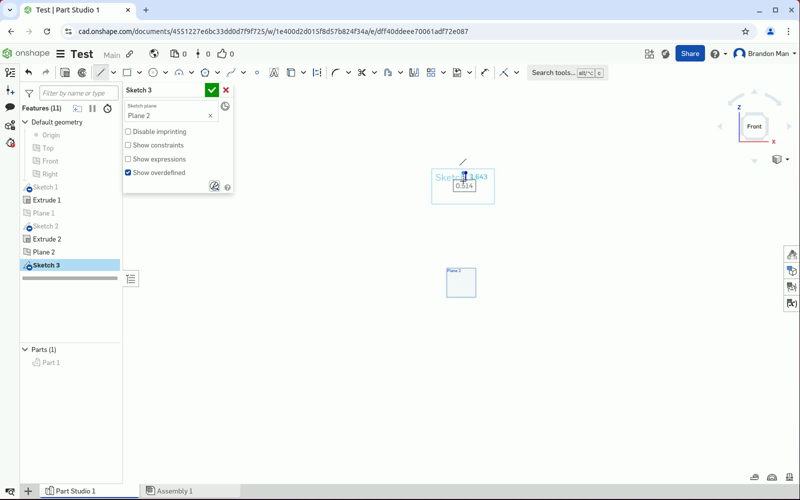
scroll(6)
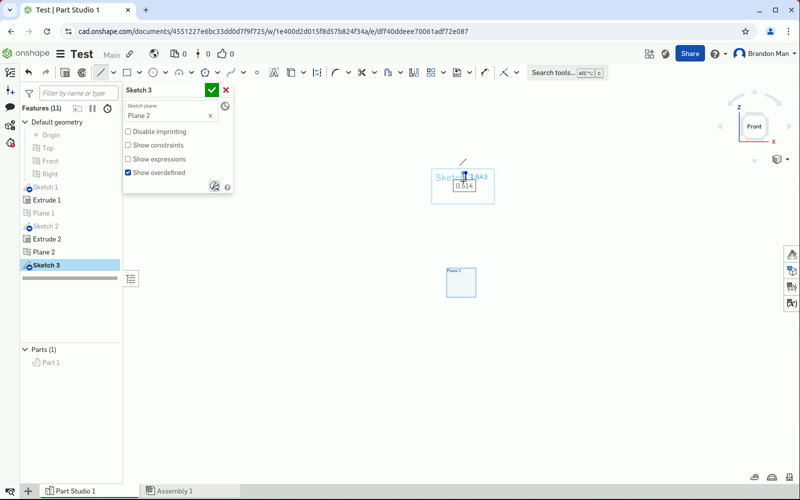
scroll(6)
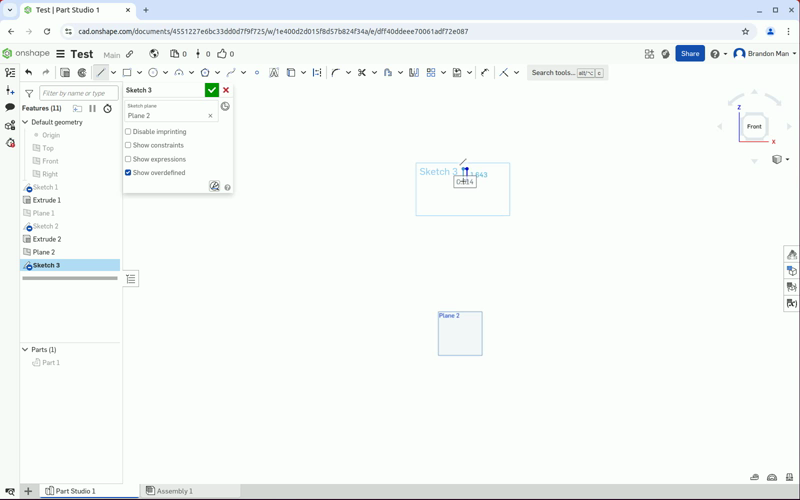
scroll(6)
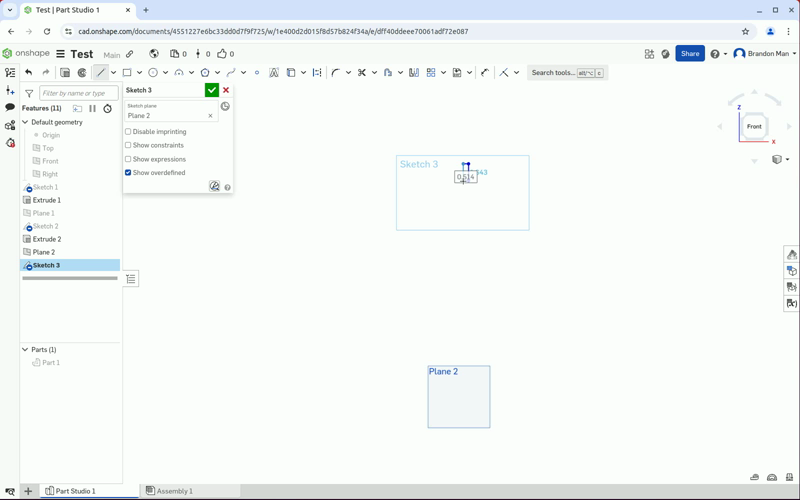
scroll(6)
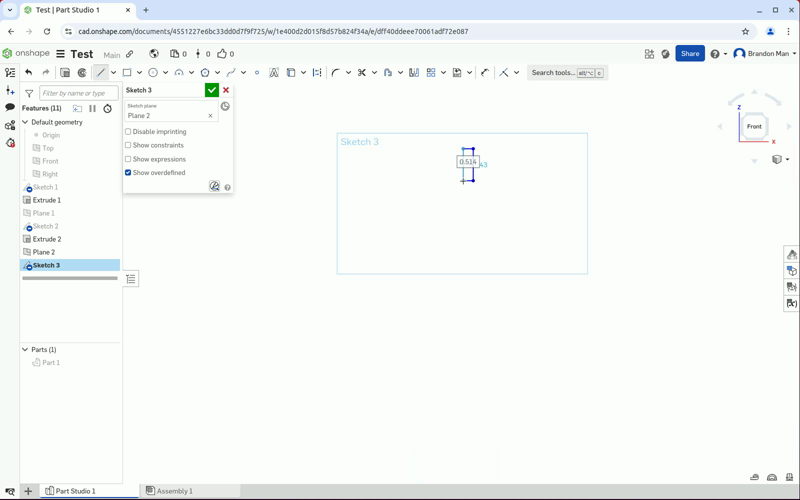
scroll(6)
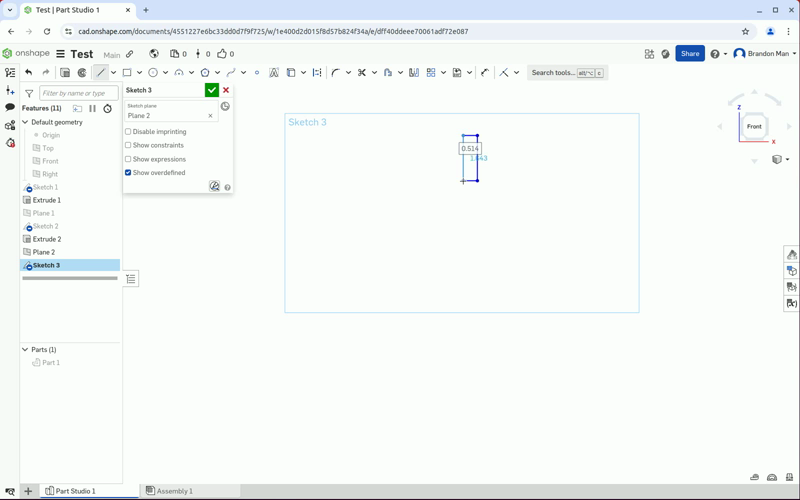
scroll(6)
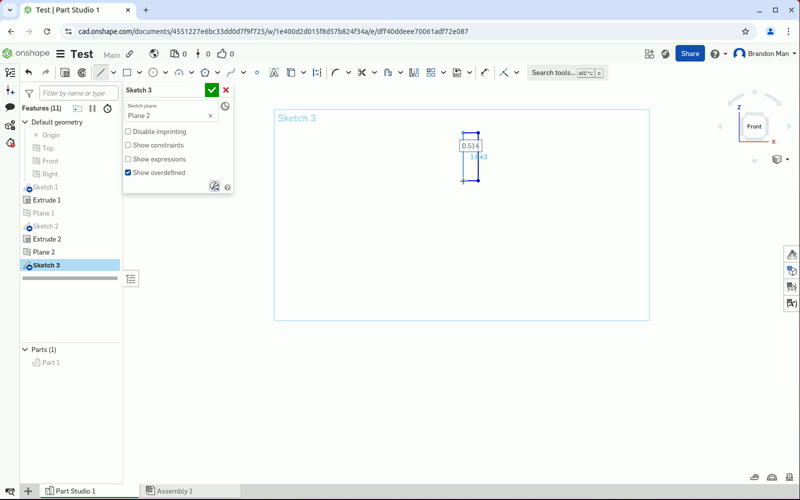
scroll(6)
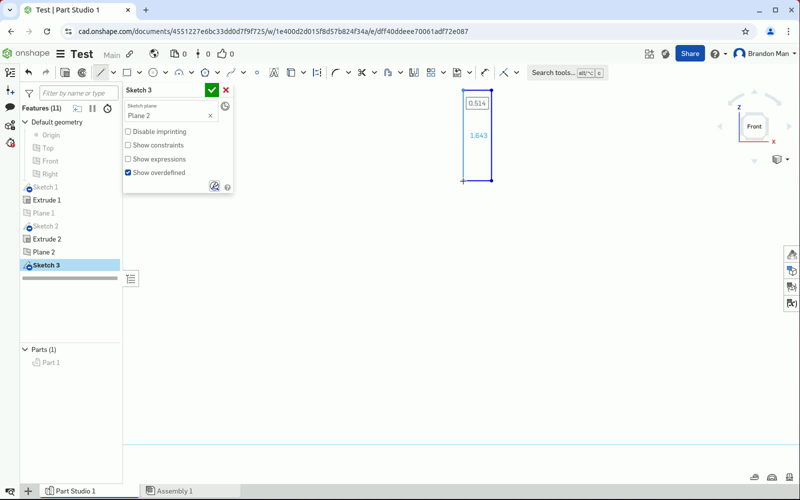
key_up(shift)
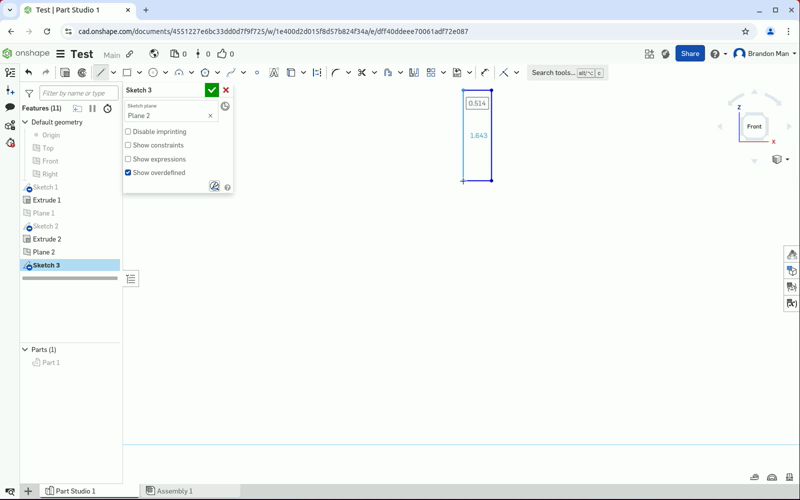
click(463, 180)
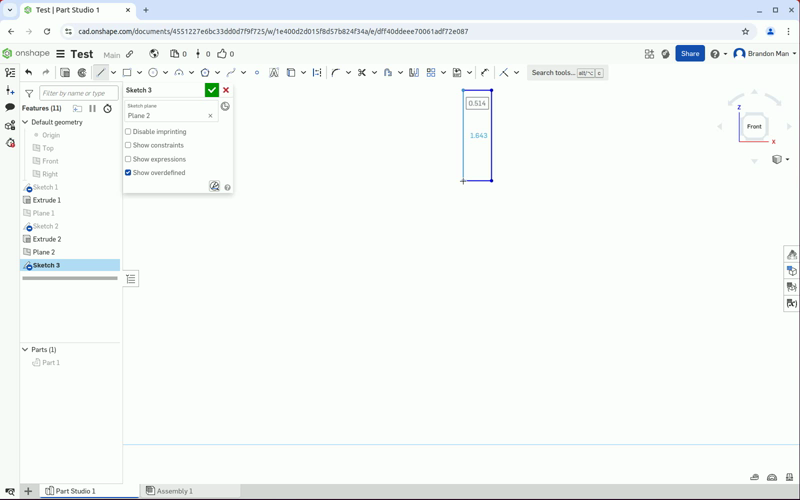
scroll(-6)
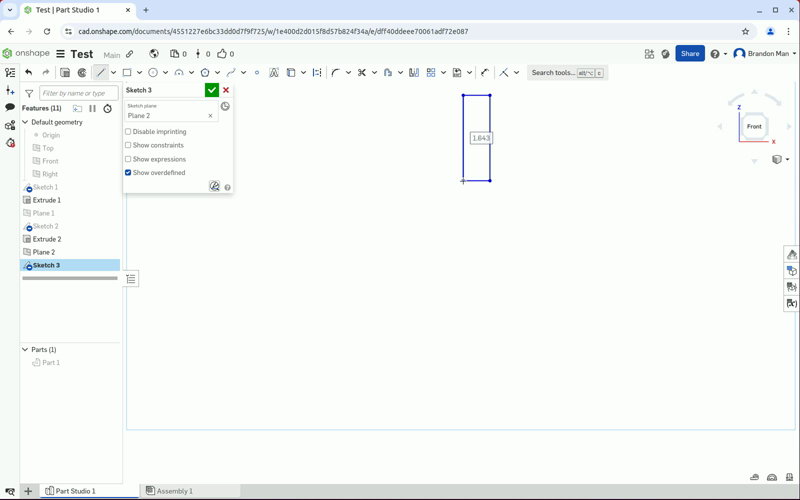
scroll(-6)
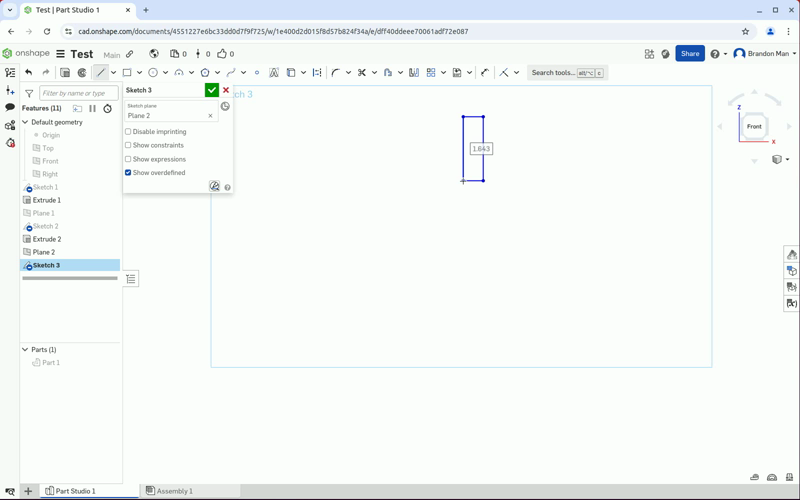
scroll(-6)
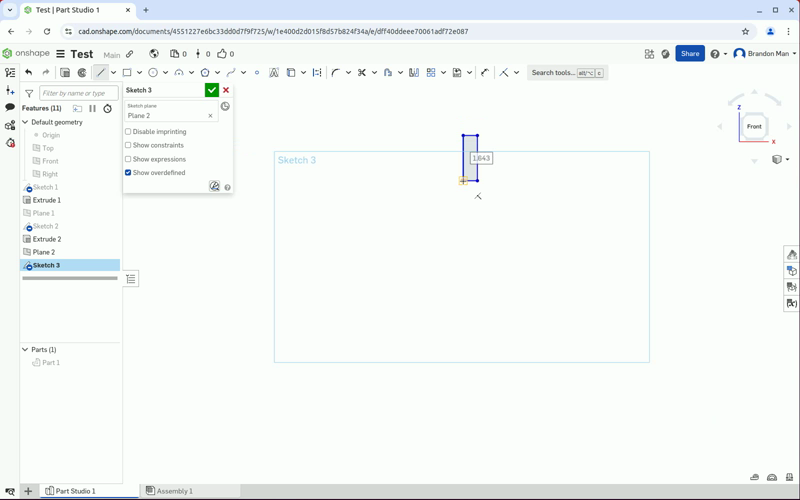
scroll(-6)
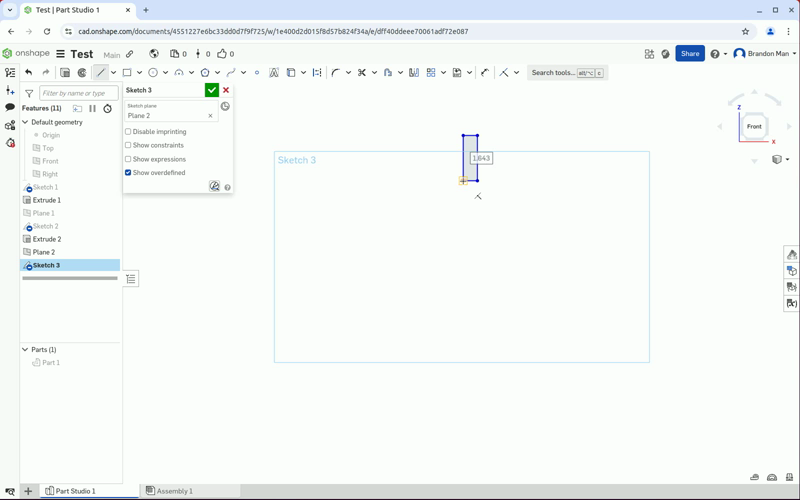
scroll(-6)
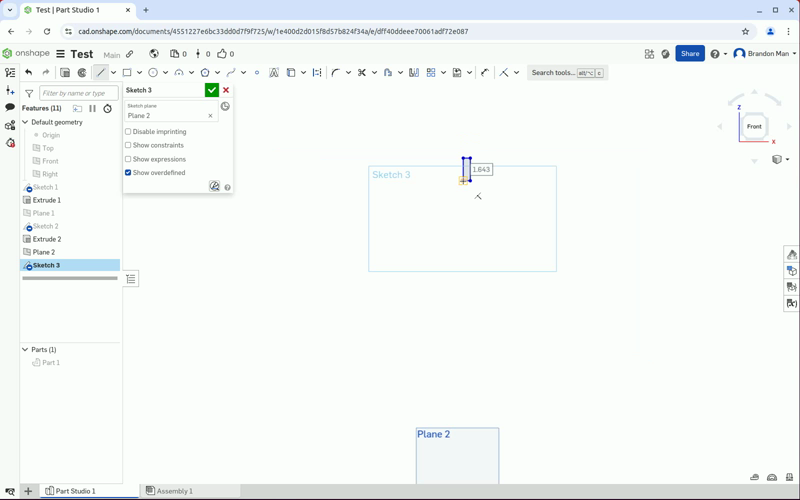
scroll(-6)
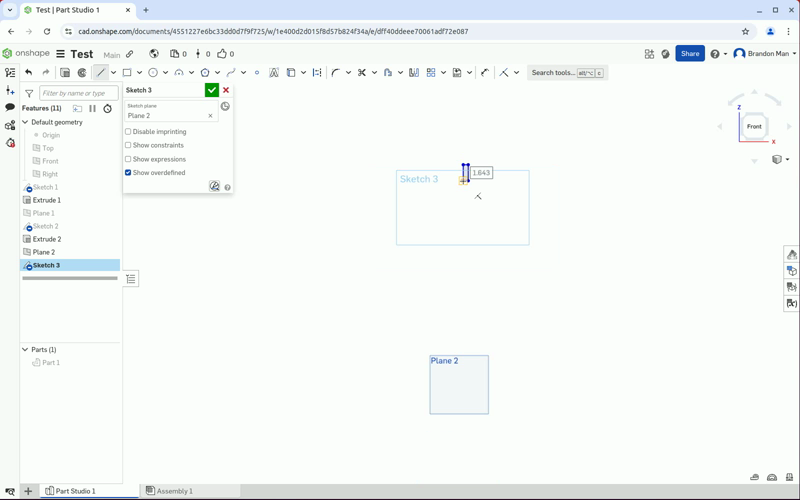
scroll(-6)
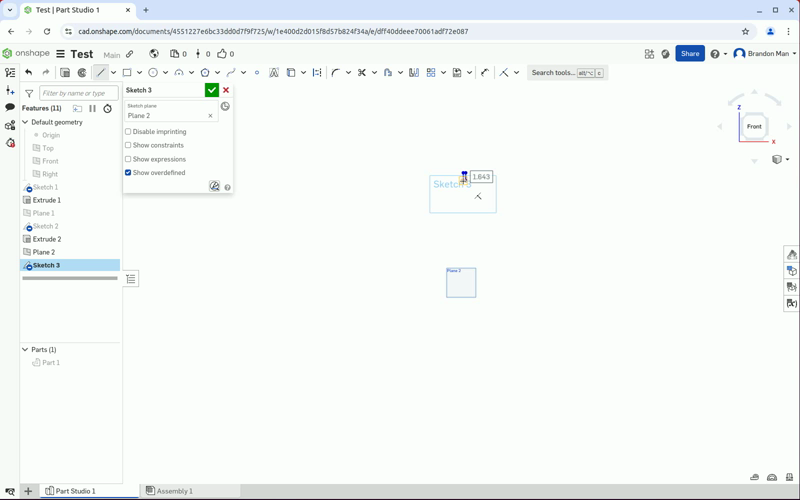
key(esc)
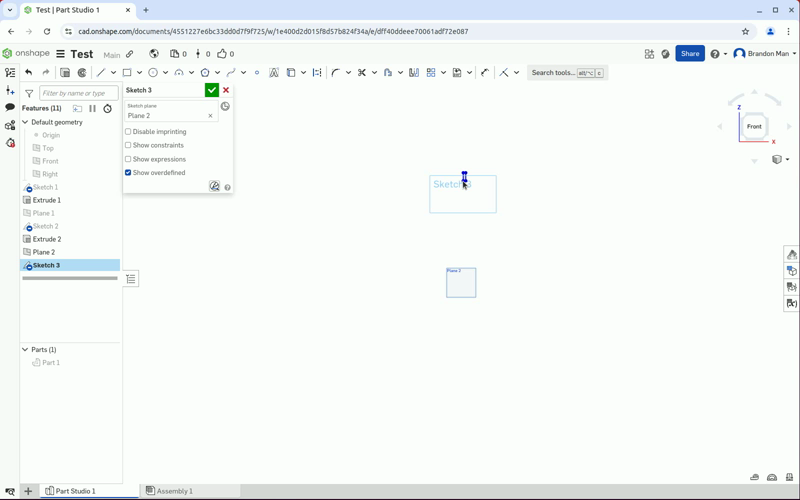
mouse_move(465, 180)
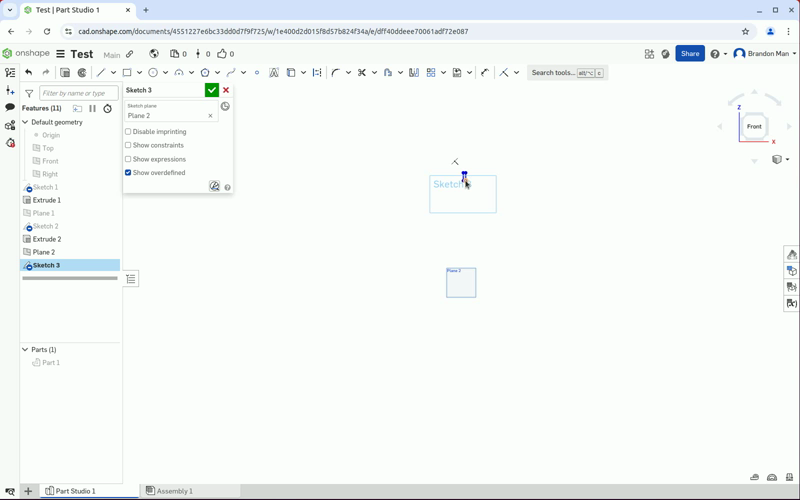
scroll(6)
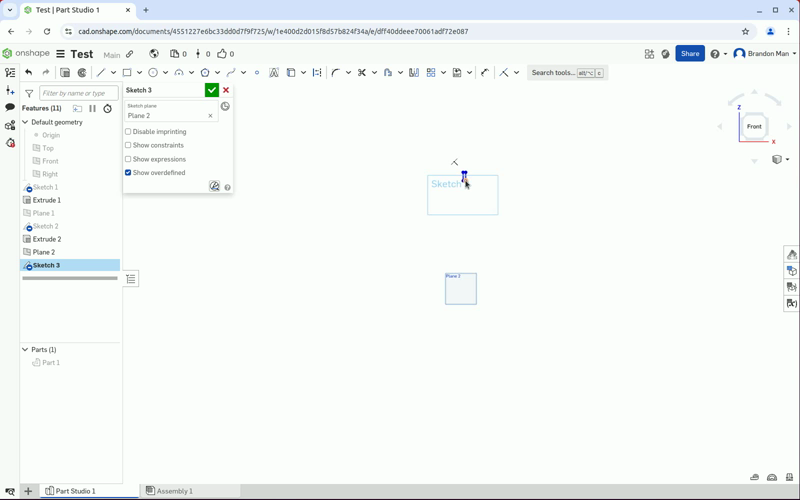
scroll(6)
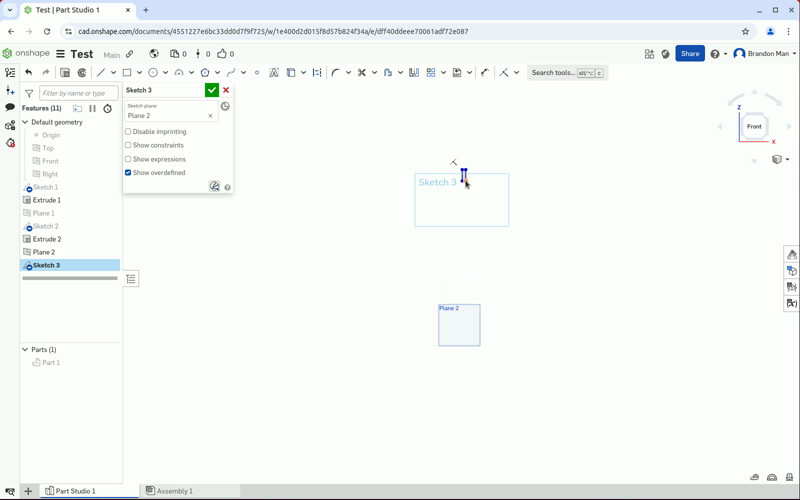
scroll(6)
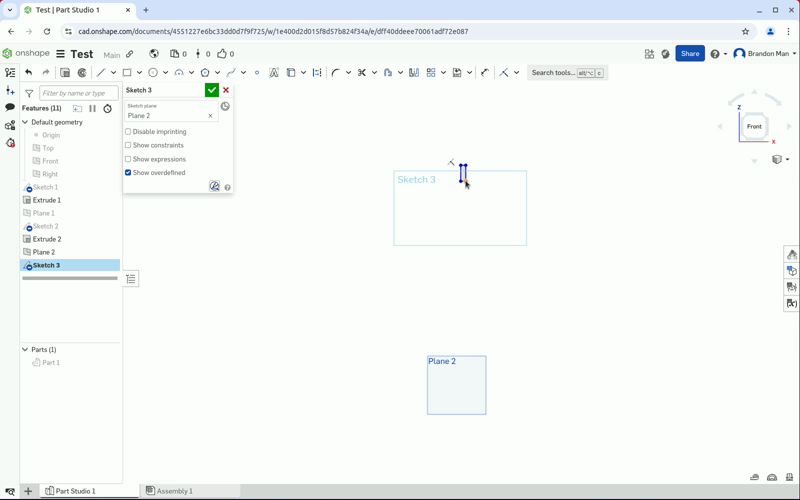
scroll(6)
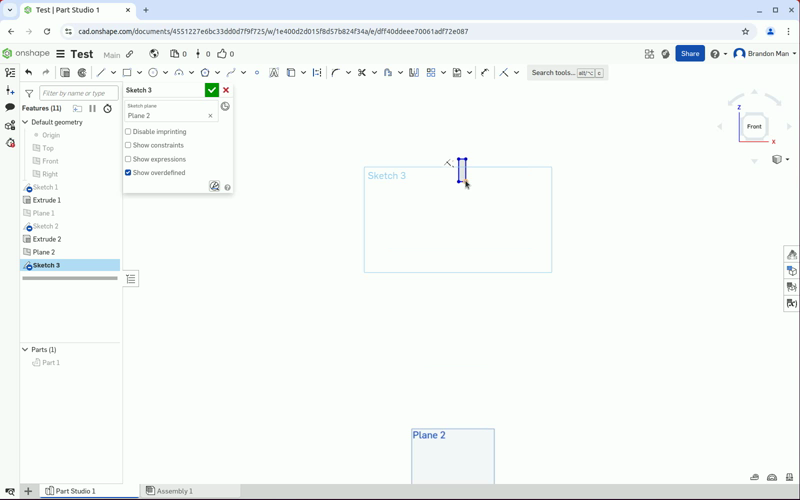
scroll(6)
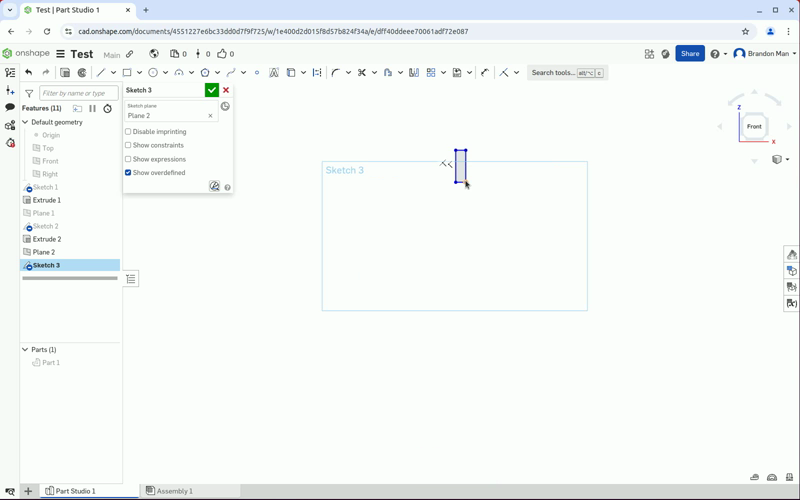
scroll(6)
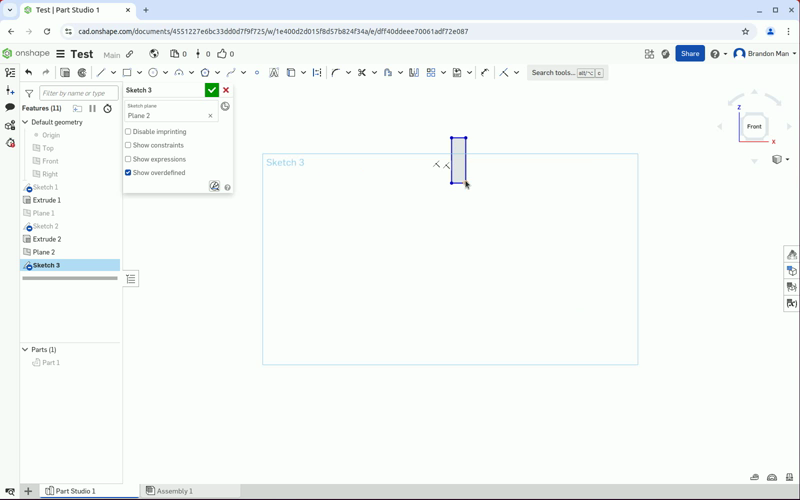
scroll(6)
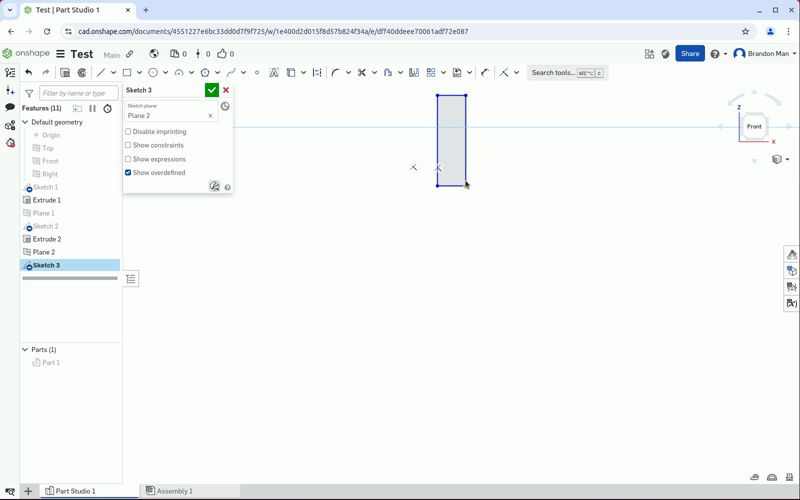
click(465, 180)
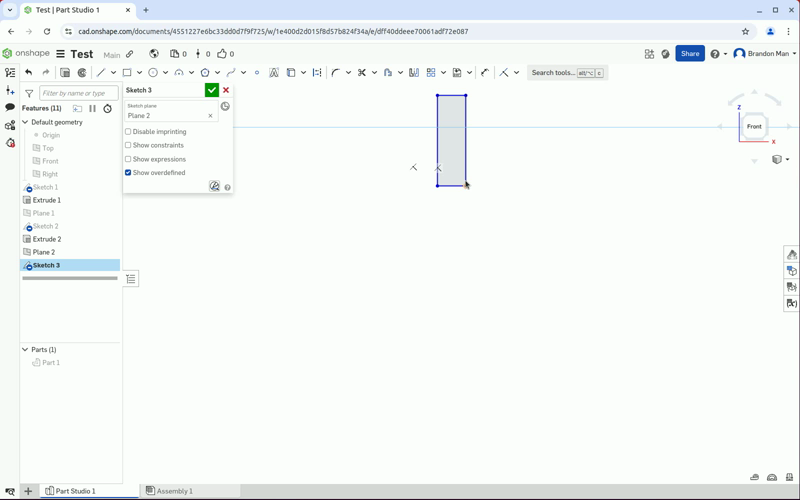
scroll(-6)
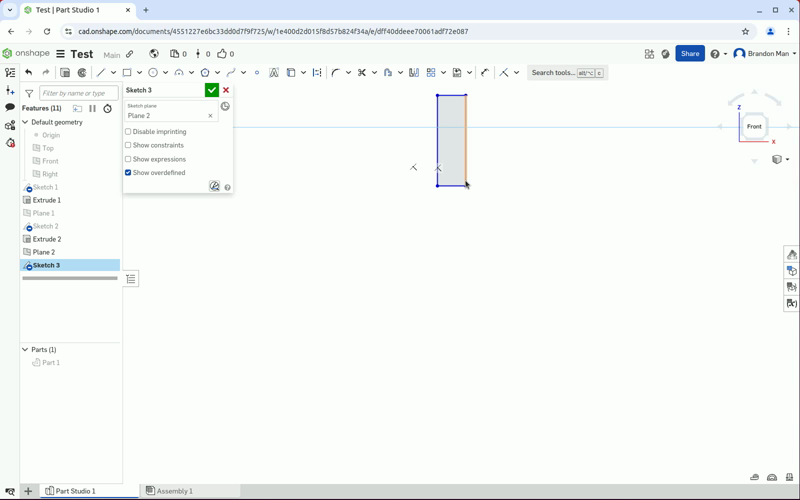
scroll(-6)
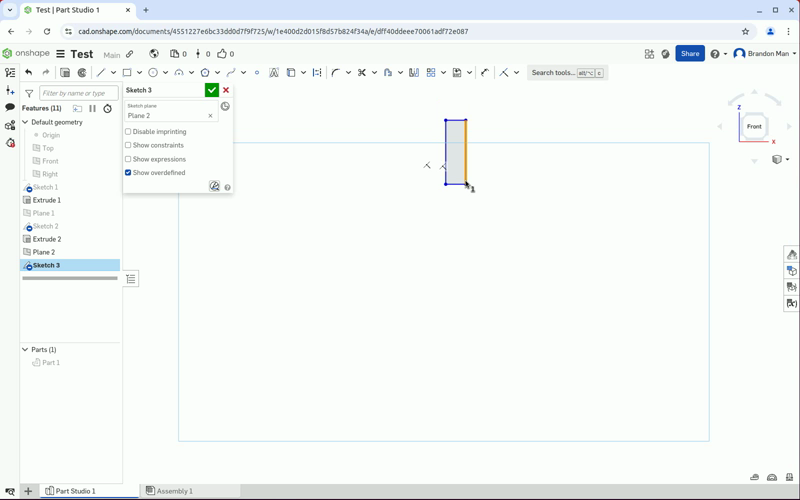
scroll(-6)
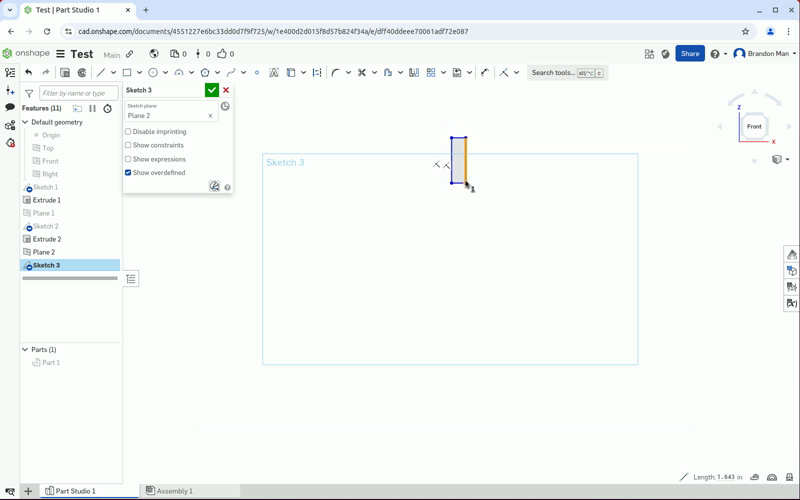
scroll(-6)
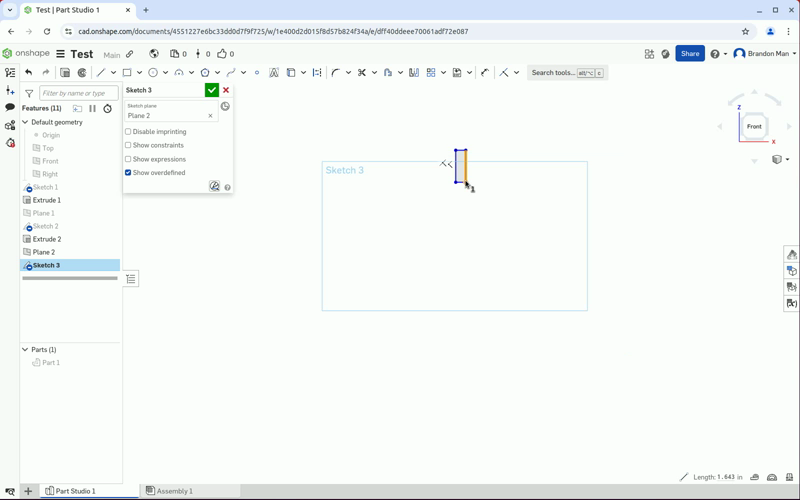
scroll(-6)
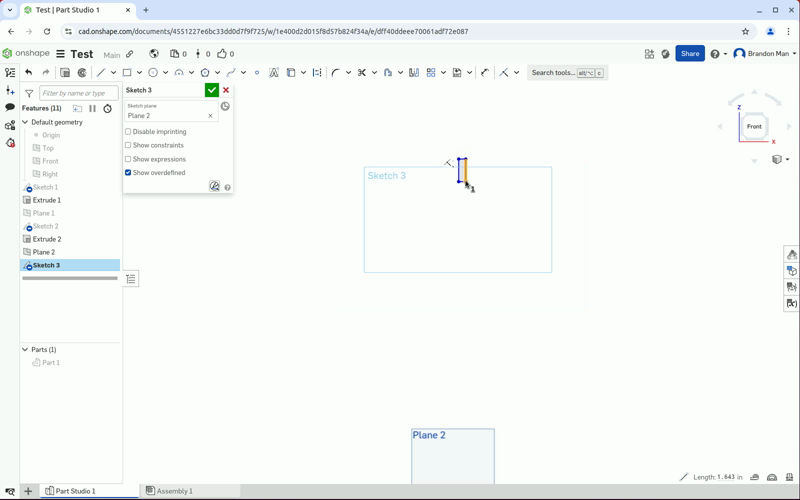
scroll(-6)
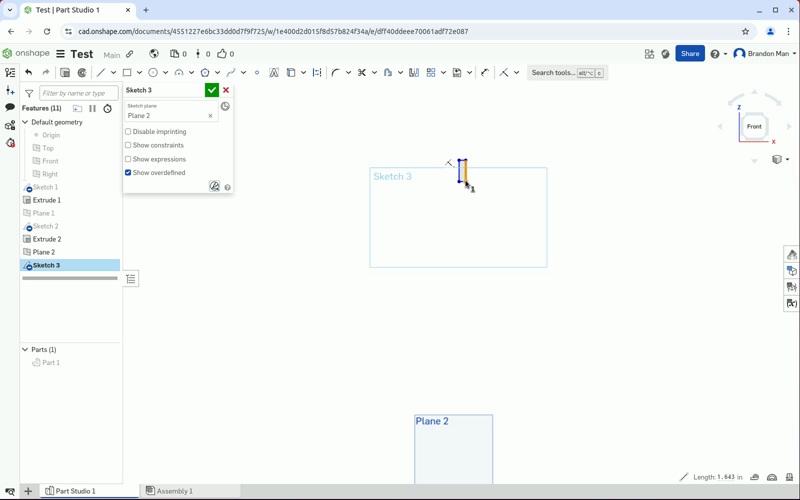
scroll(-6)
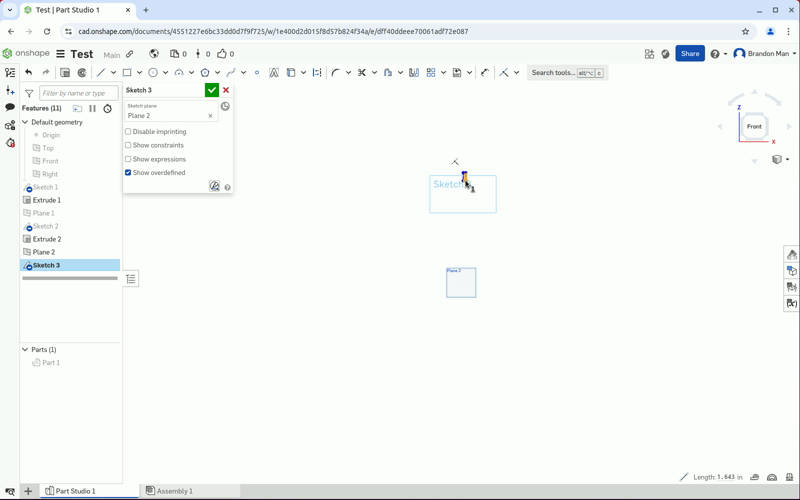
mouse_move(73, 352)
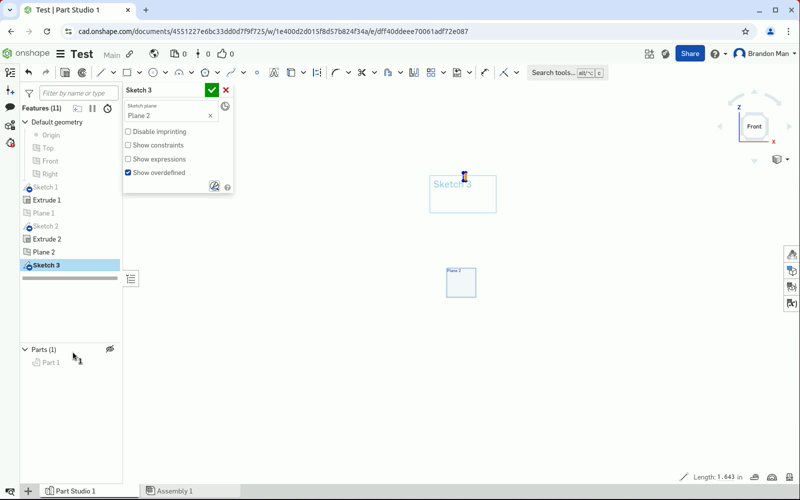
key(shift+y)
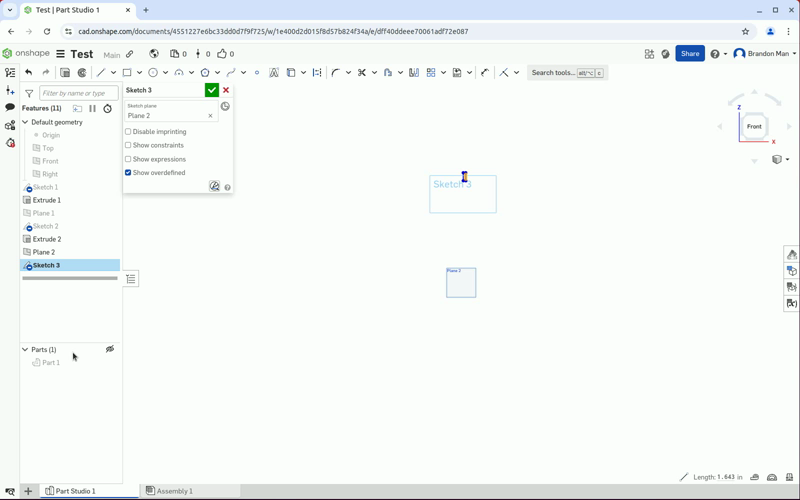
key(shift+e)
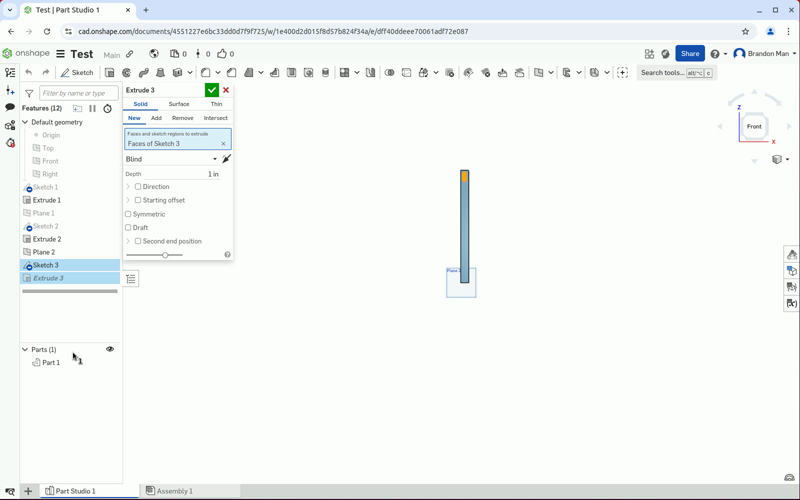
mouse_move(143, 106)
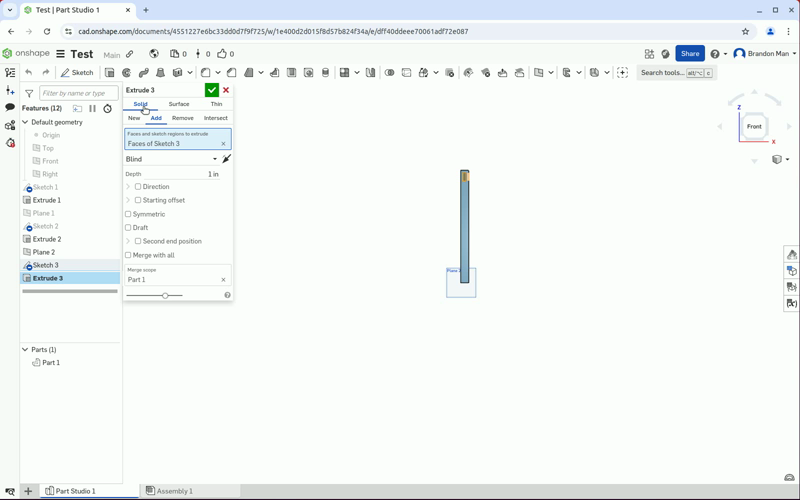
click(143, 106)
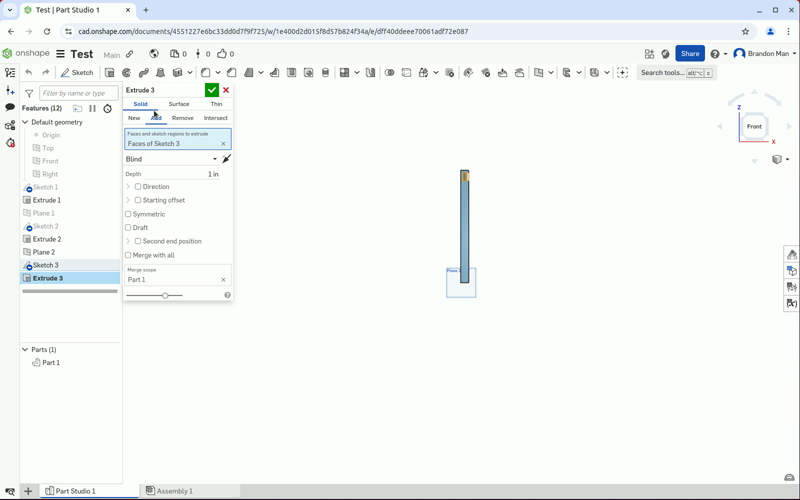
mouse_move(186, 120)
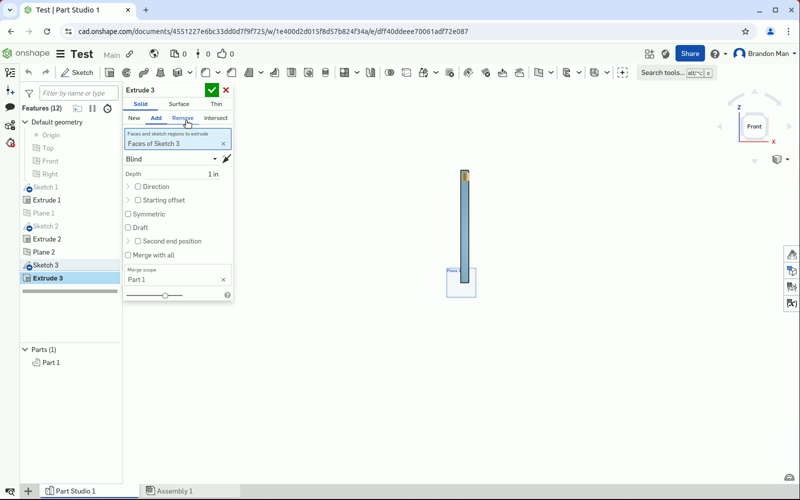
click(186, 120)
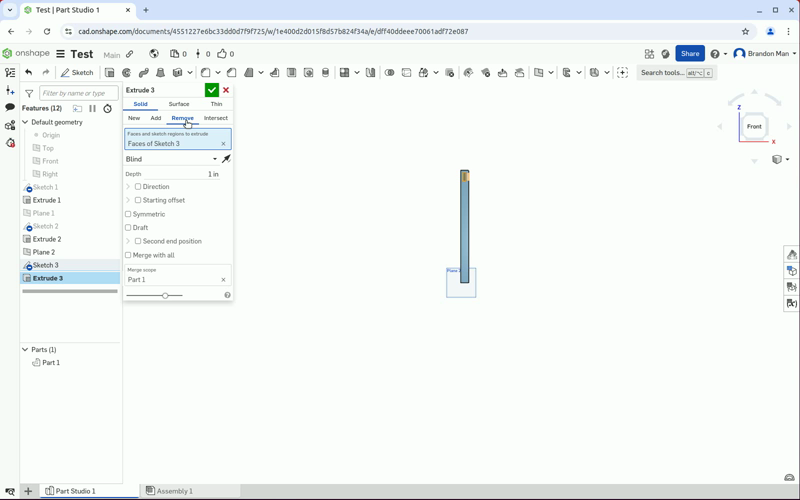
key(tab, 4)
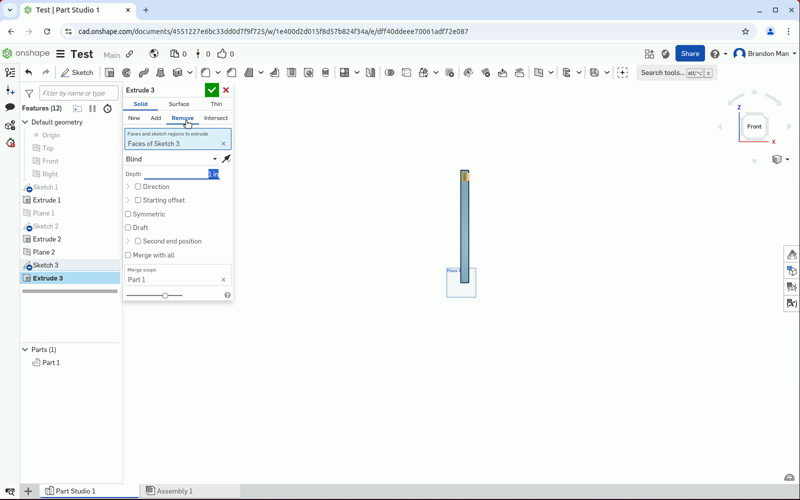
text(0.481)
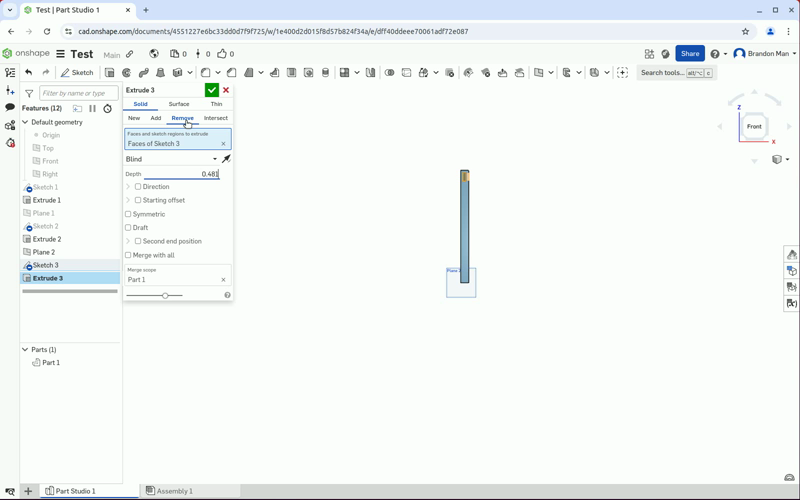
key(tab, 6)
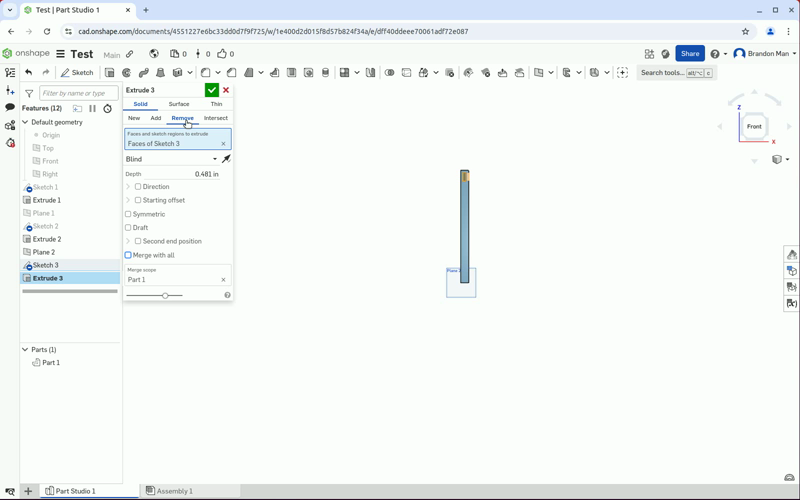
key(space)
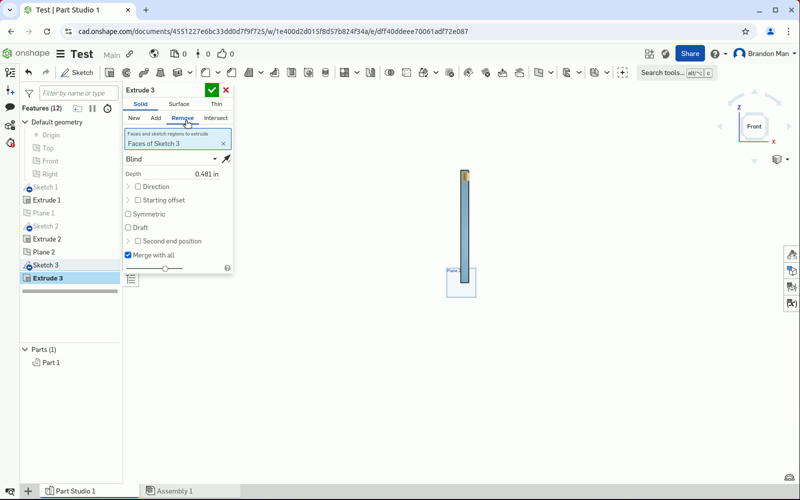
key(enter)
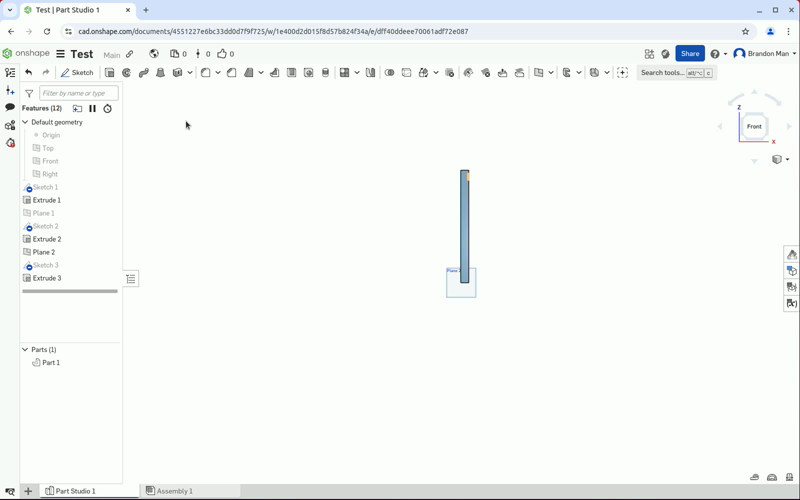
key(shift+h)
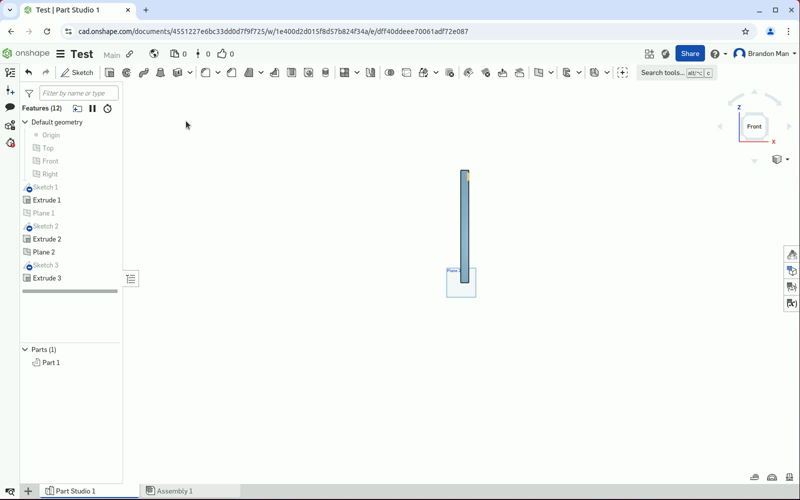
key(shift+h)
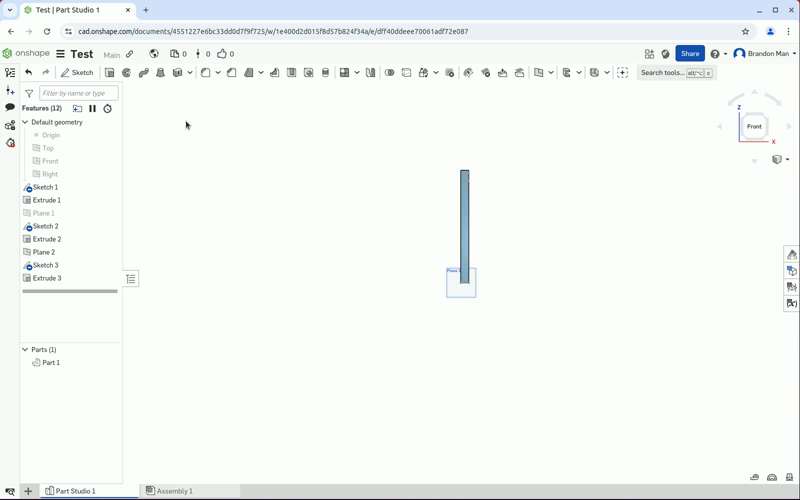
key(shift+7)
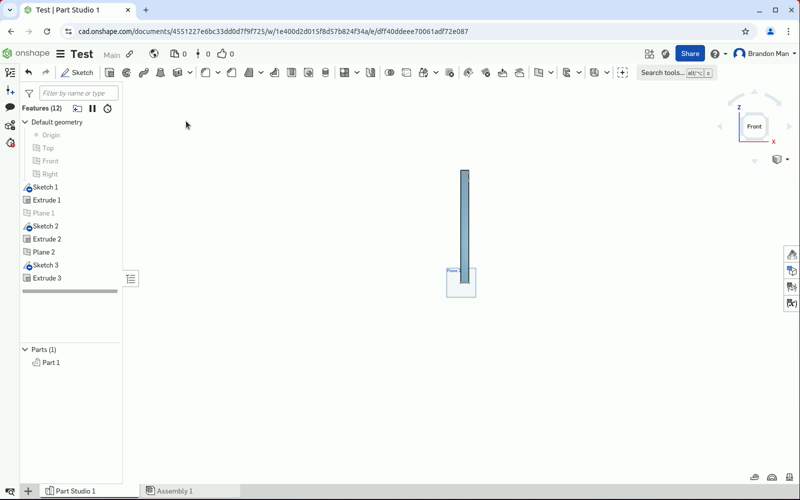
key(left, 2)
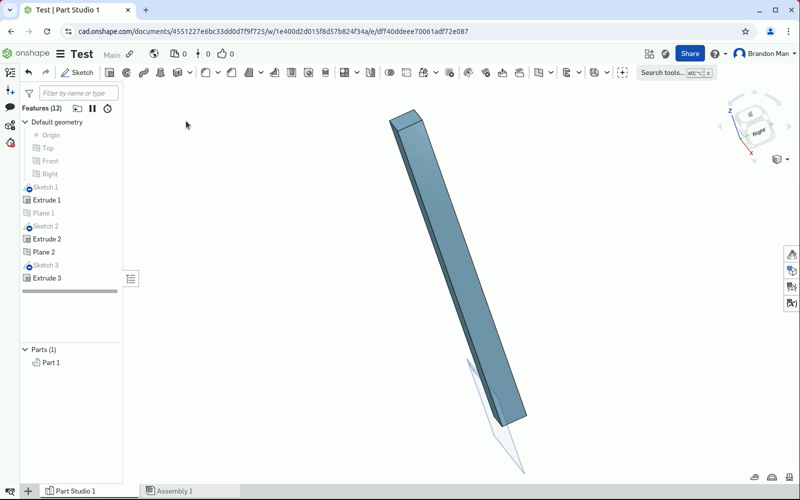
key(down, 2)
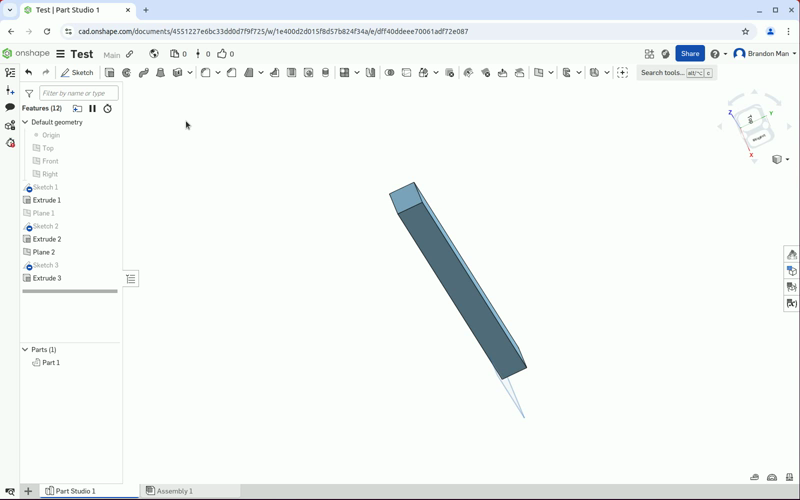
key(up, 2)
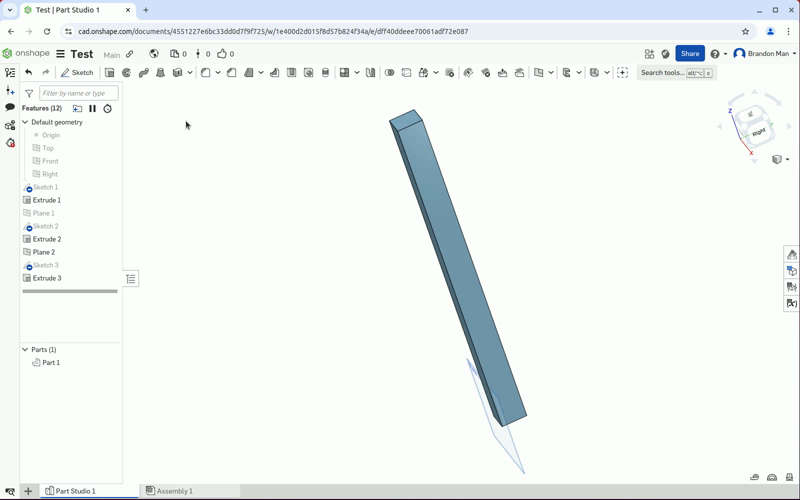
key(right, 2)
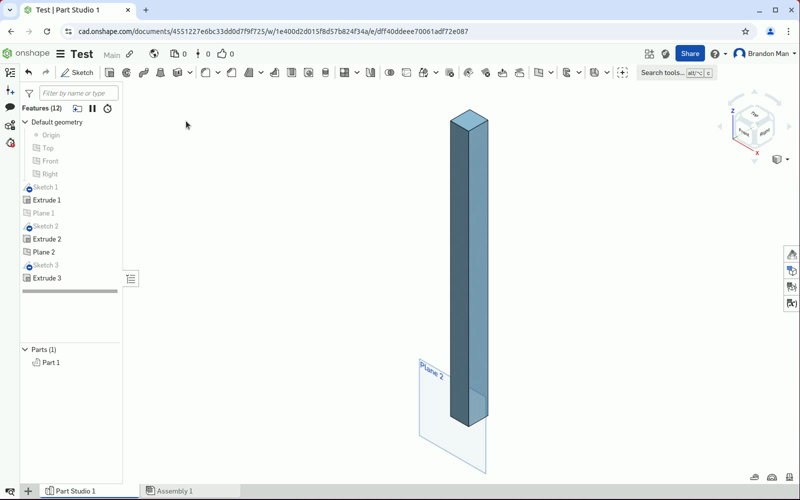
mouse_move(73, 189)
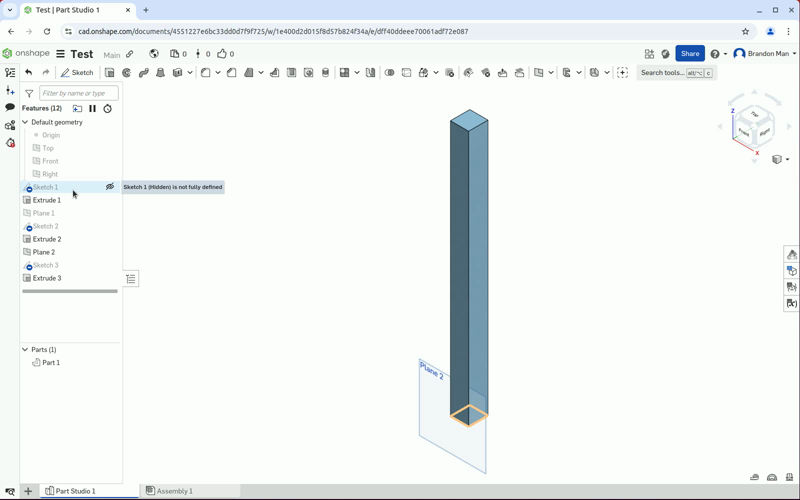
click(73, 189)